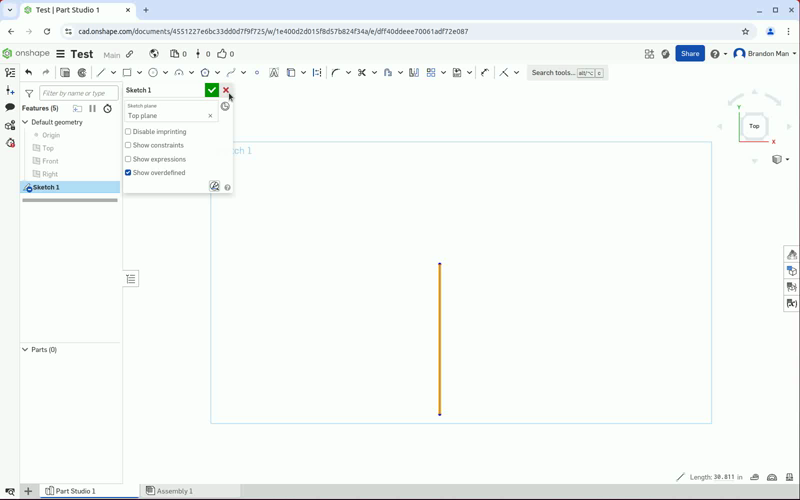
key(shift+h)
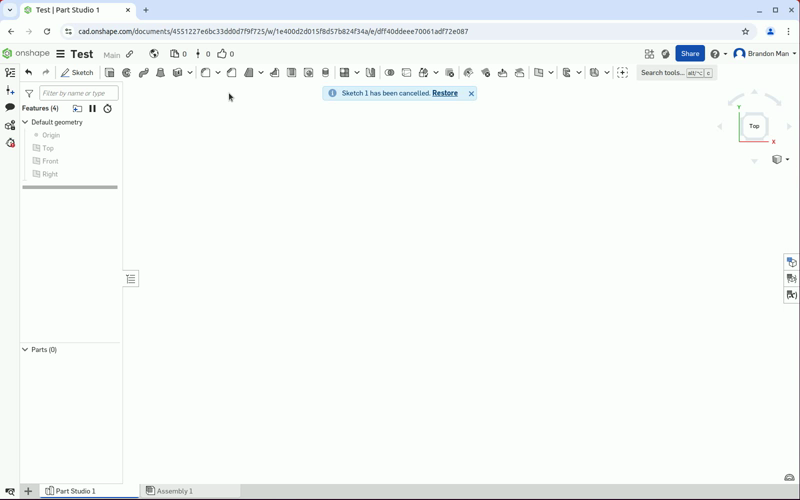
mouse_move(73, 352)
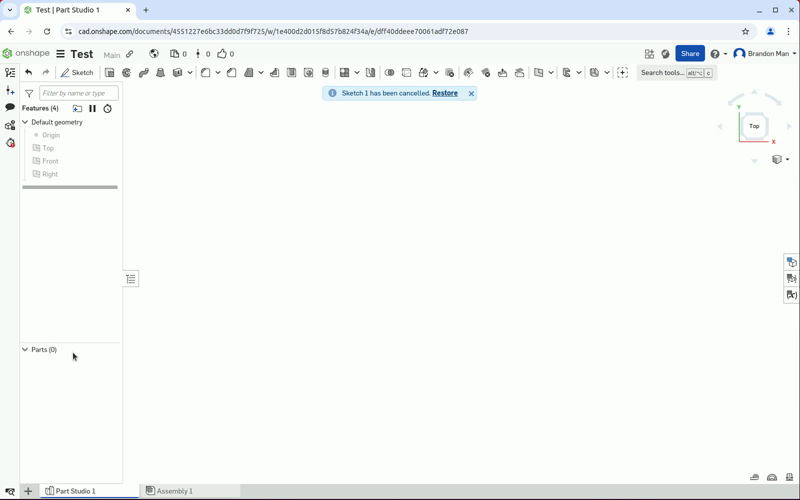
key(y)
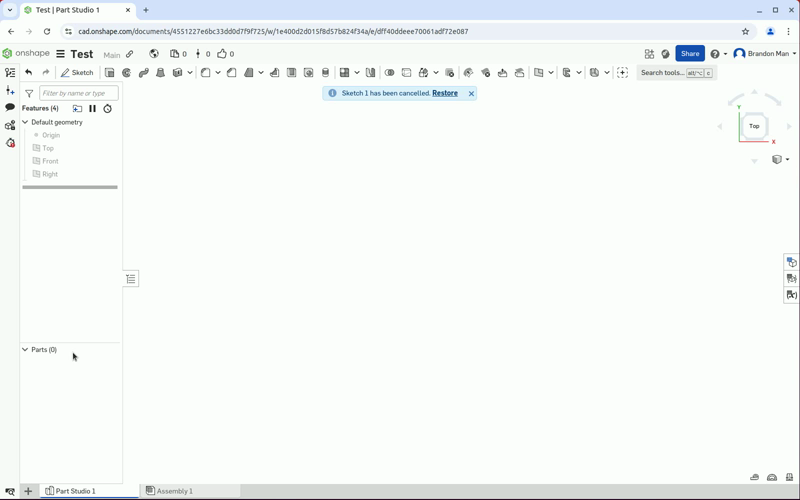
key(shift+p)
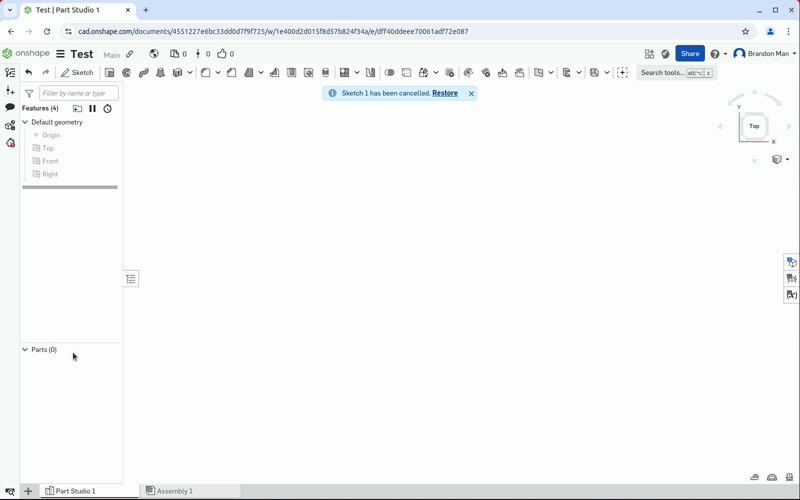
key(space)
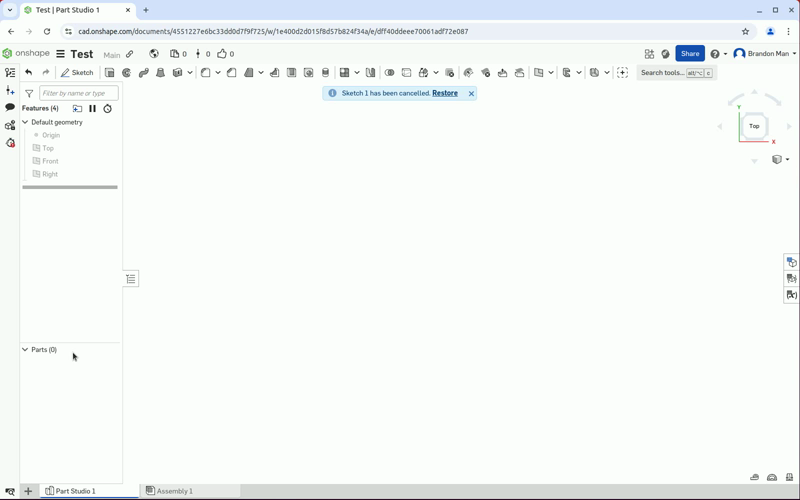
key_down(shift)
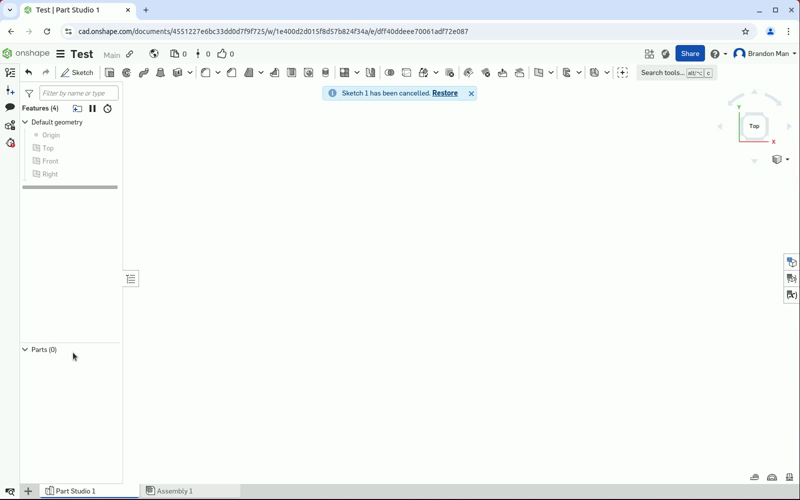
key(up)
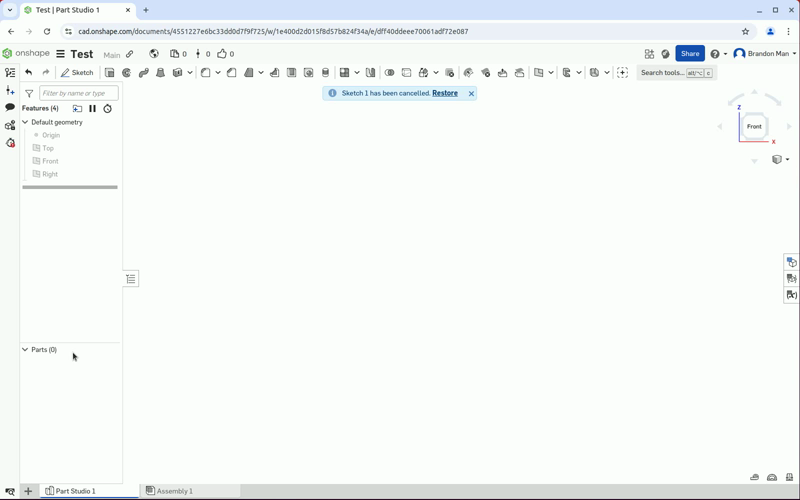
key_up(shift)
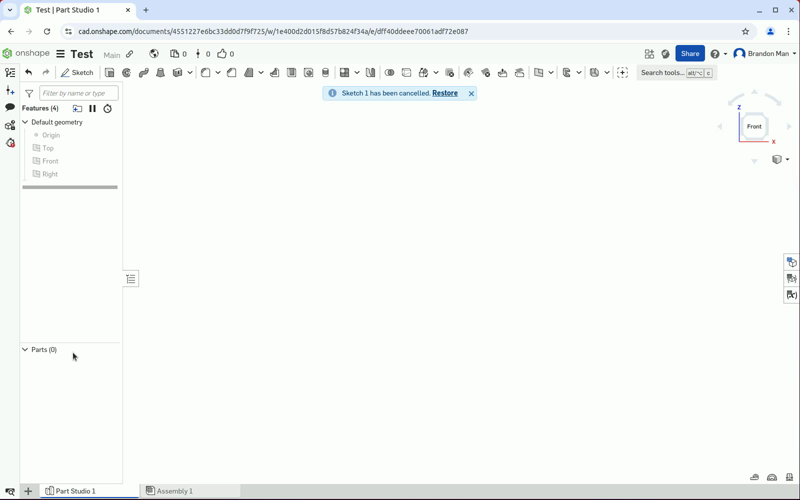
key(space)
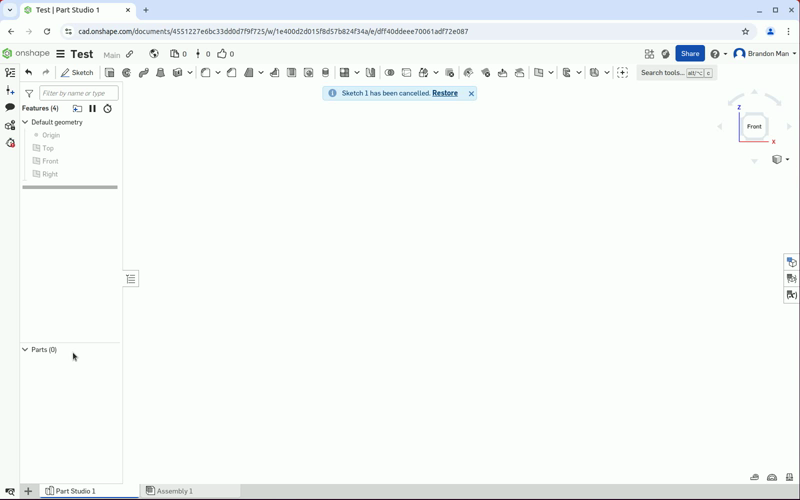
key_down(shift)
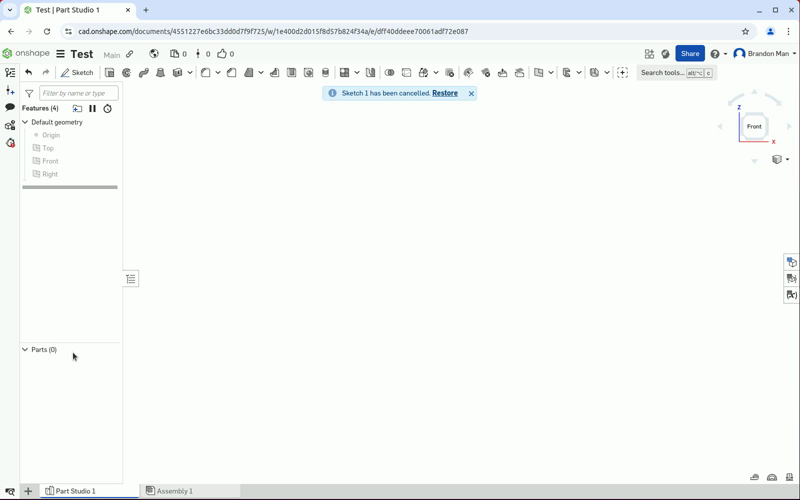
key(left)
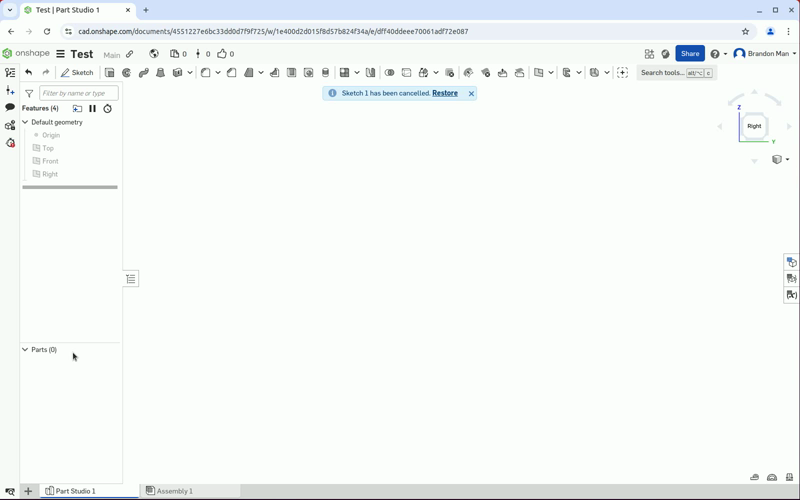
key_up(shift)
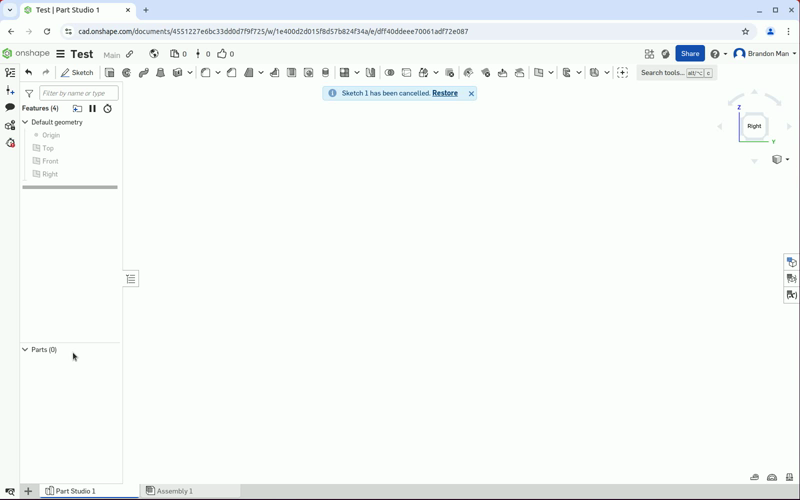
mouse_move(73, 352)
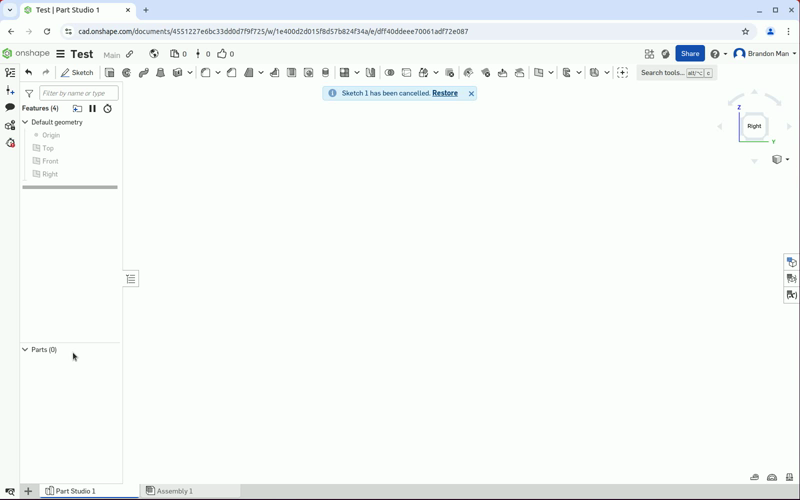
key(shift+y)
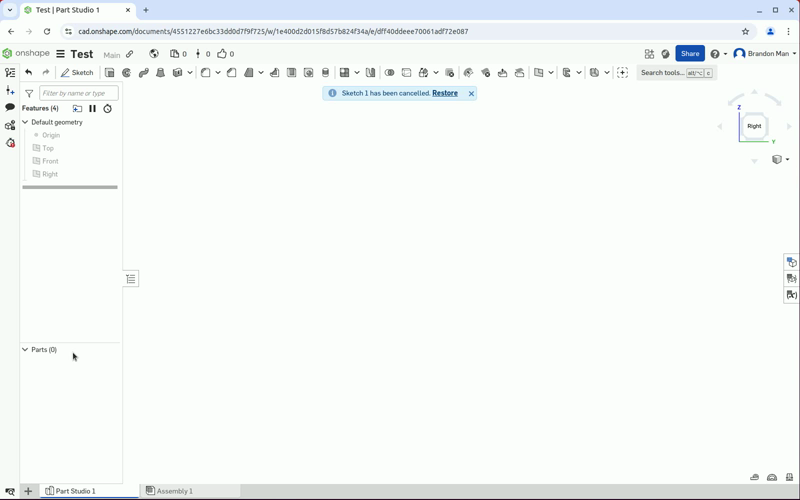
key(shift+s)
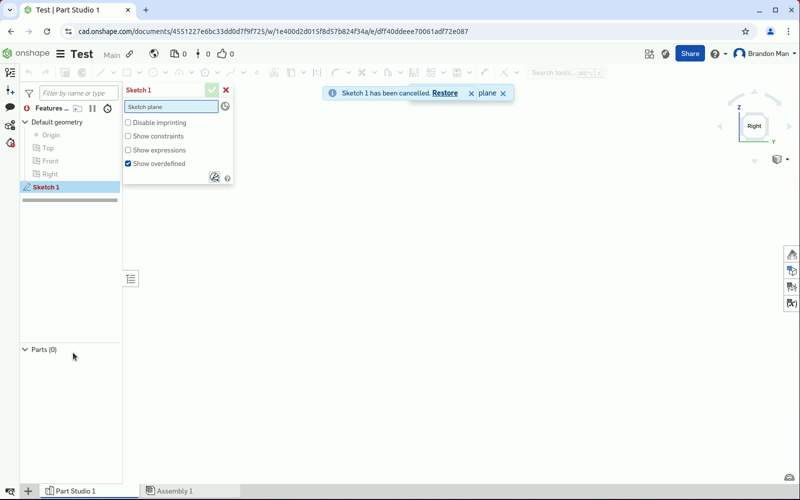
mouse_move(73, 176)
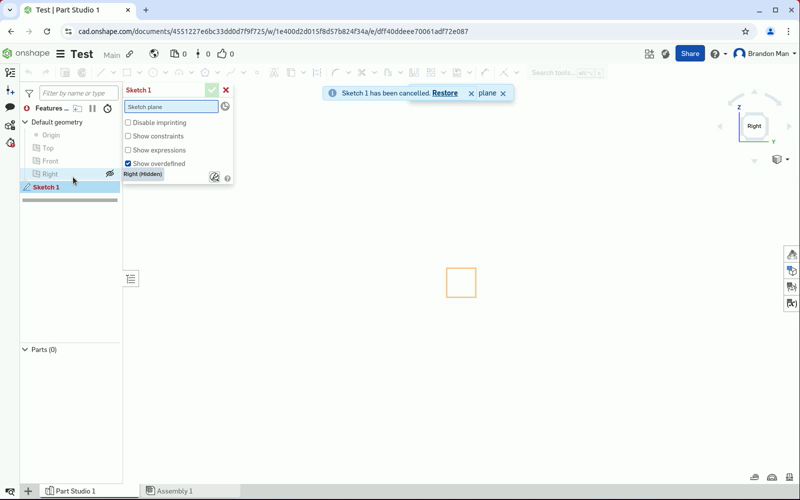
click(73, 176)
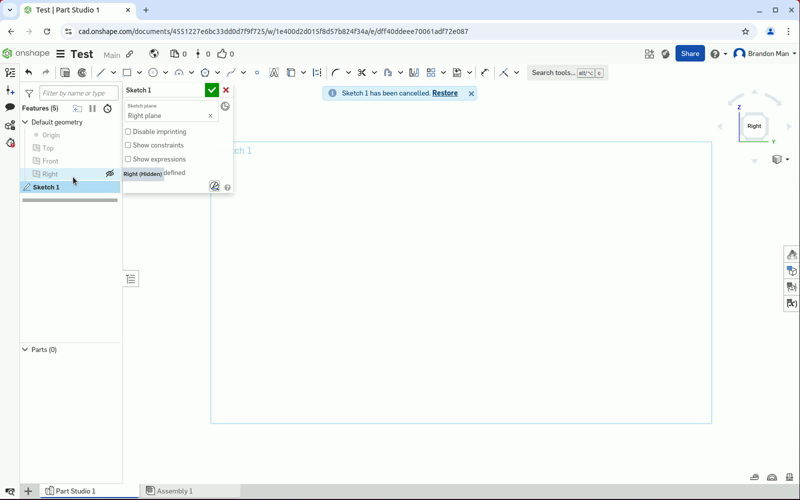
mouse_move(73, 352)
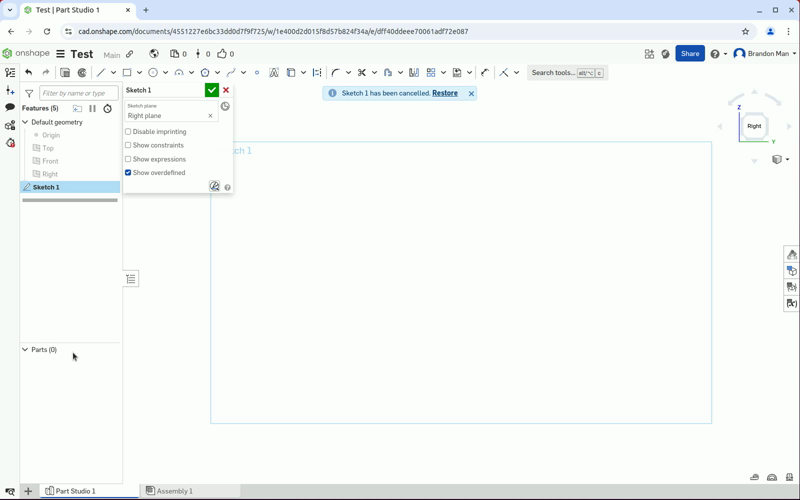
key(y)
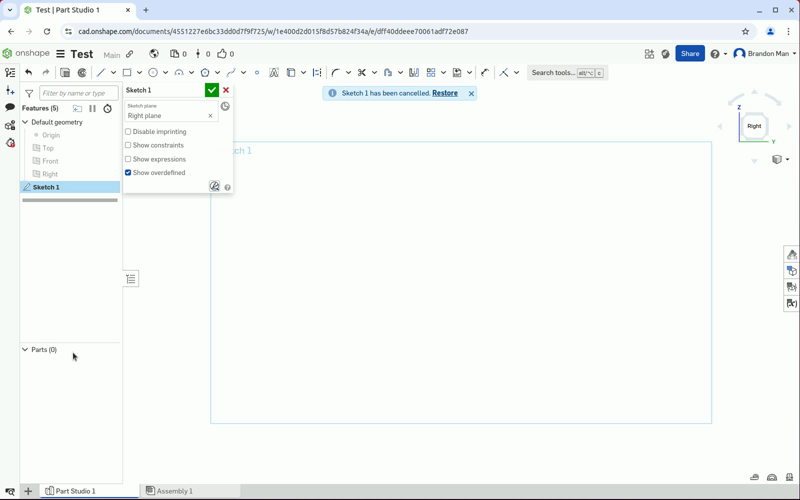
key(l)
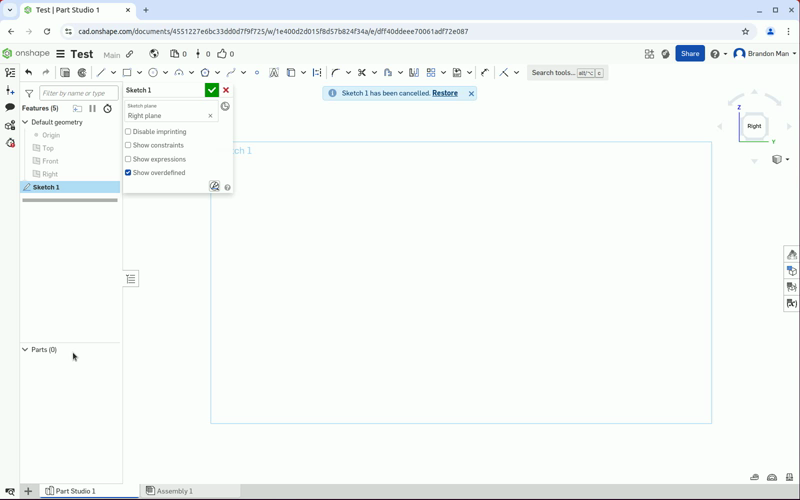
key_down(shift)
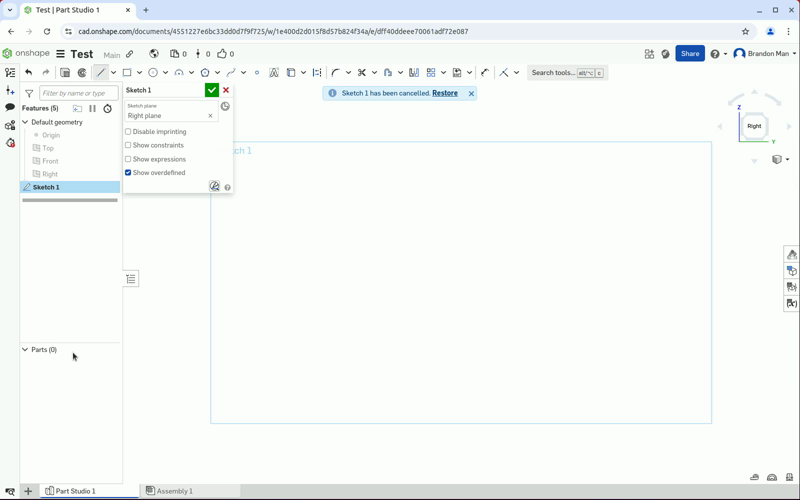
mouse_move(419, 282)
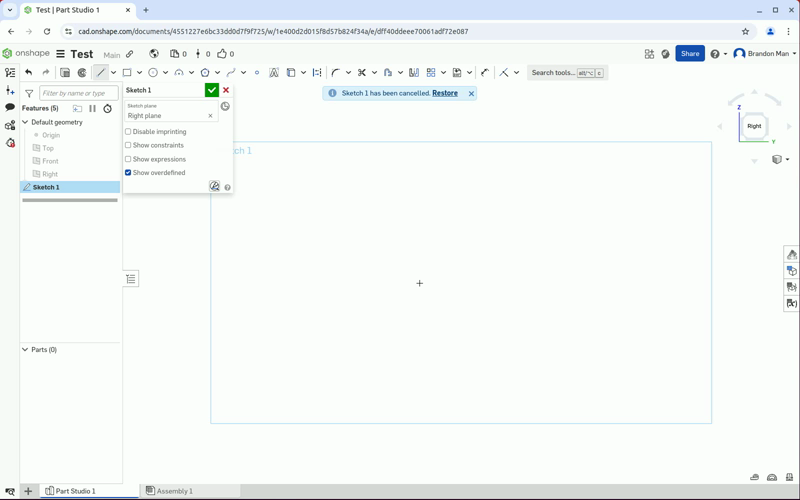
click(419, 282)
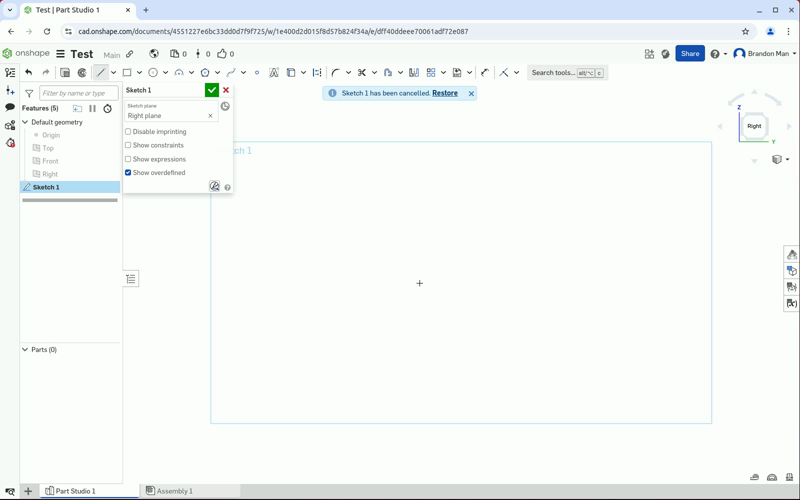
key_up(shift)
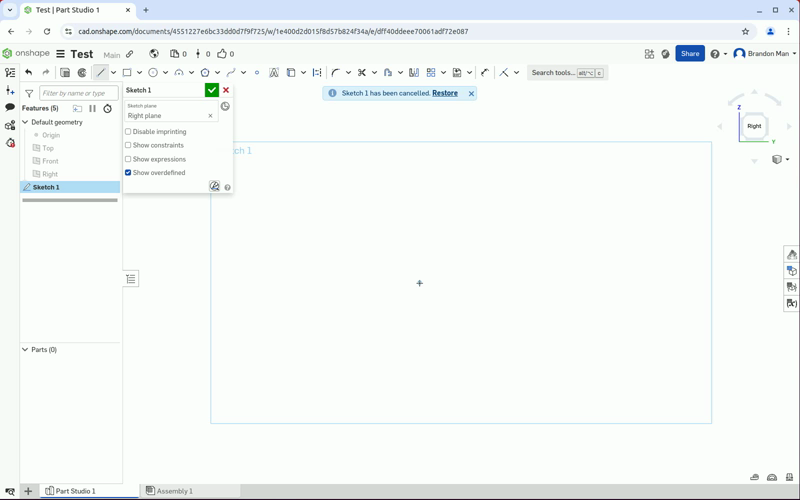
key_down(shift)
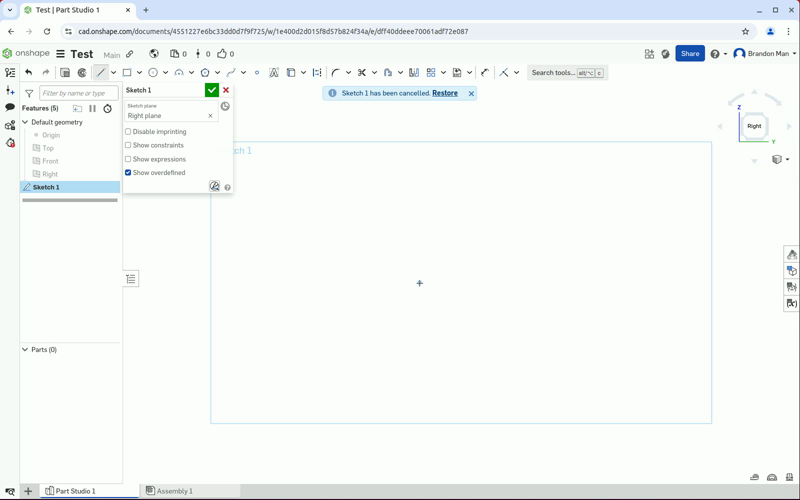
mouse_move(449, 282)
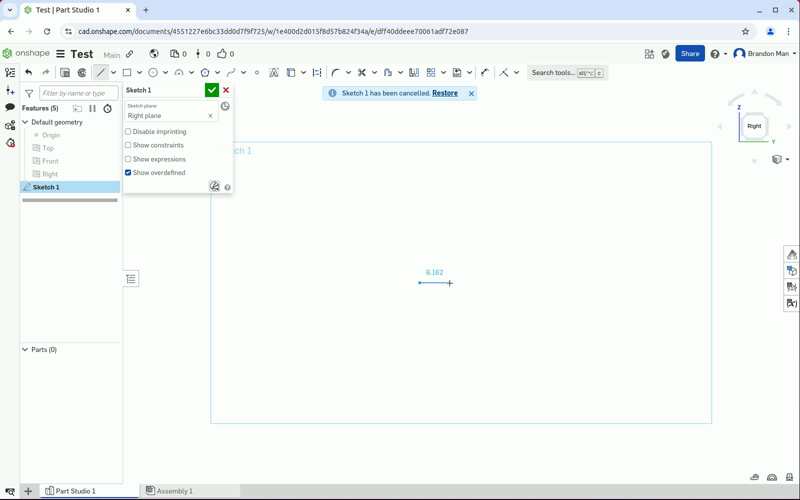
mouse_move(461, 282)
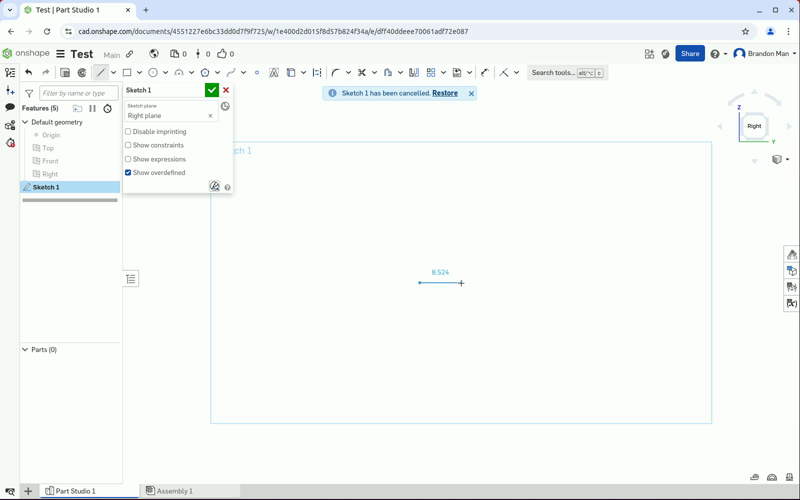
click(461, 282)
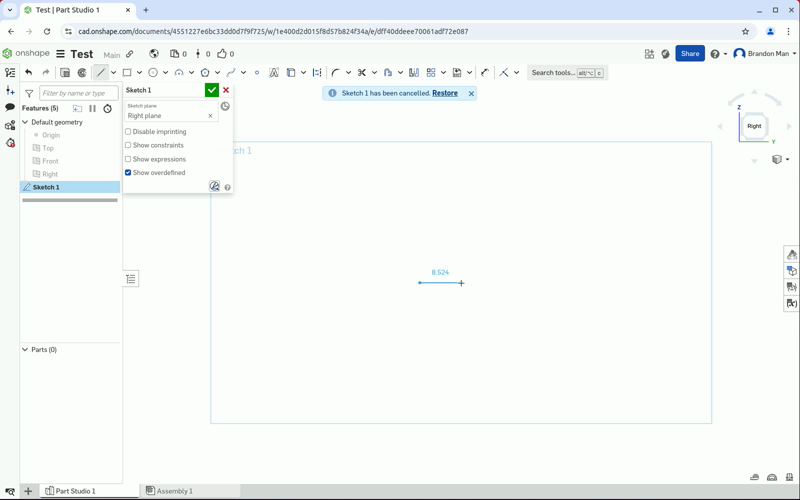
key_up(shift)
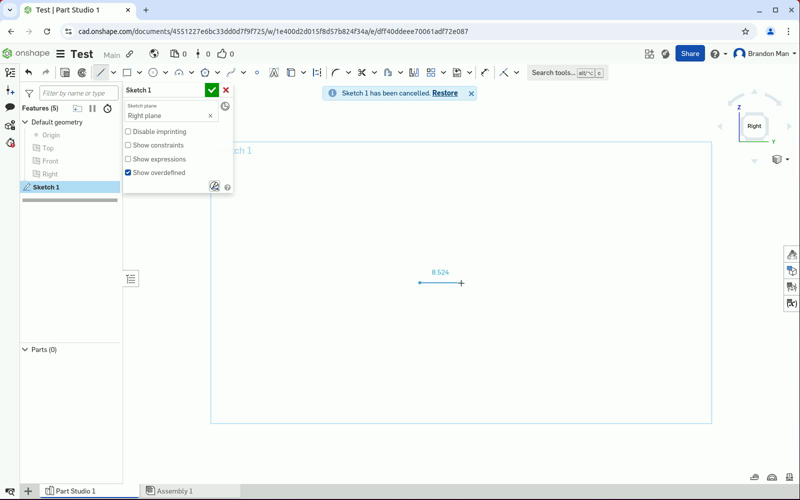
key_down(shift)
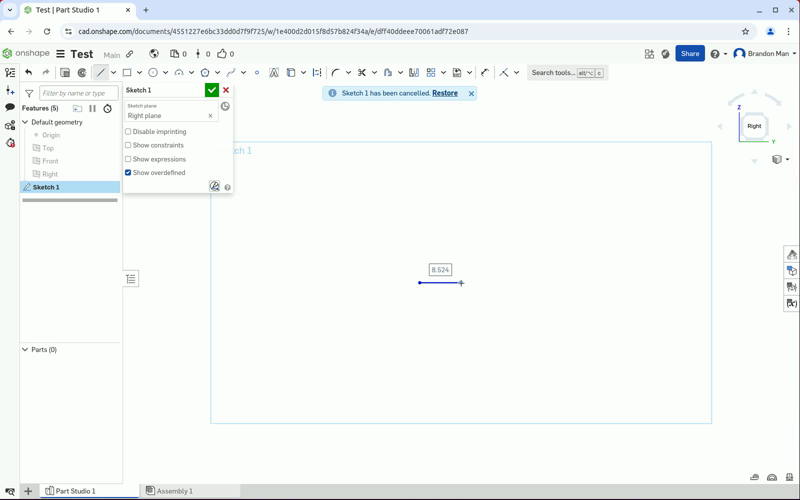
mouse_move(491, 282)
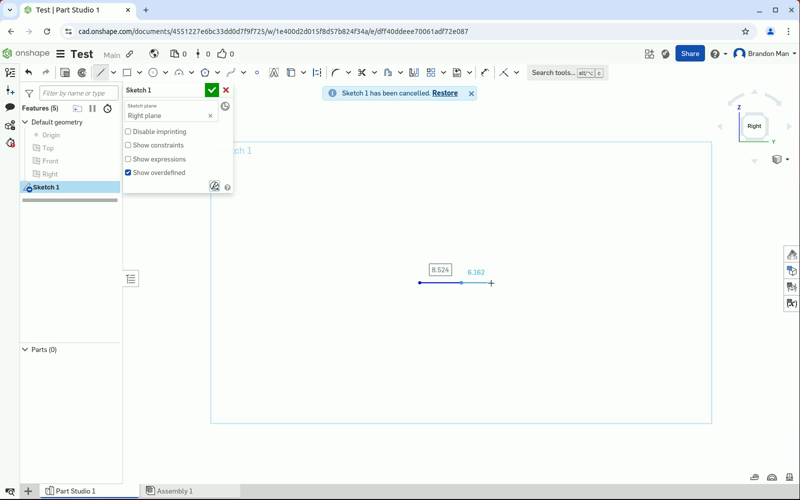
mouse_move(502, 282)
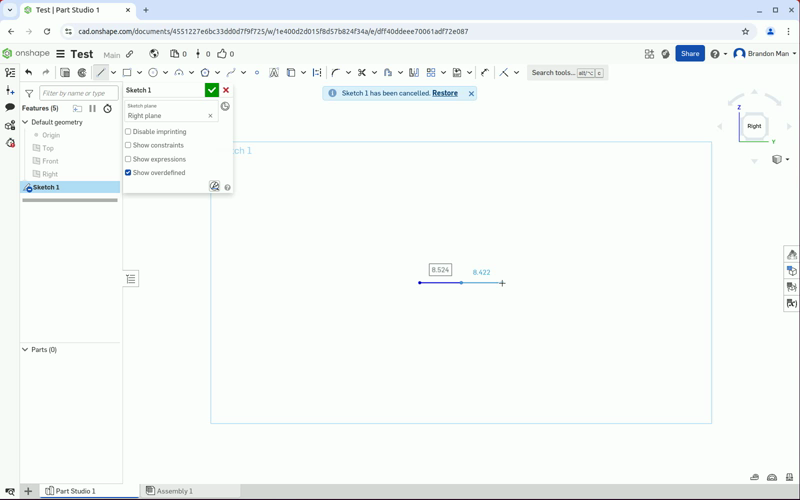
click(502, 282)
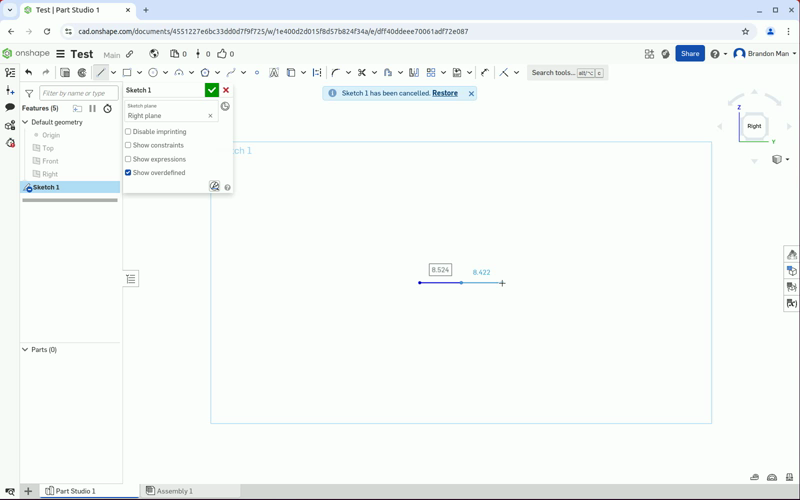
key_up(shift)
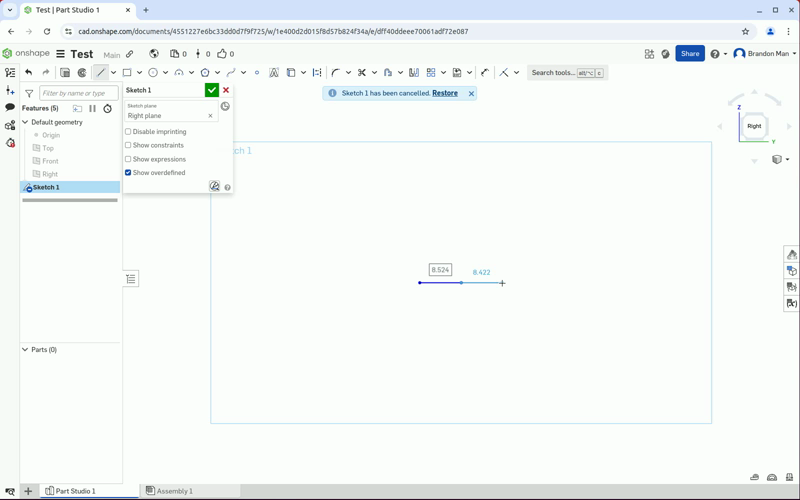
key_down(shift)
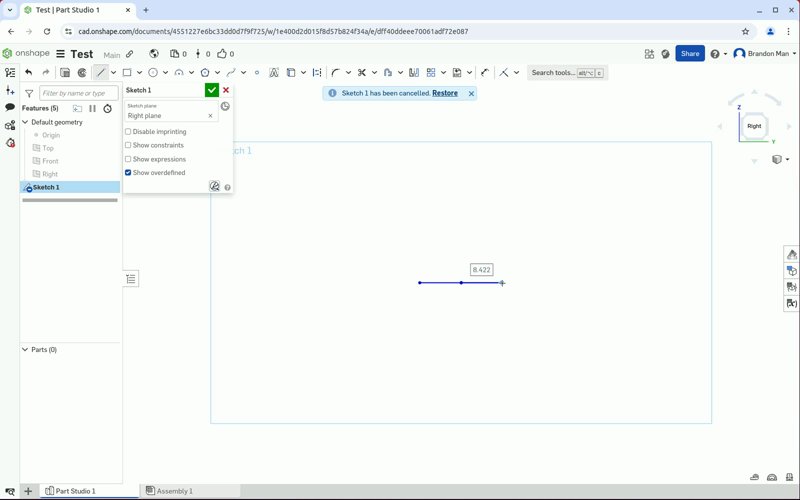
mouse_move(502, 221)
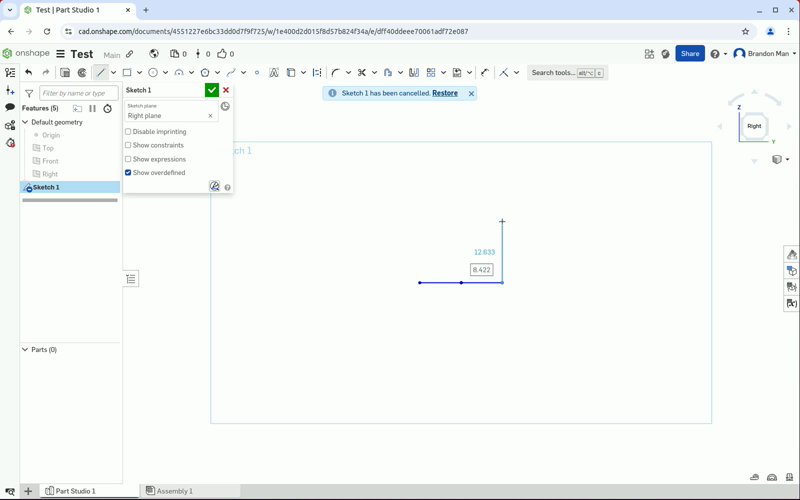
click(502, 221)
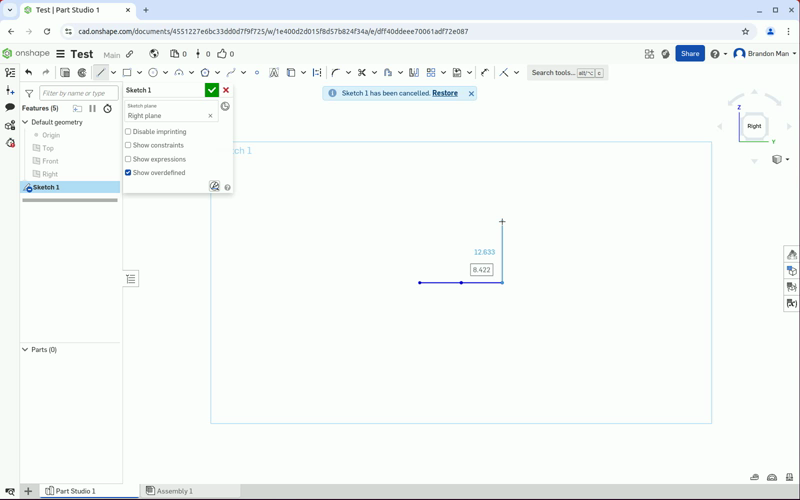
key_up(shift)
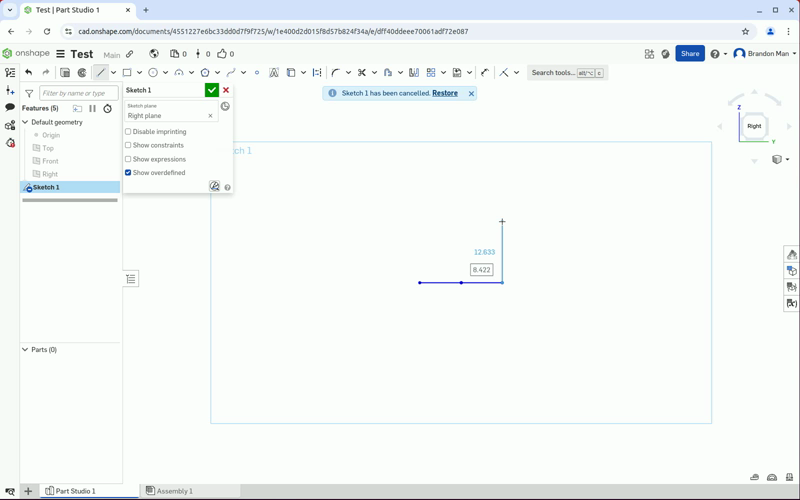
key_down(shift)
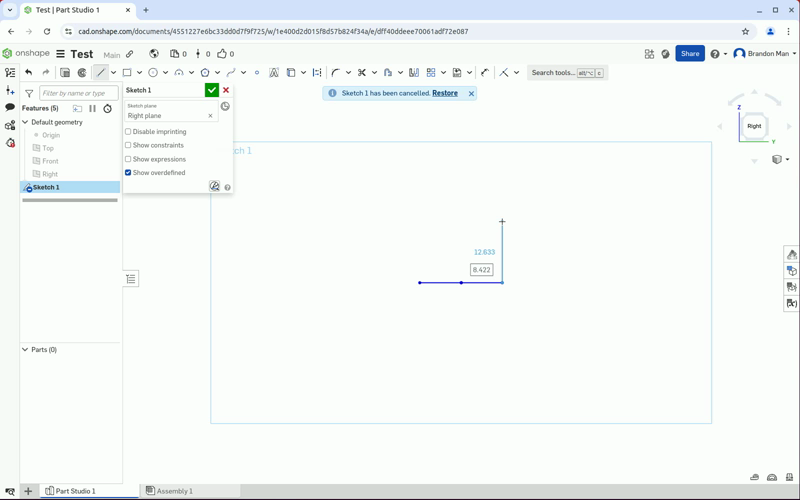
mouse_move(532, 221)
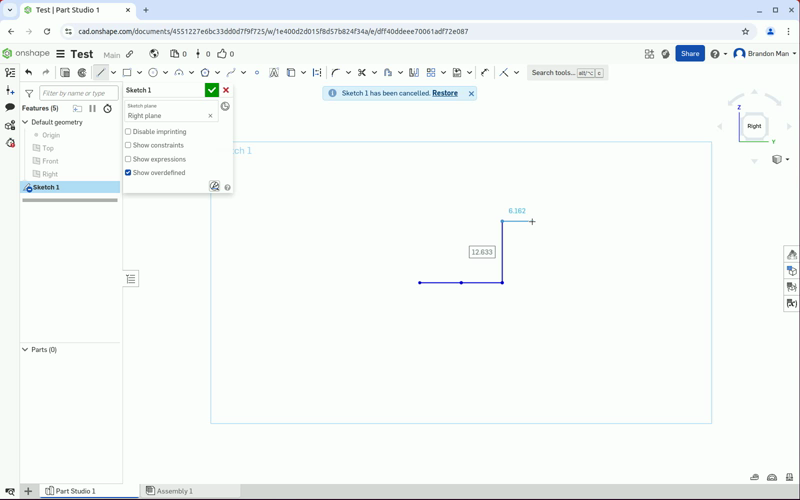
mouse_move(481, 200)
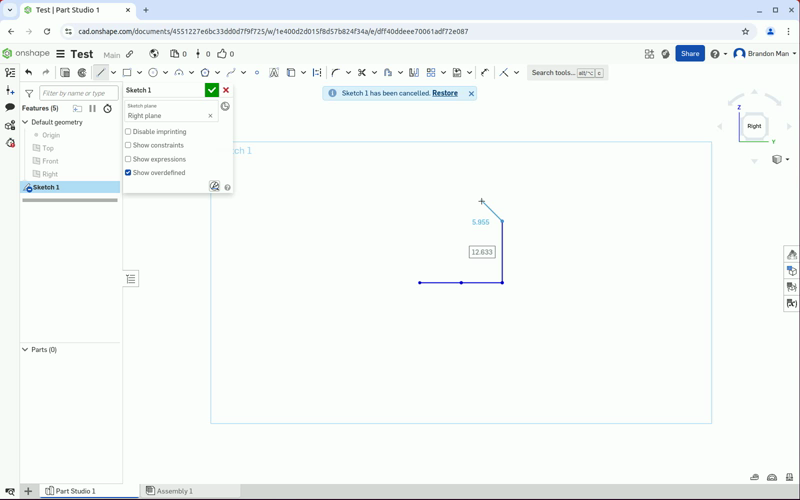
click(481, 200)
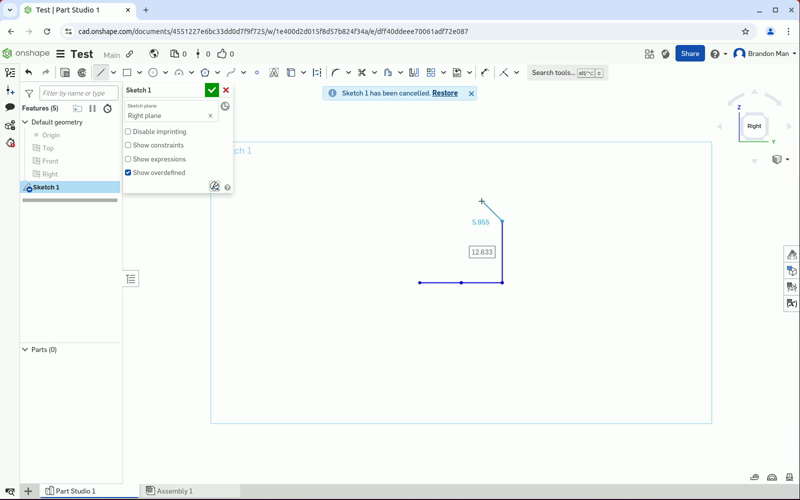
key_up(shift)
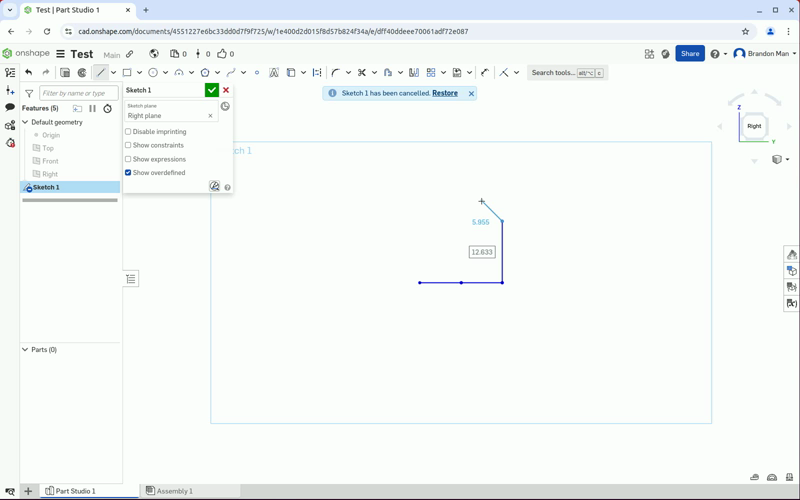
key_down(shift)
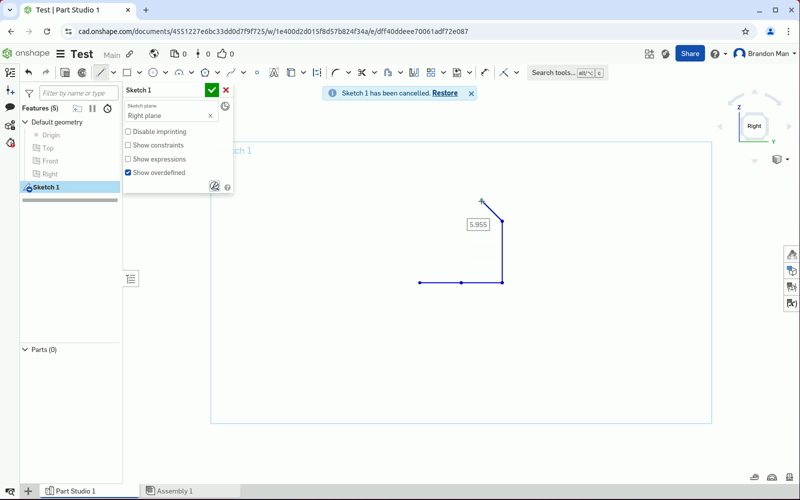
mouse_move(511, 200)
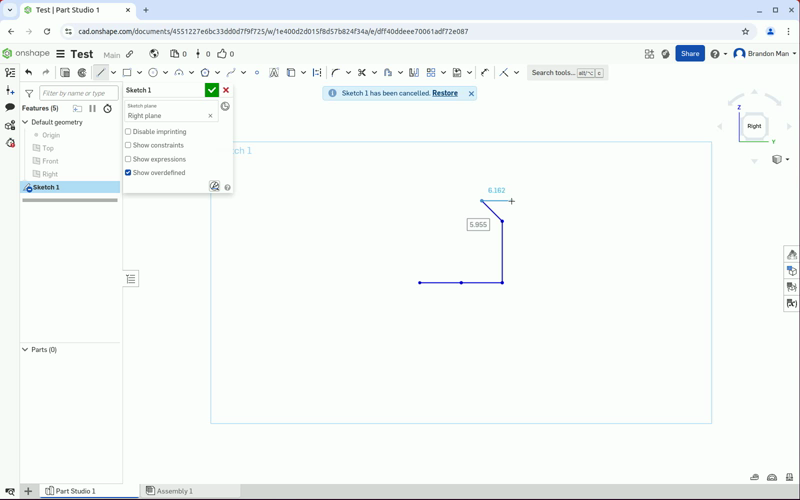
mouse_move(440, 200)
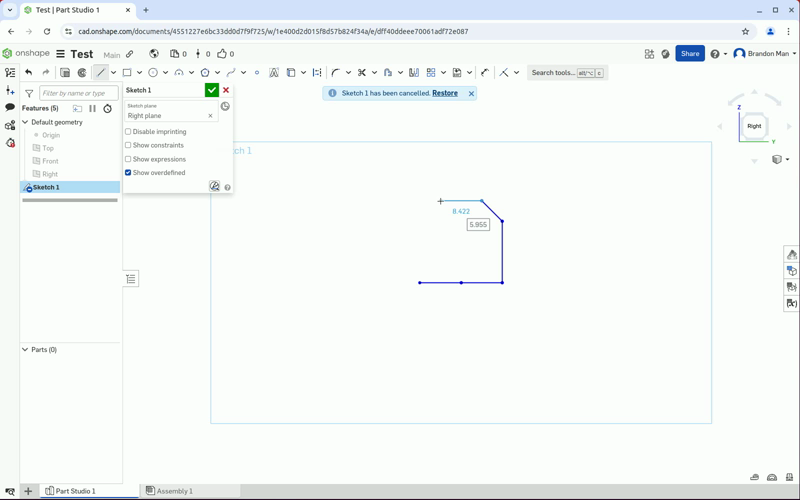
click(440, 200)
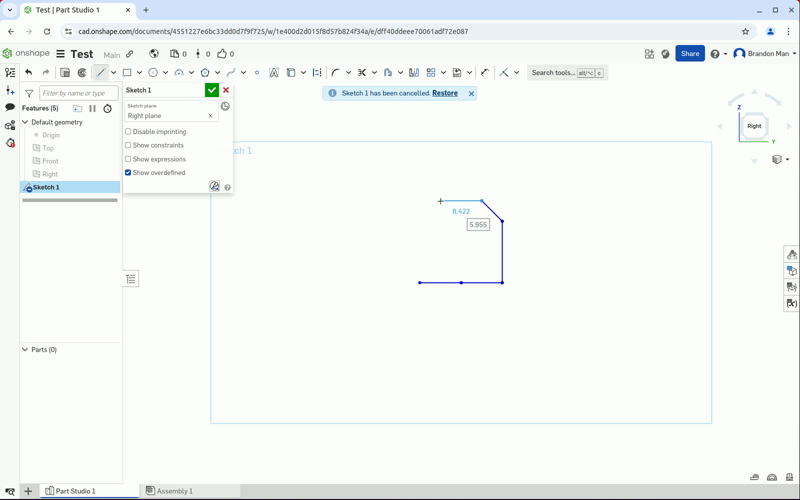
key_up(shift)
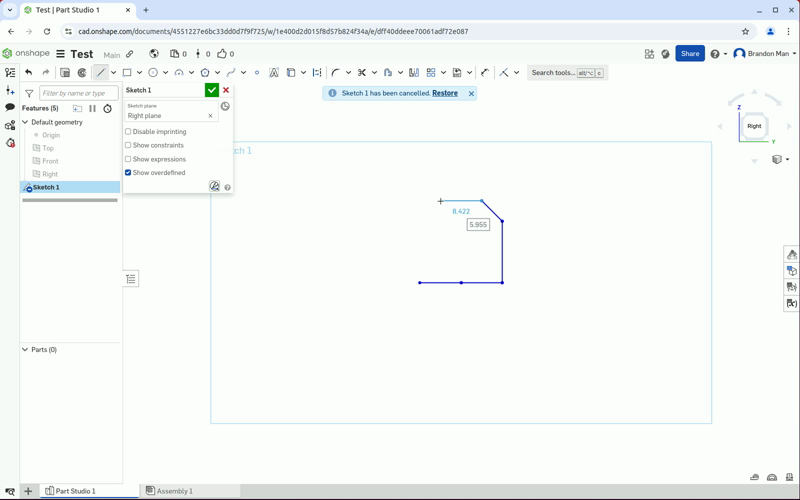
key_down(shift)
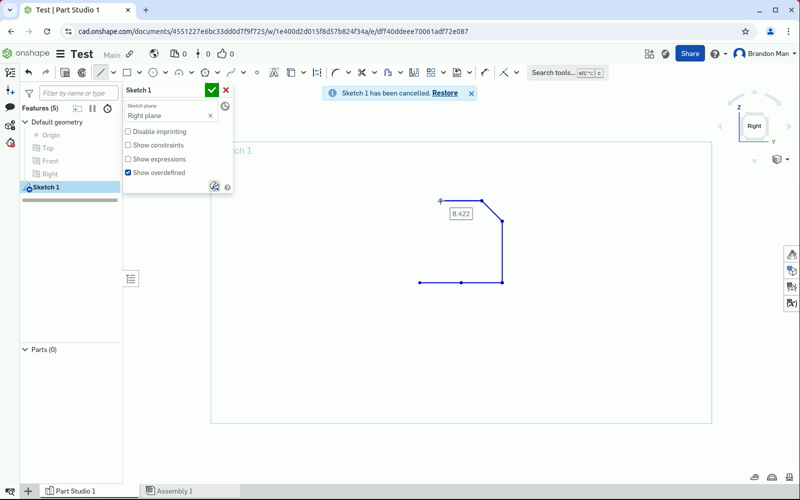
mouse_move(470, 200)
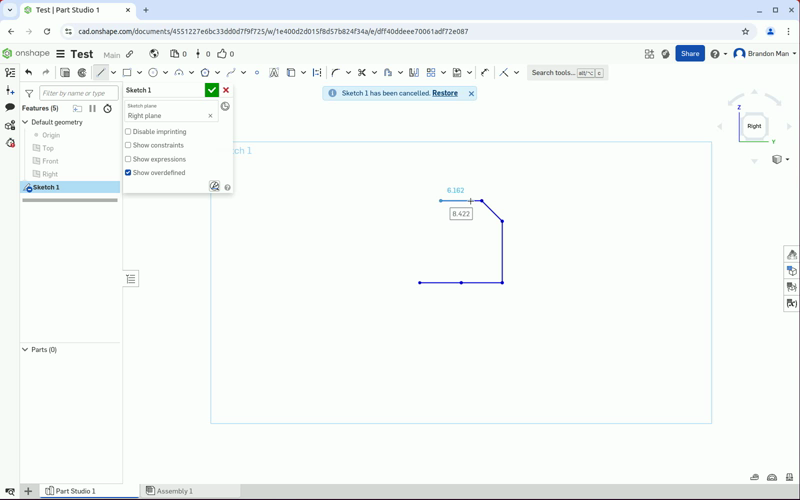
mouse_move(419, 221)
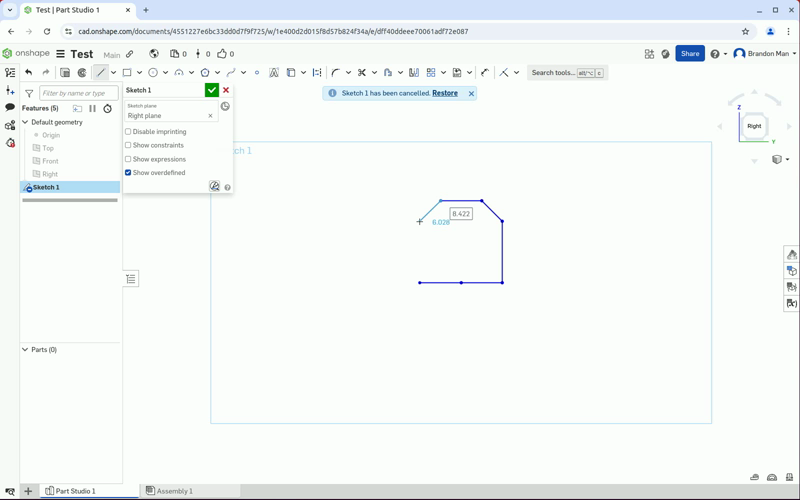
click(419, 221)
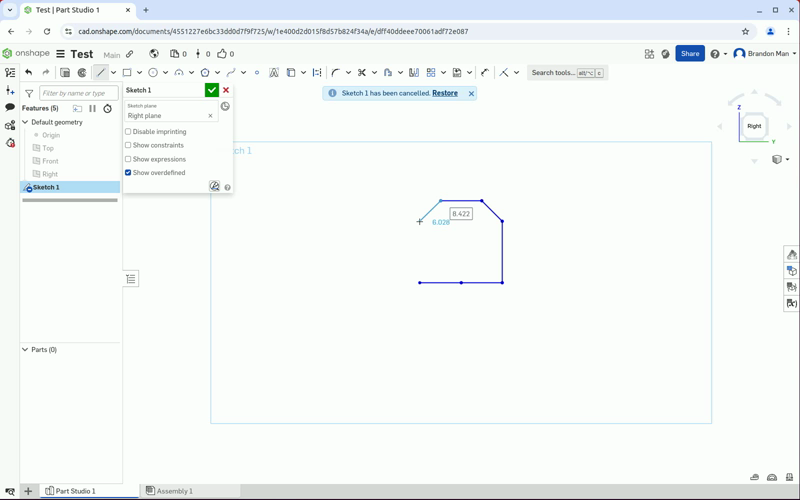
key_up(shift)
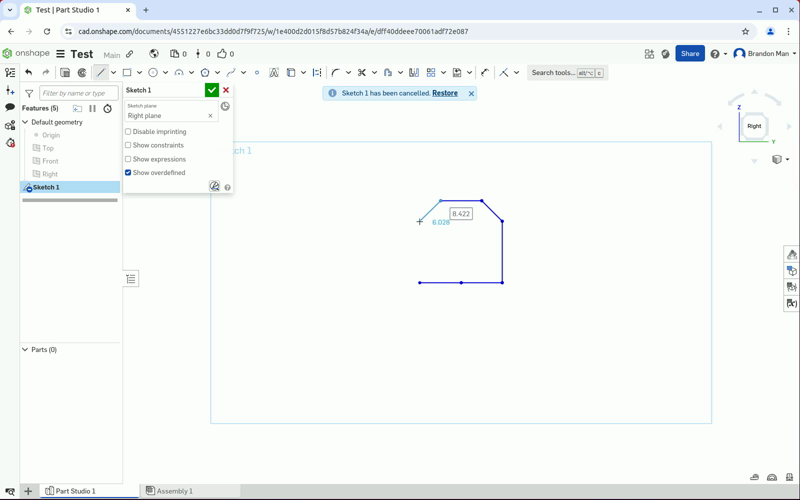
key_down(shift)
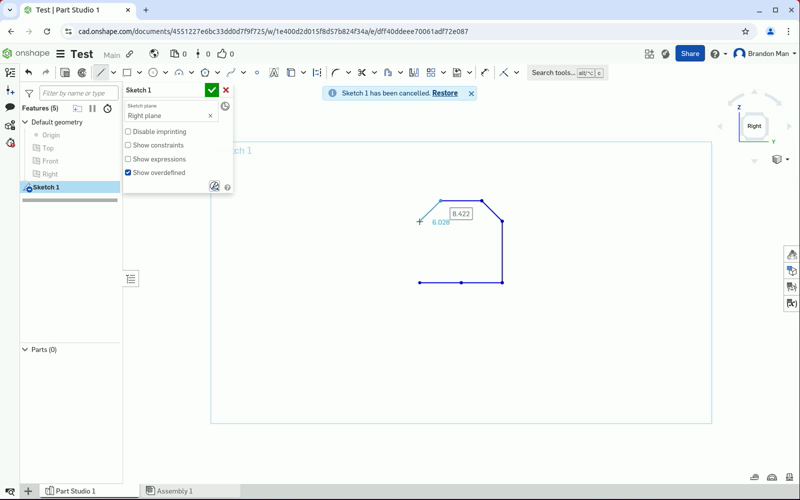
mouse_move(419, 282)
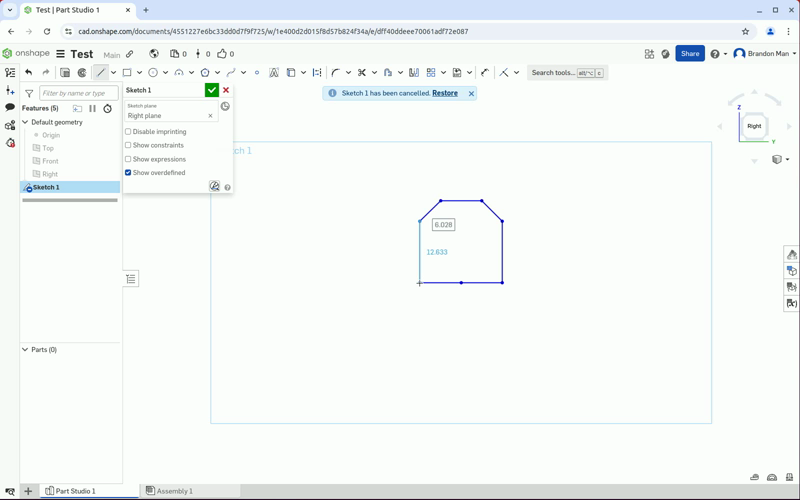
key_up(shift)
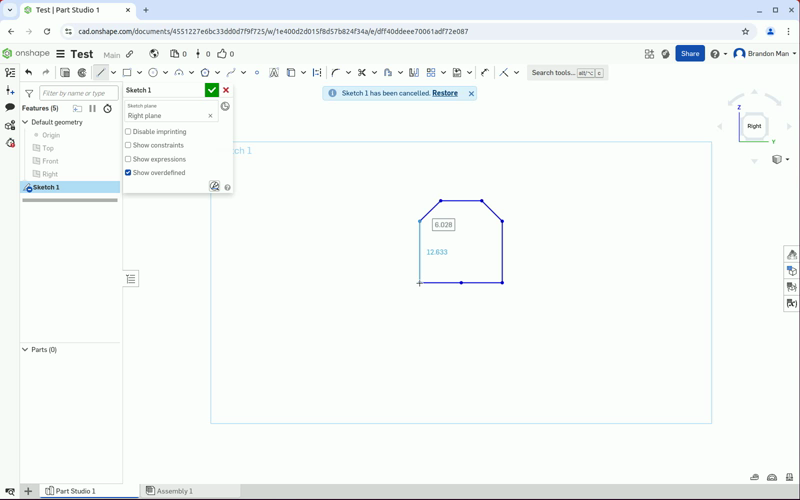
click(419, 282)
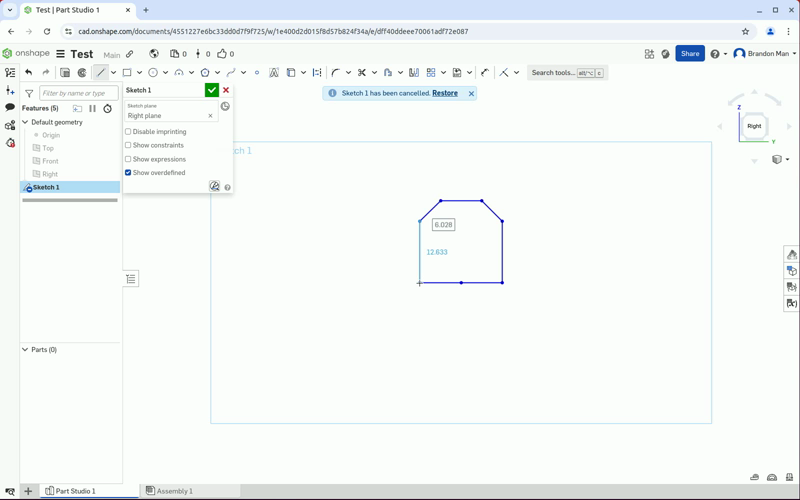
key(esc)
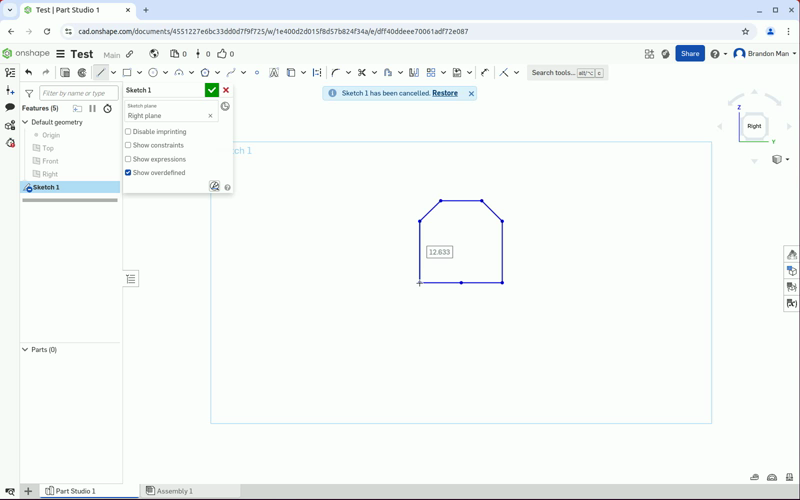
mouse_move(496, 227)
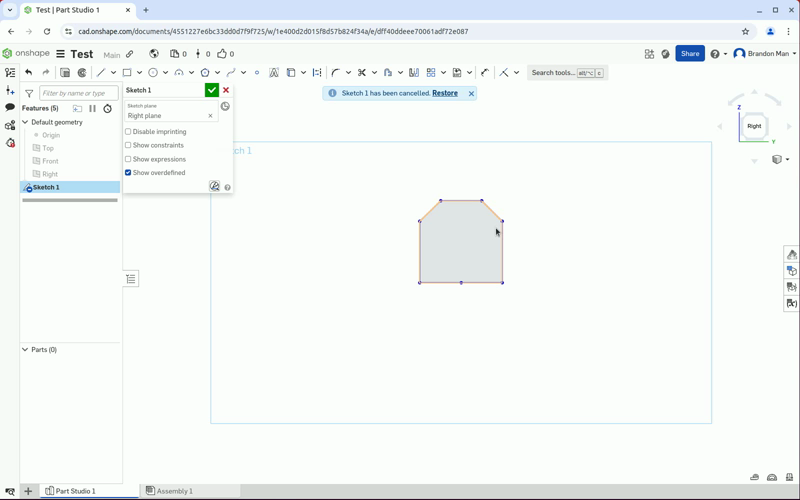
click(496, 227)
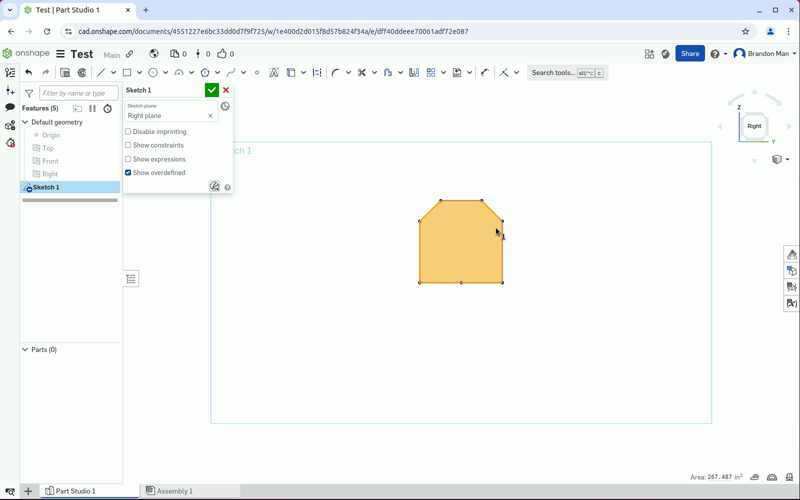
mouse_move(73, 352)
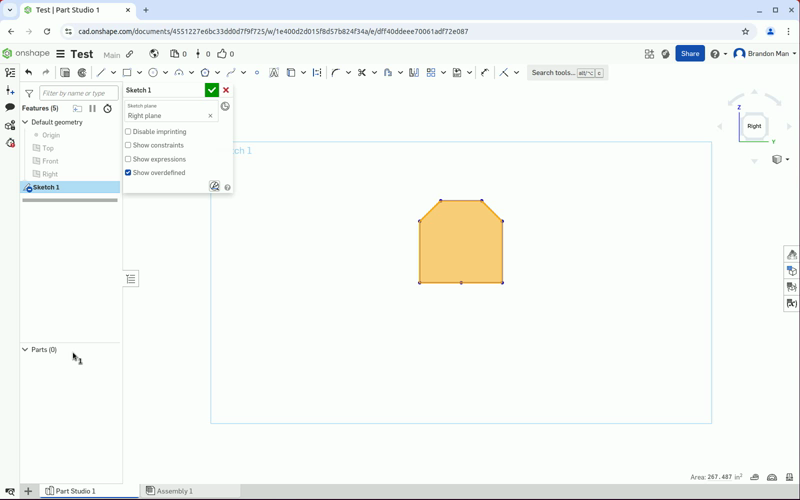
key(shift+y)
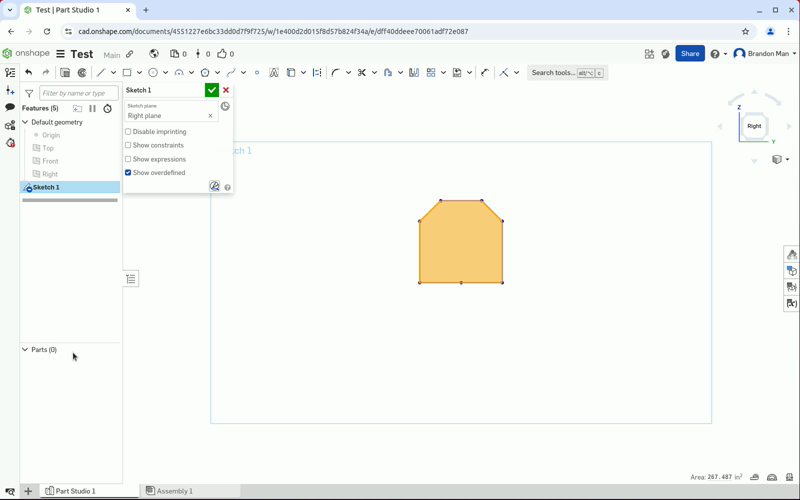
key(shift+e)
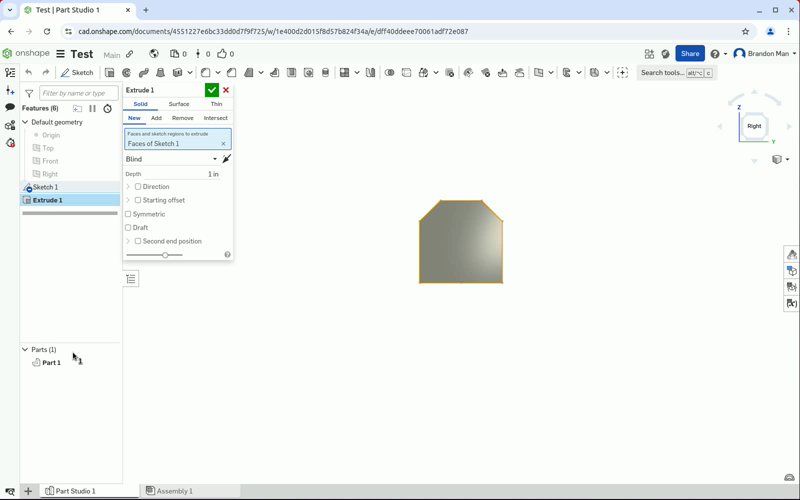
mouse_move(143, 106)
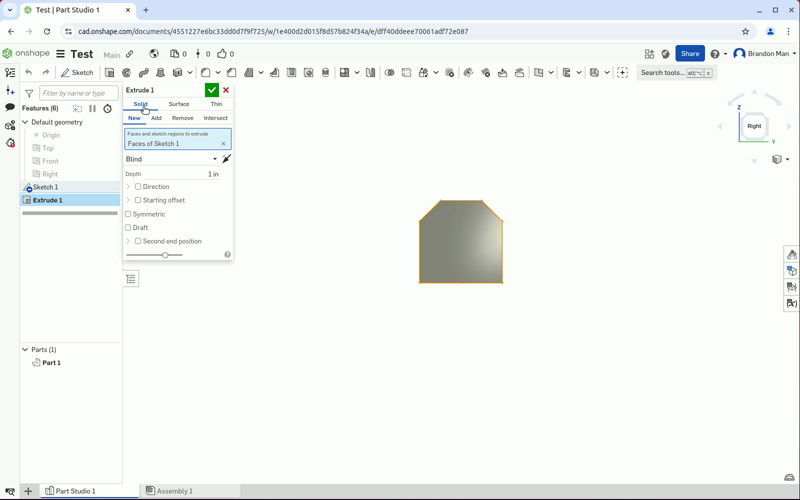
click(143, 106)
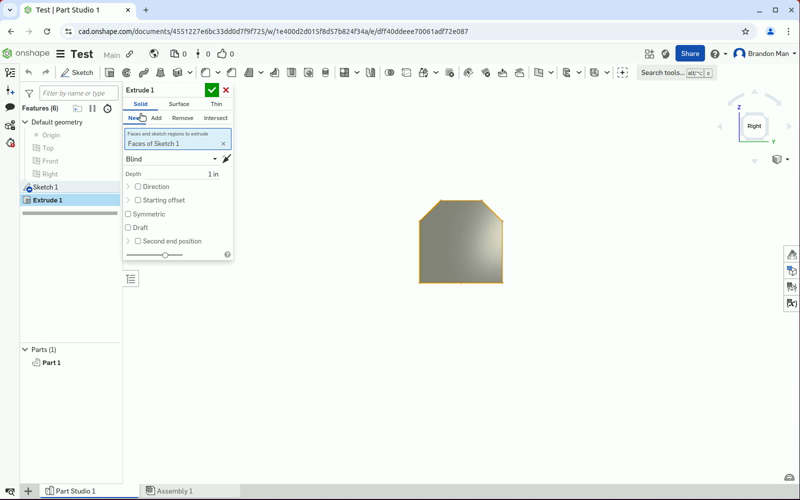
mouse_move(137, 120)
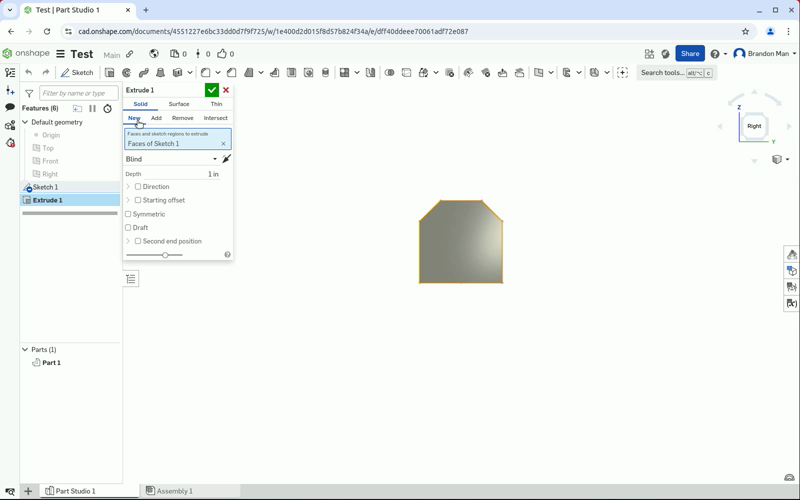
click(137, 120)
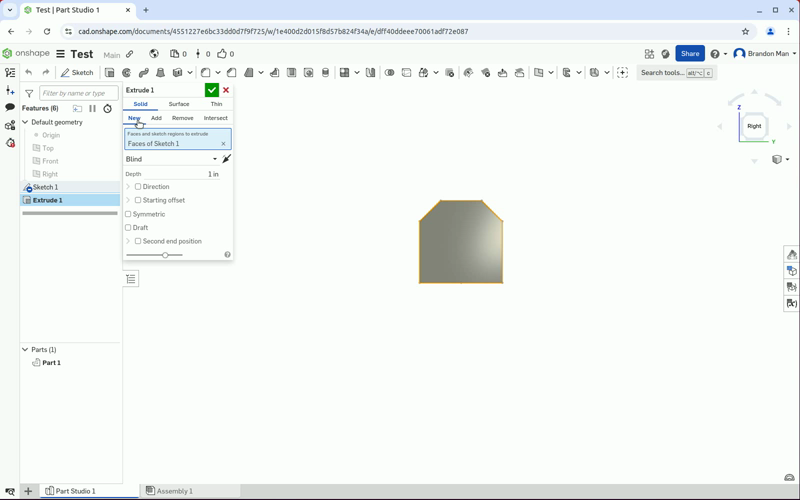
key(tab, 4)
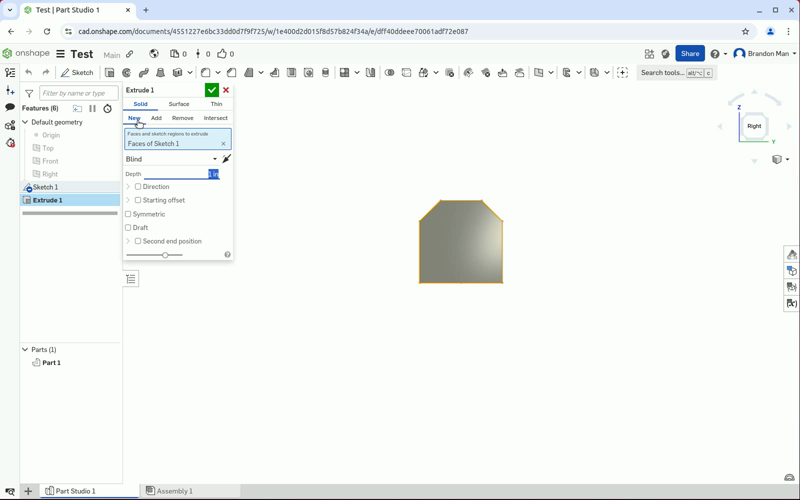
text(8.425)
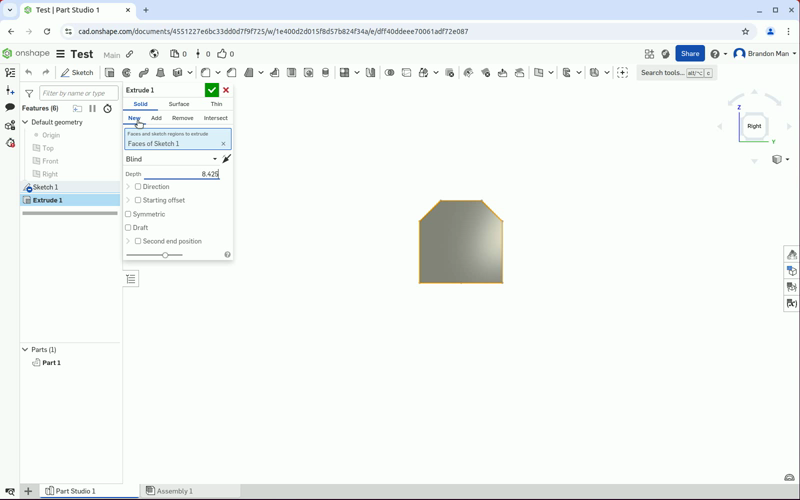
key(enter)
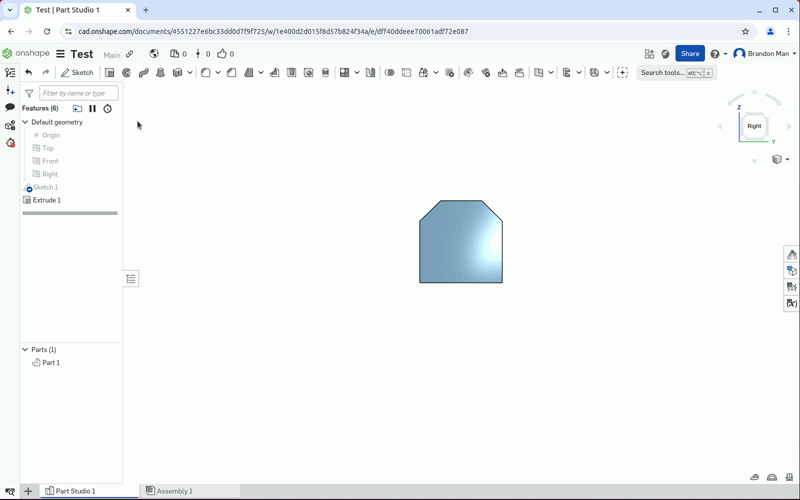
key(shift+h)
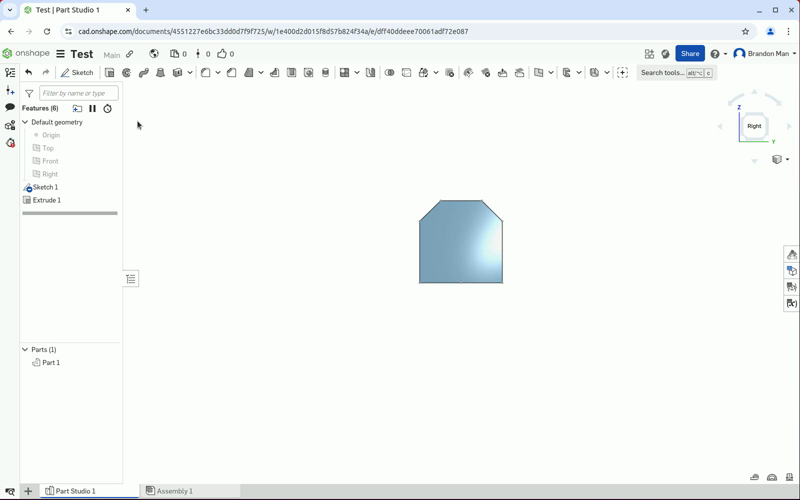
key(shift+h)
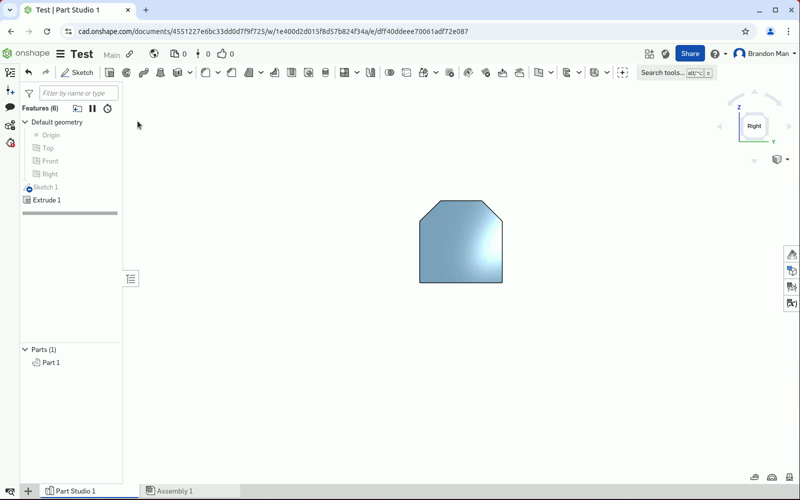
mouse_move(73, 189)
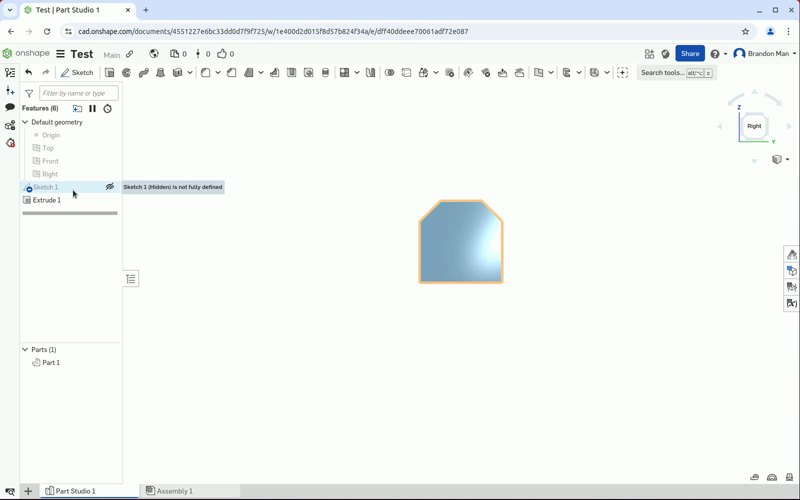
click(73, 189)
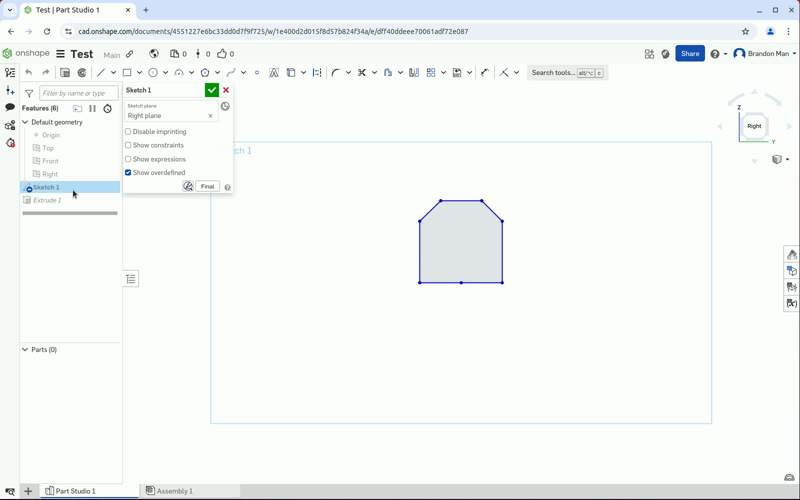
mouse_move(229, 92)
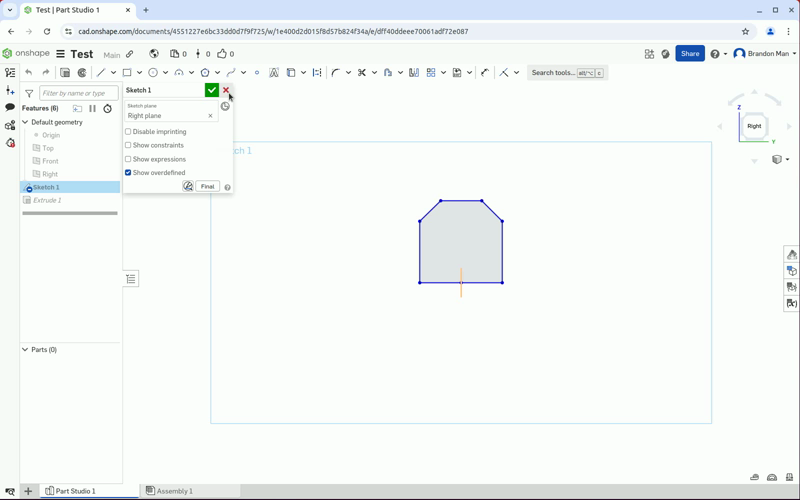
click(229, 92)
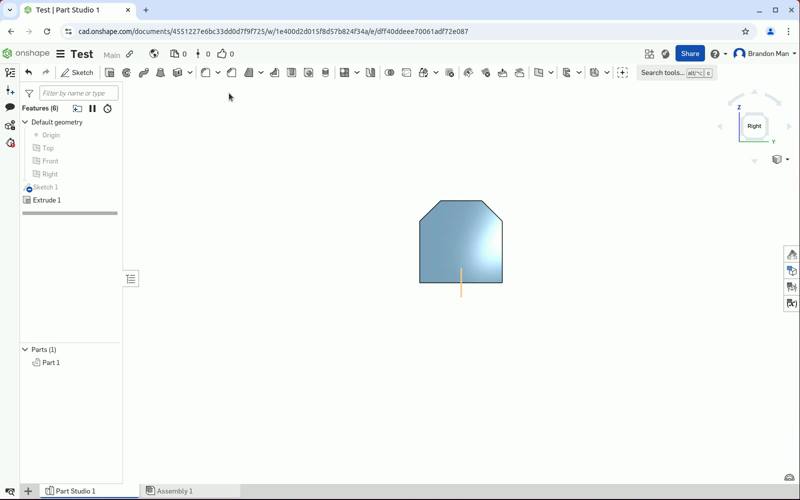
mouse_move(541, 75)
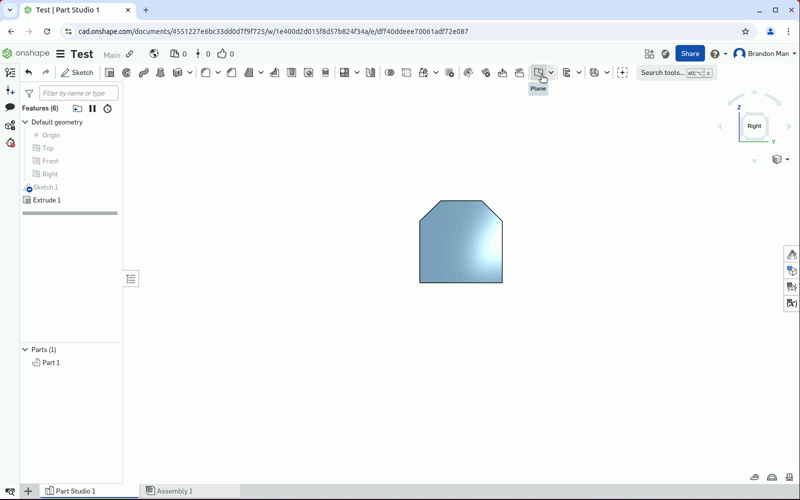
click(541, 75)
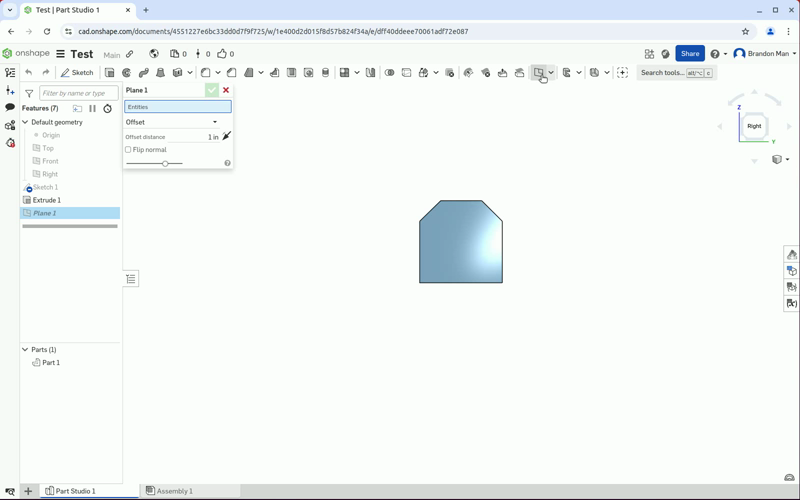
mouse_move(73, 176)
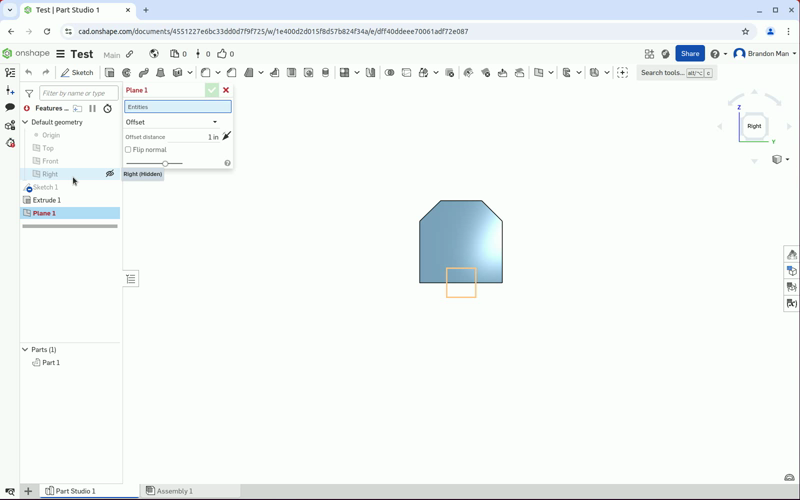
click(73, 176)
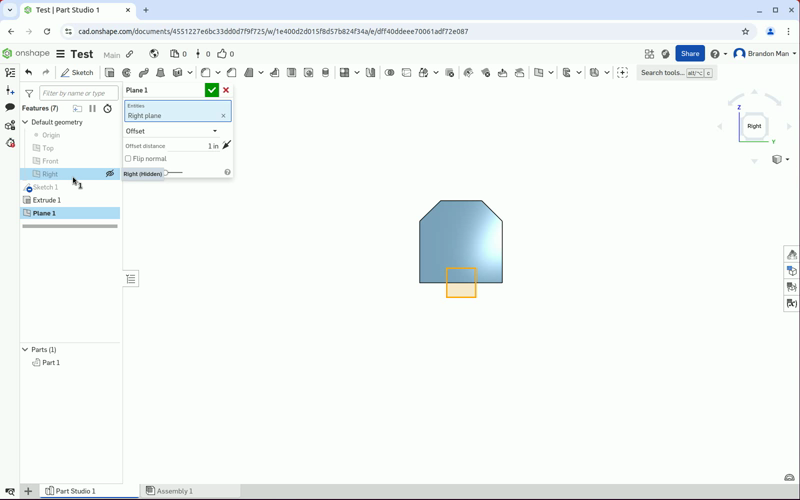
key(tab, 2)
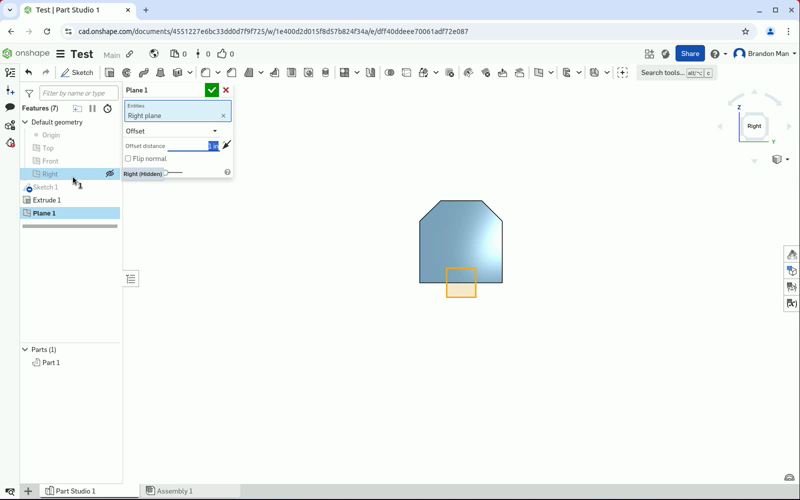
text(8.411)
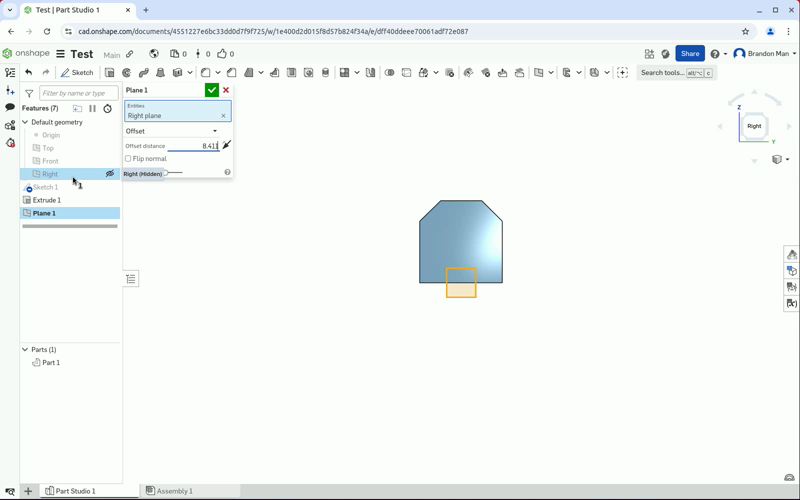
key(enter, 2)
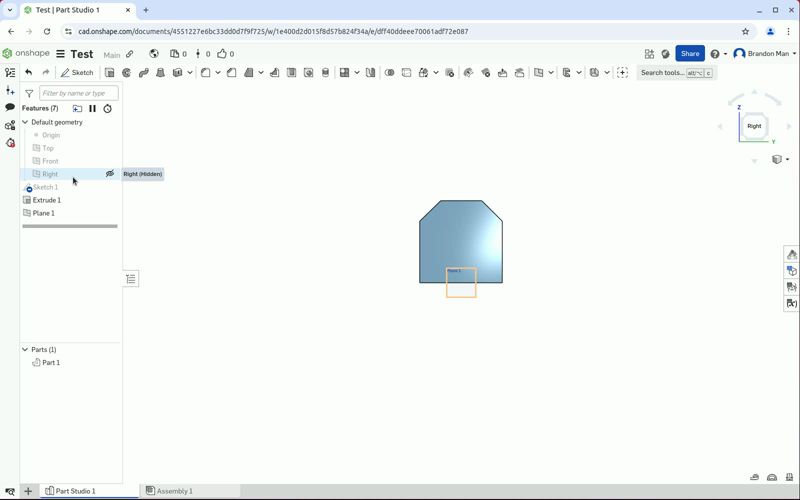
key(shift+s)
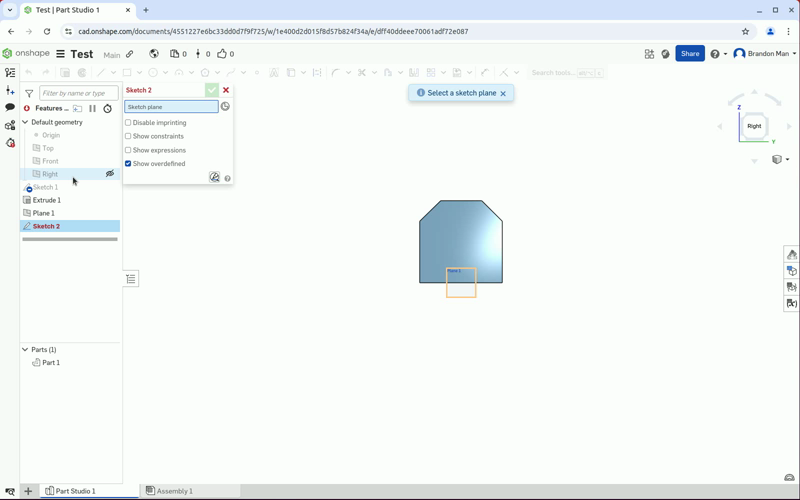
mouse_move(73, 215)
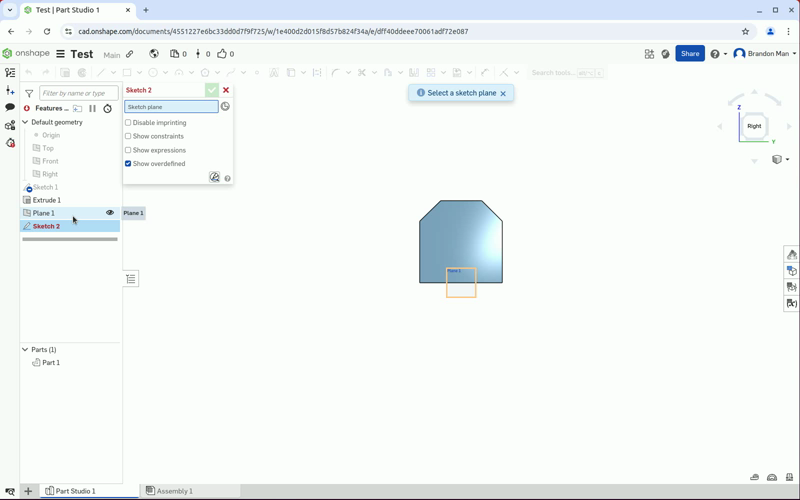
click(73, 215)
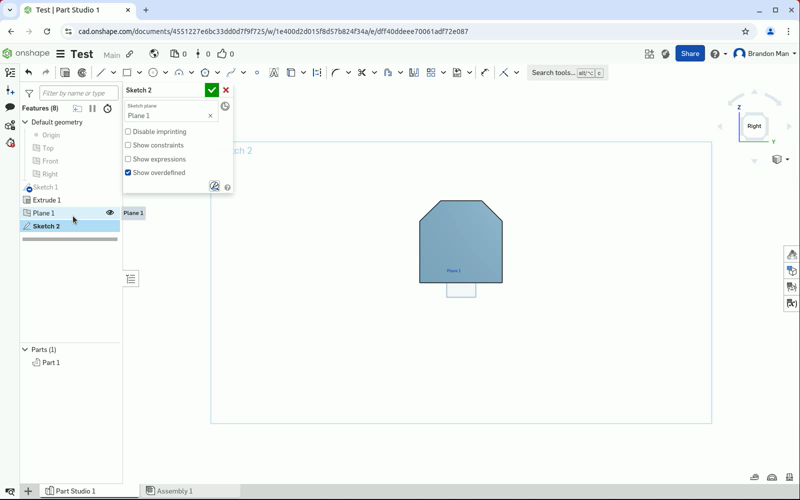
mouse_move(73, 352)
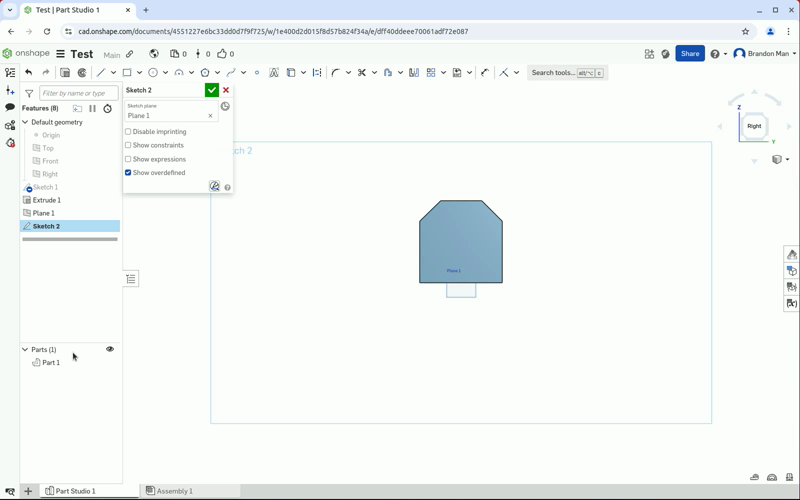
key(y)
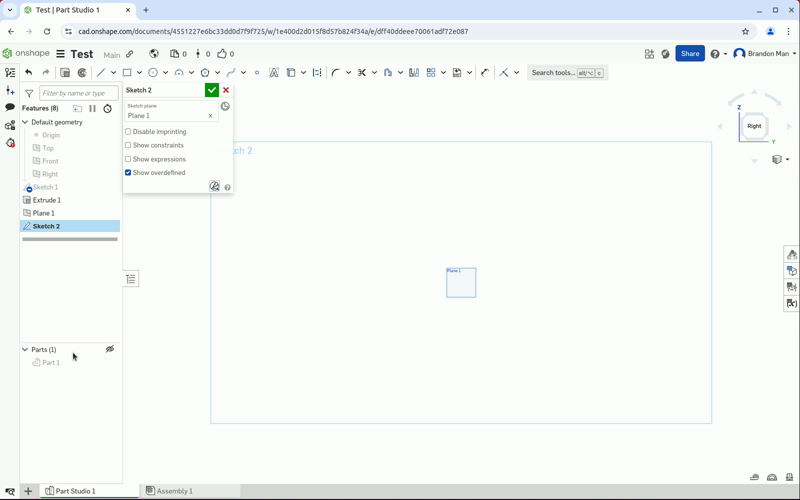
key(l)
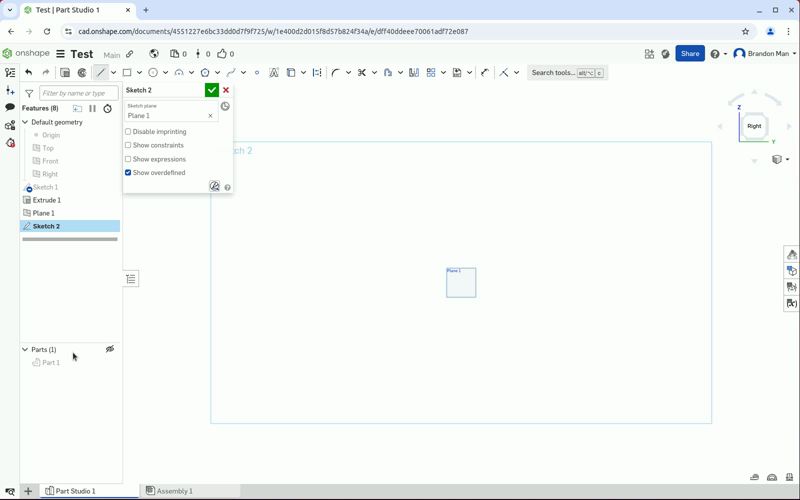
key_down(shift)
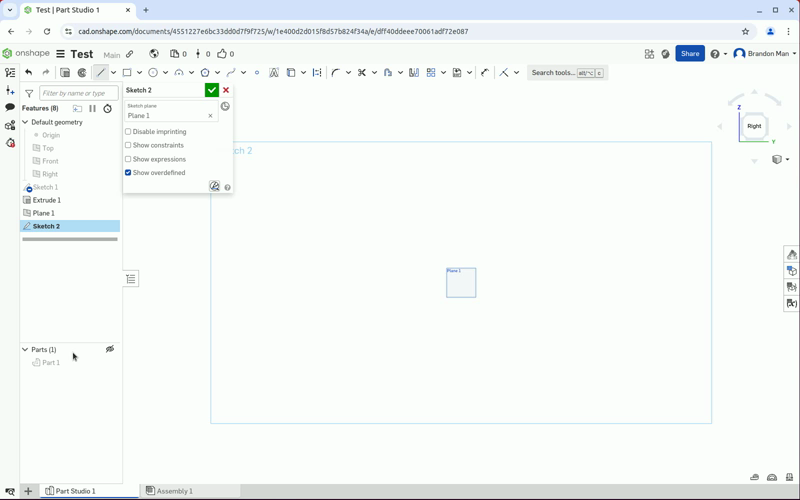
mouse_move(440, 262)
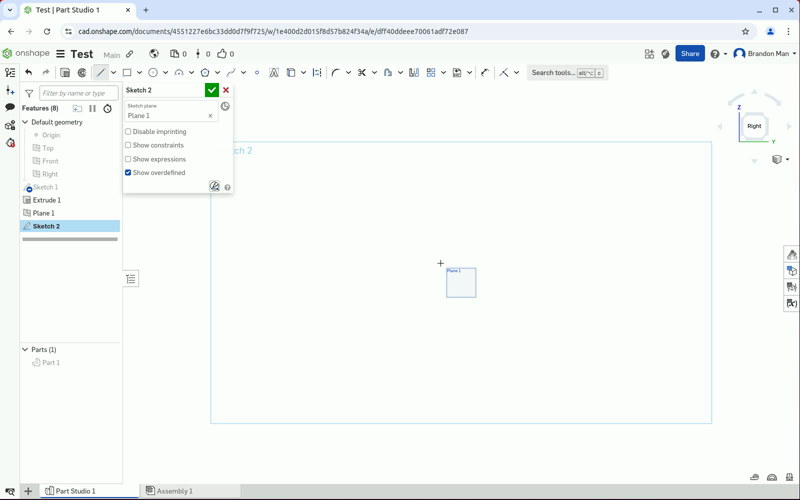
click(440, 262)
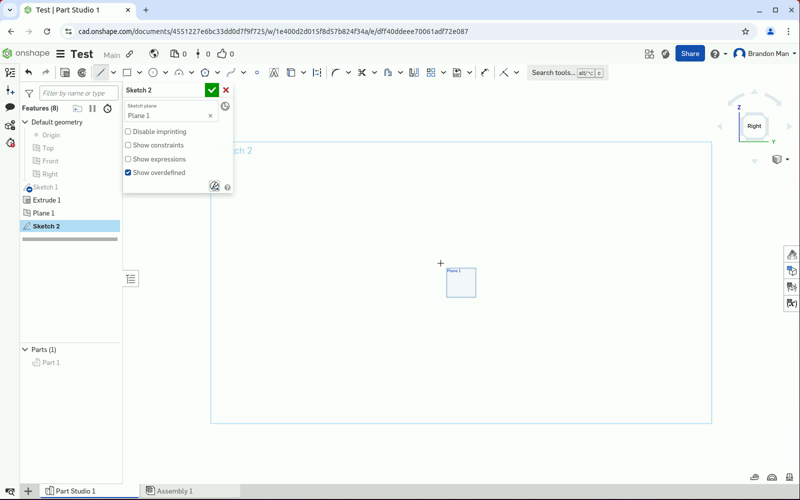
key_up(shift)
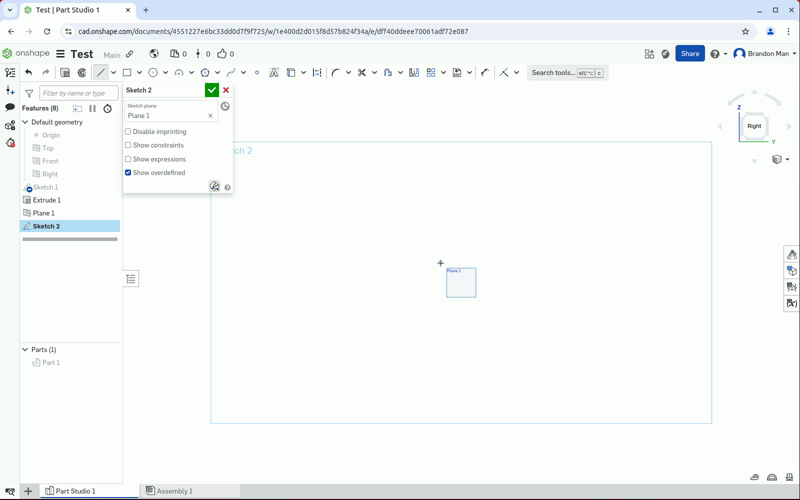
key_down(shift)
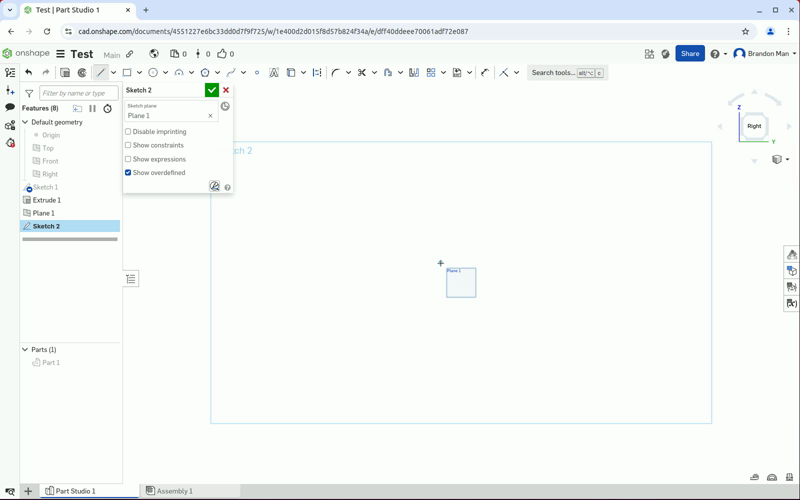
mouse_move(470, 262)
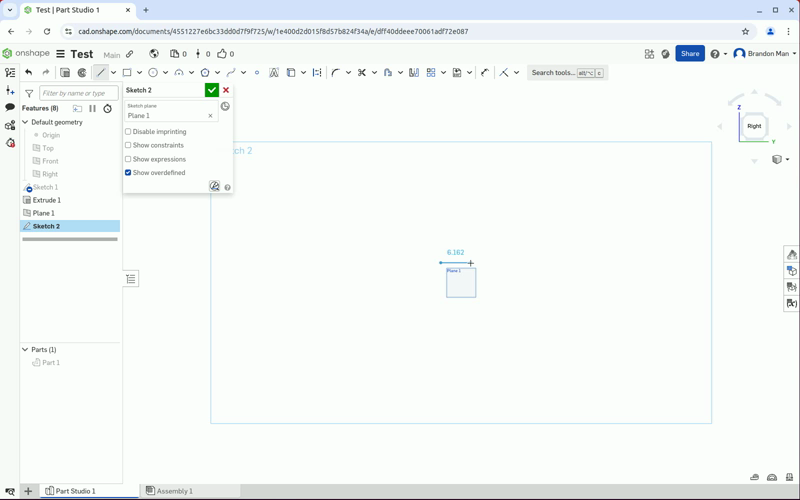
mouse_move(482, 263)
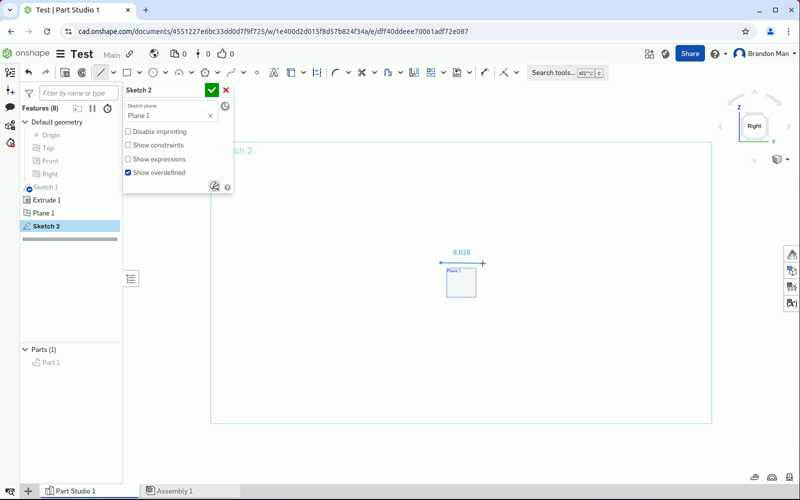
click(482, 263)
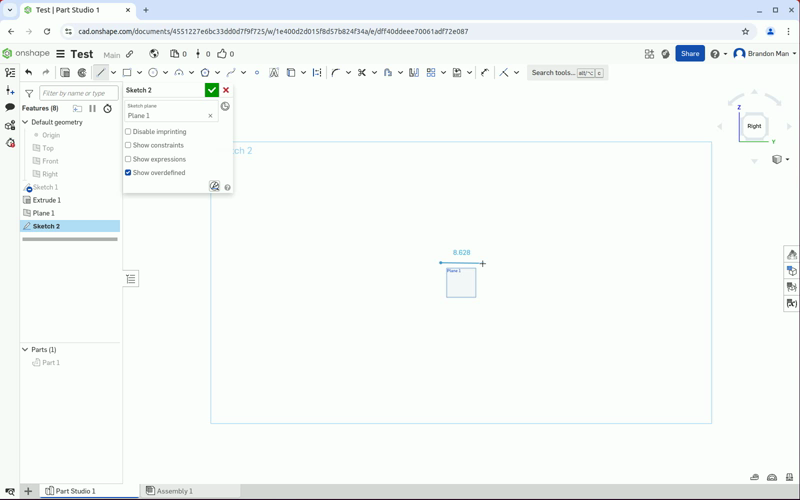
key_up(shift)
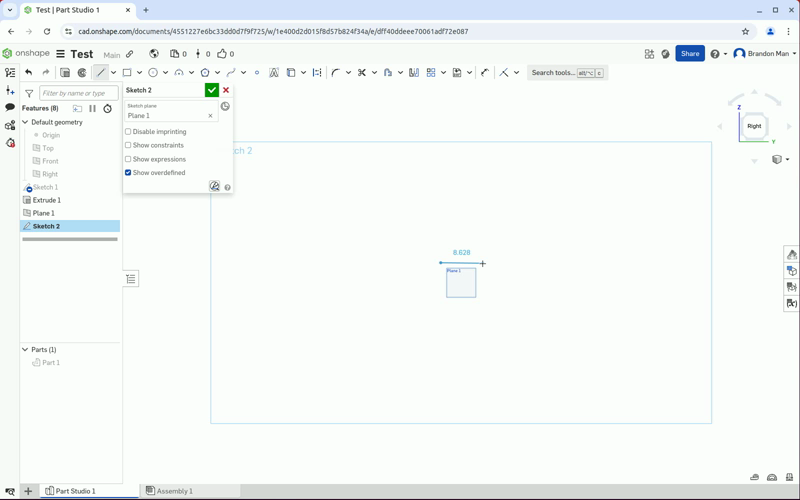
key_down(shift)
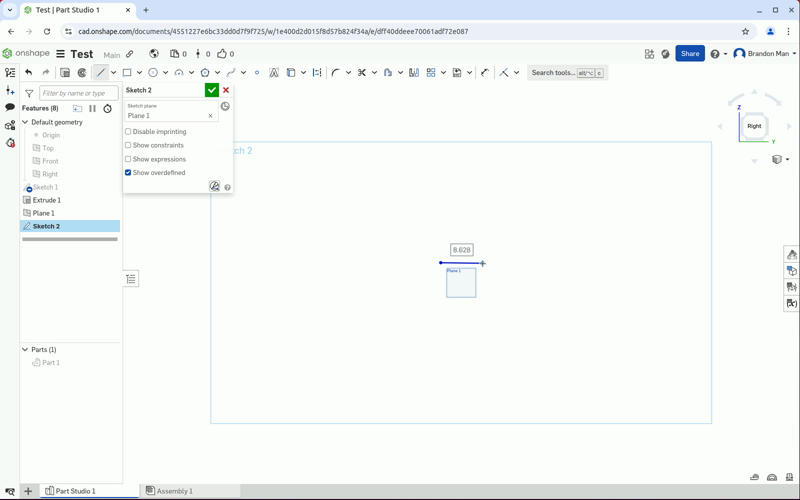
mouse_move(512, 263)
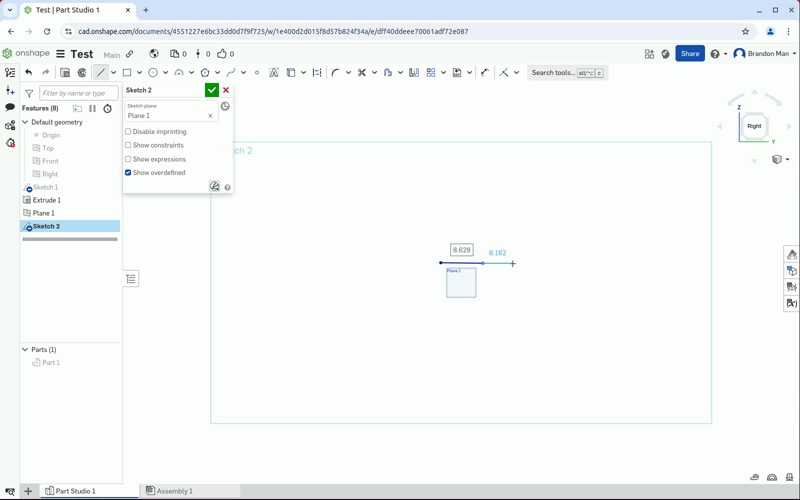
mouse_move(482, 221)
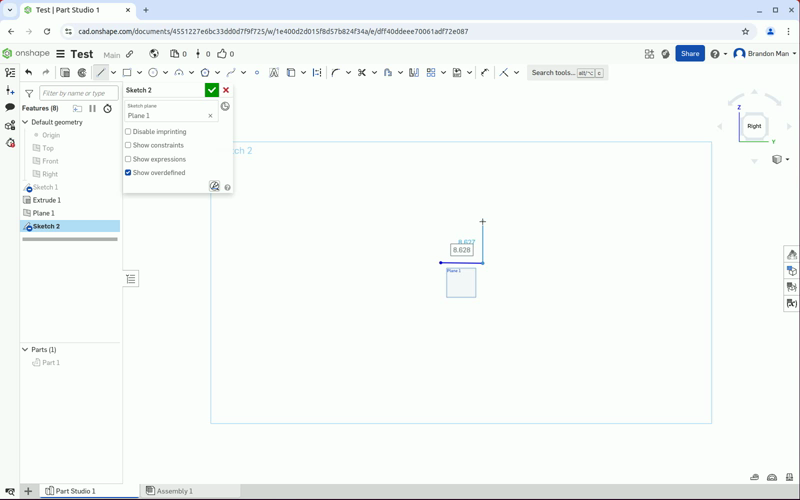
click(482, 221)
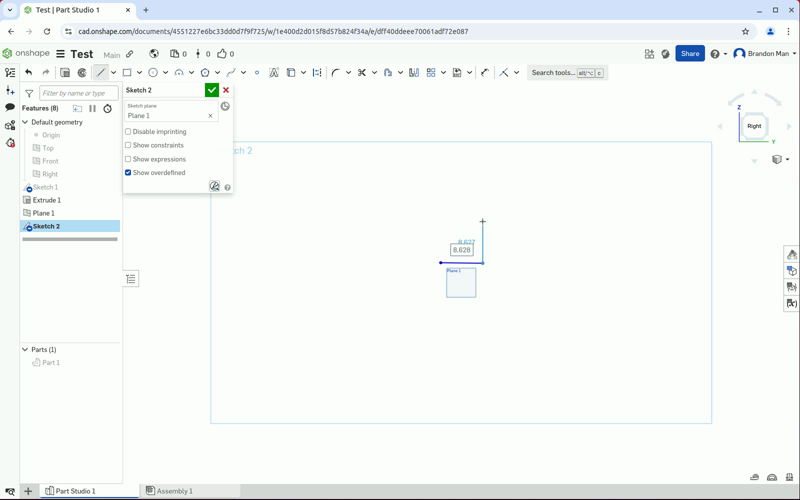
key_up(shift)
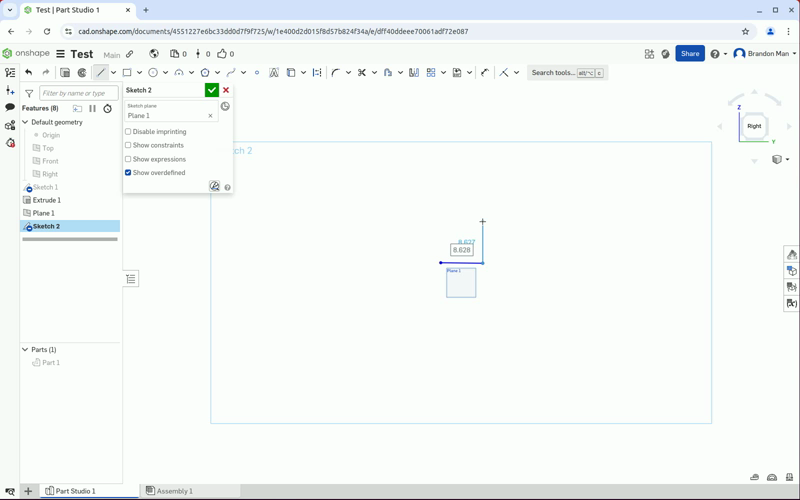
key_down(shift)
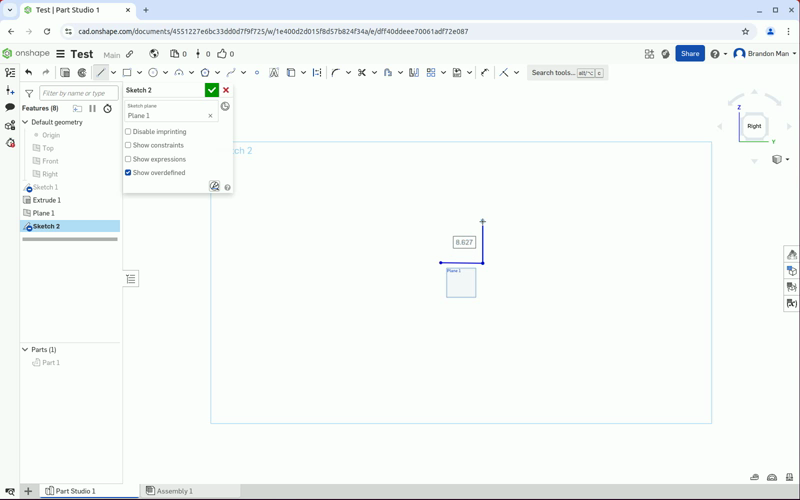
mouse_move(512, 221)
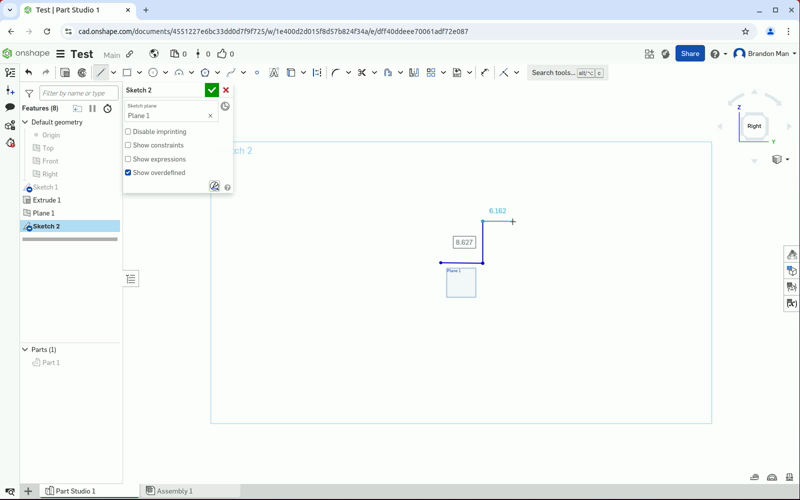
mouse_move(440, 221)
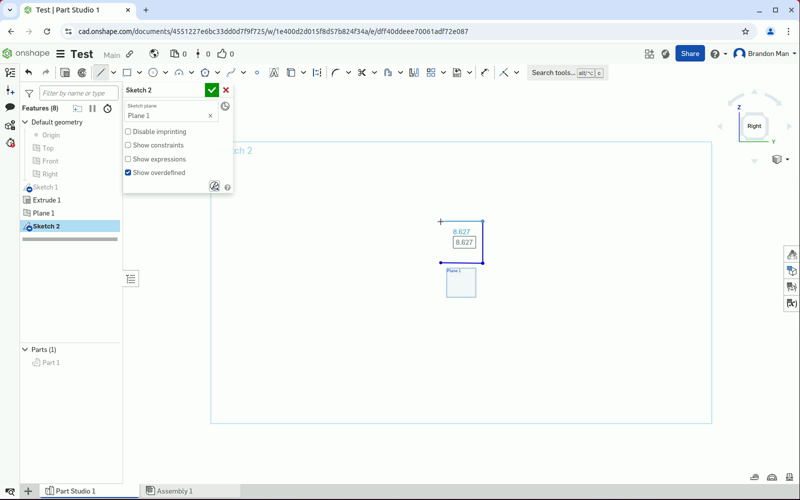
click(440, 221)
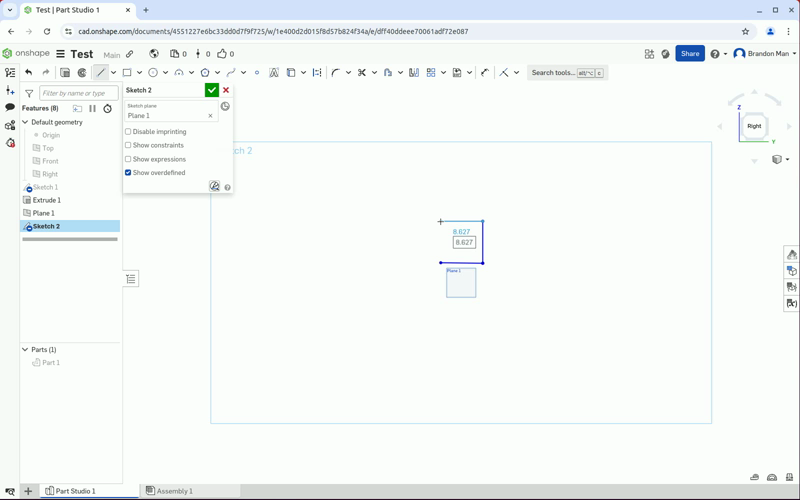
key_up(shift)
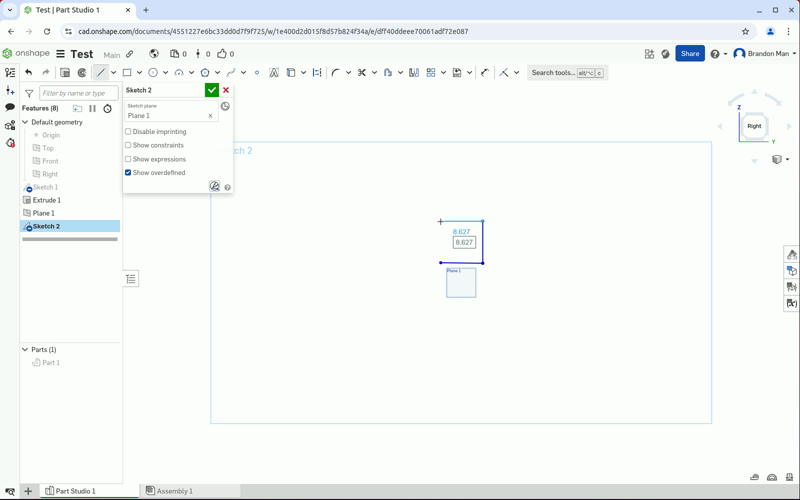
mouse_move(470, 221)
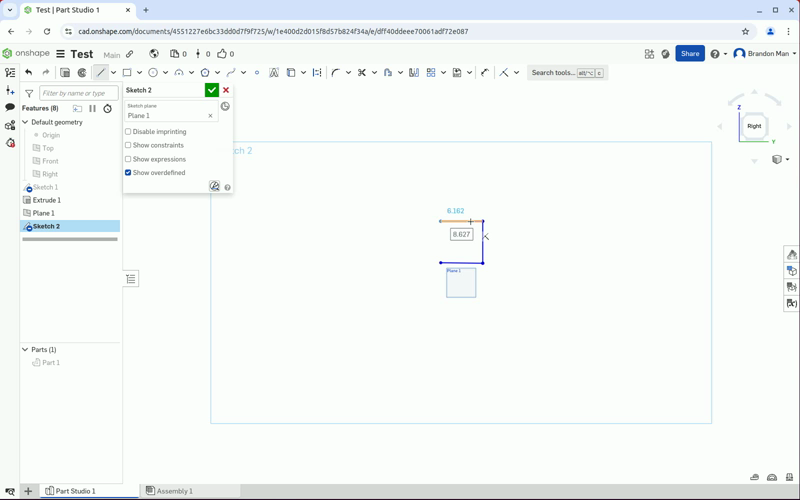
key_down(shift)
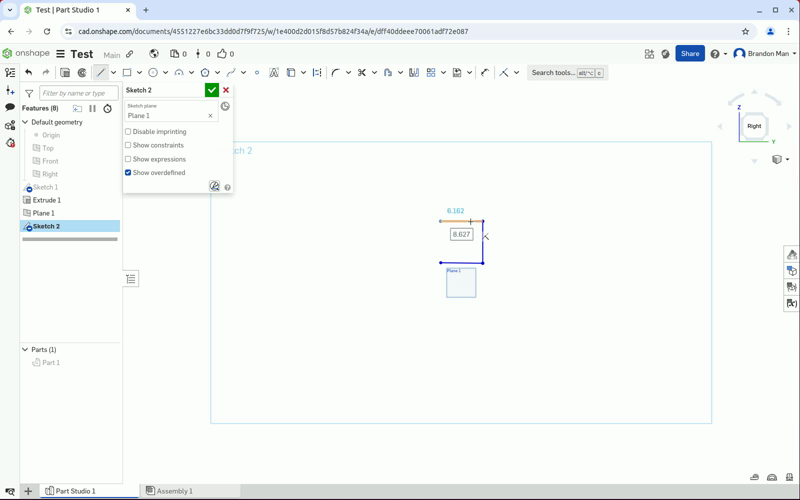
mouse_move(440, 262)
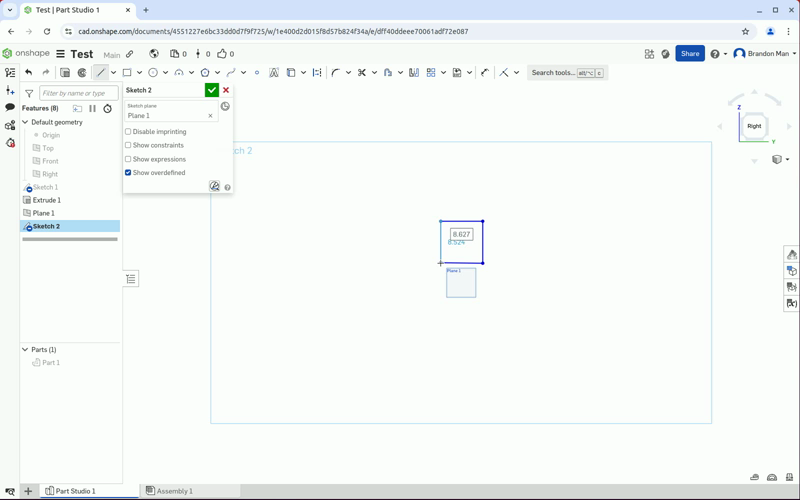
key_up(shift)
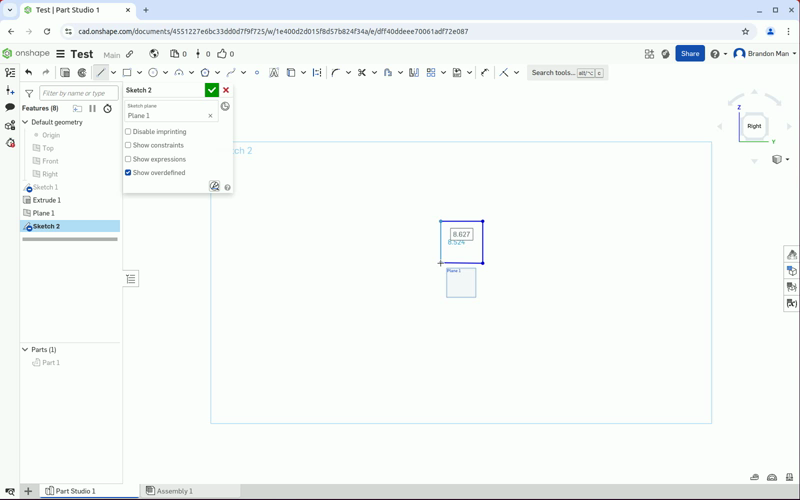
click(440, 262)
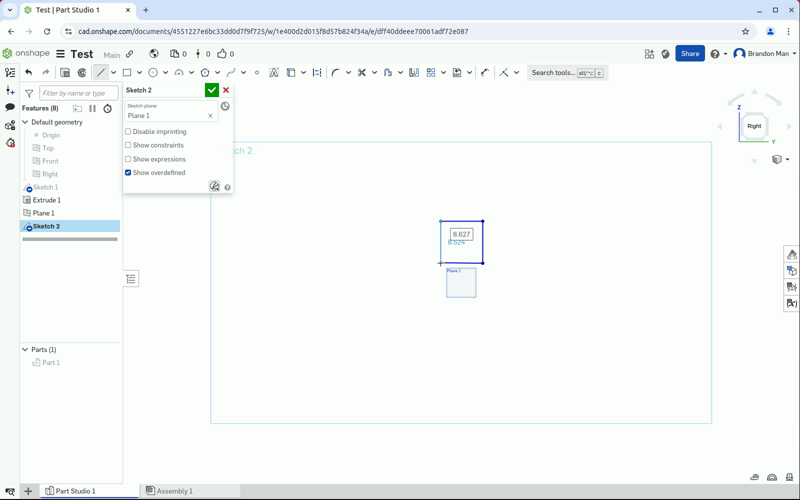
key(esc)
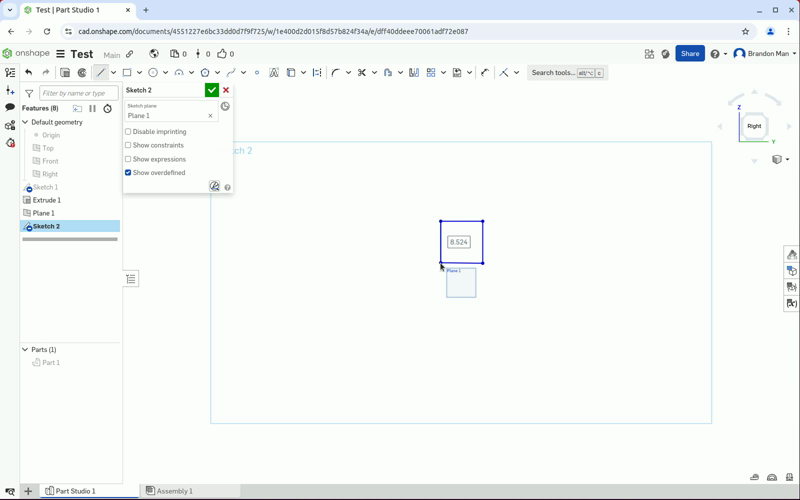
mouse_move(442, 251)
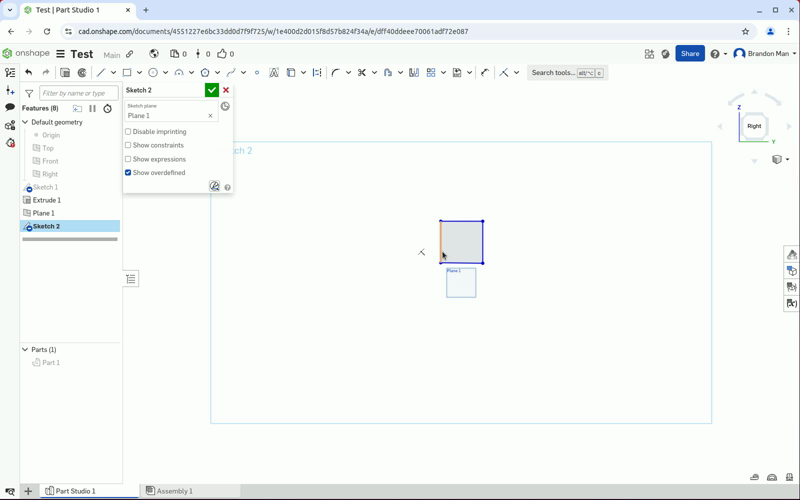
scroll(6)
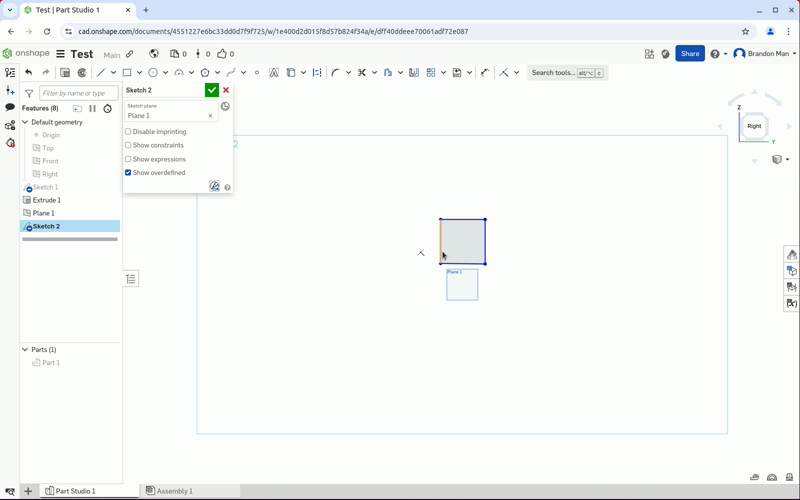
scroll(6)
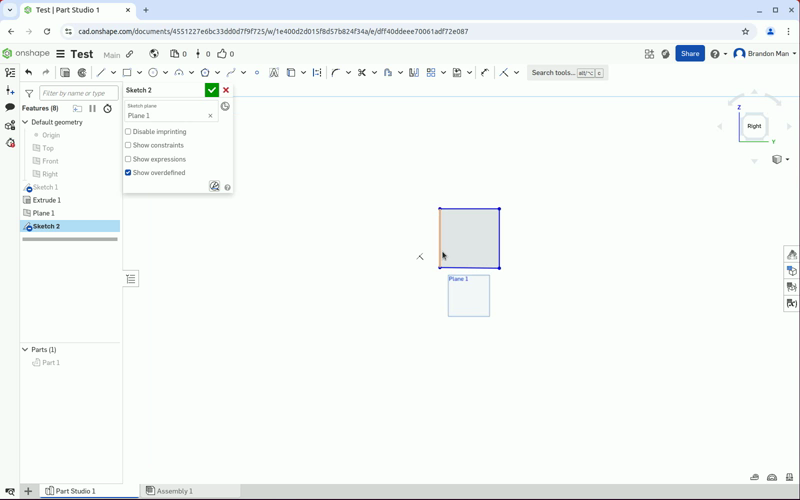
scroll(6)
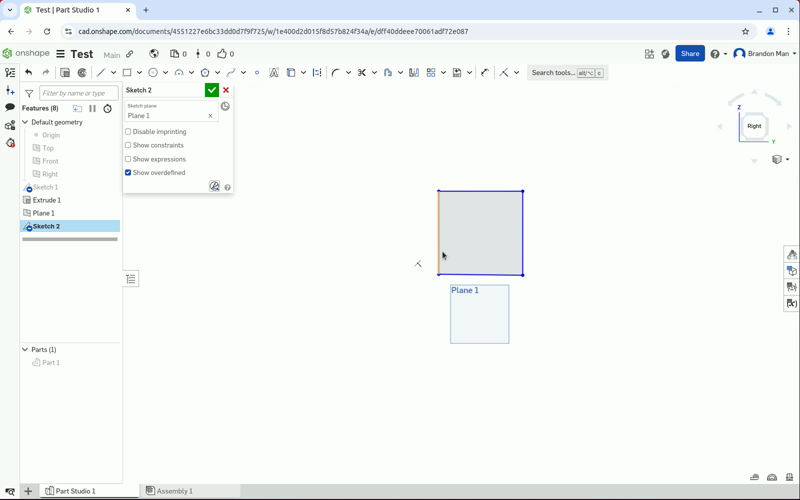
scroll(6)
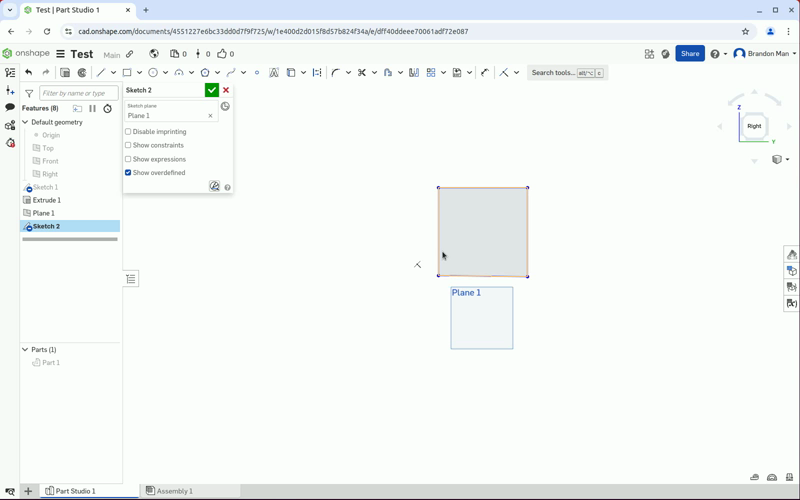
scroll(6)
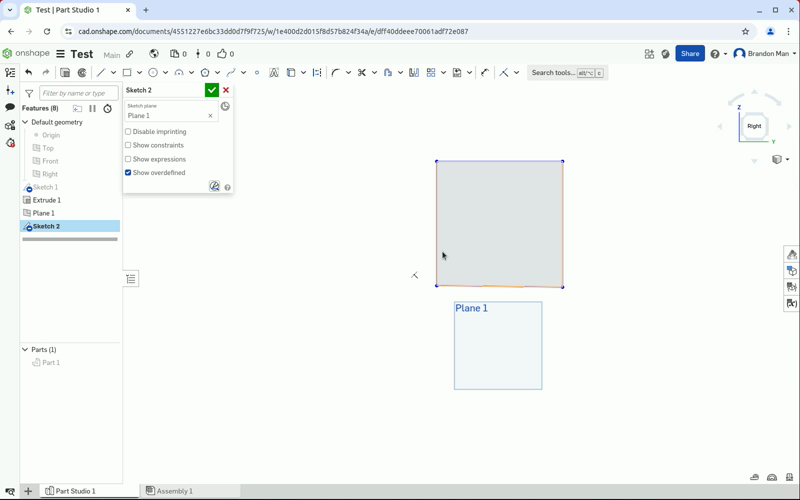
scroll(6)
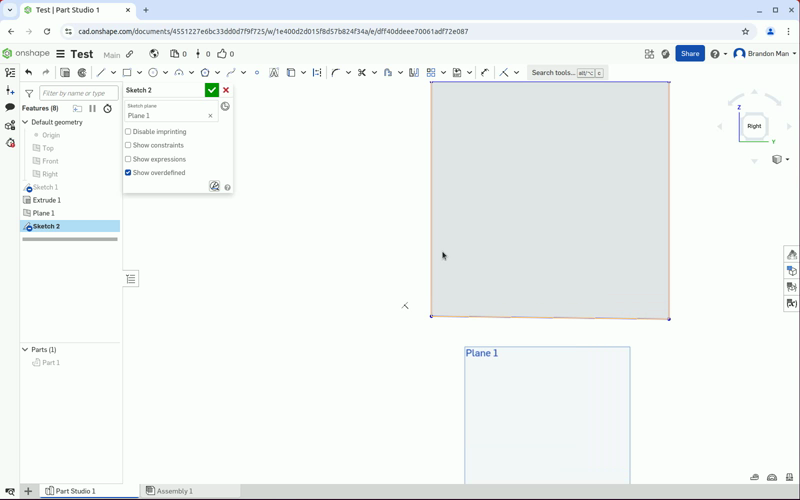
scroll(6)
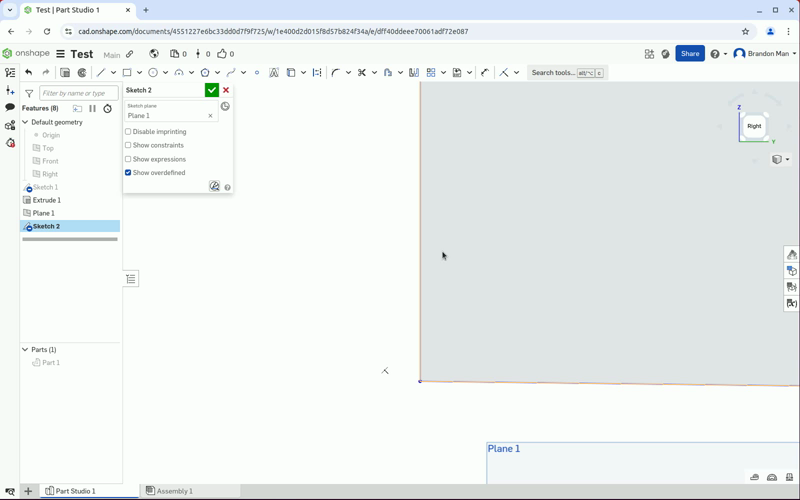
click(442, 251)
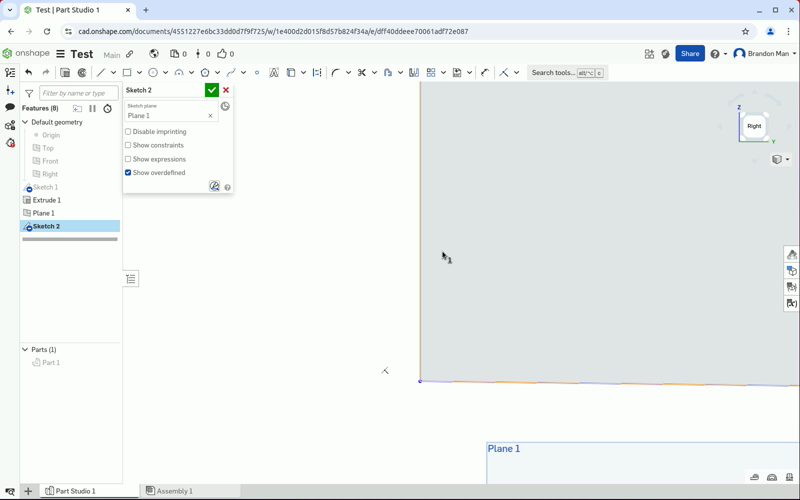
scroll(-6)
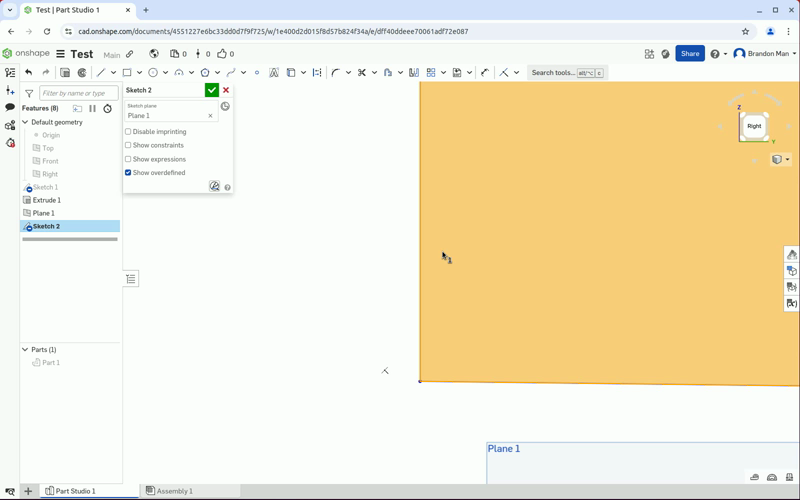
scroll(-6)
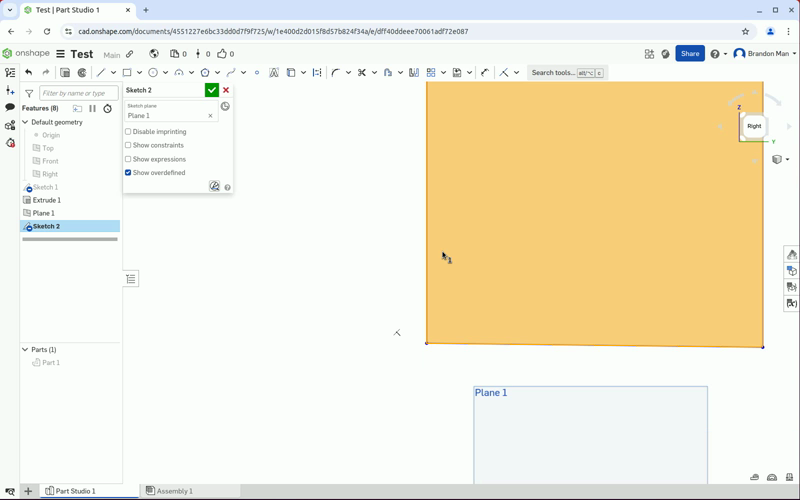
scroll(-6)
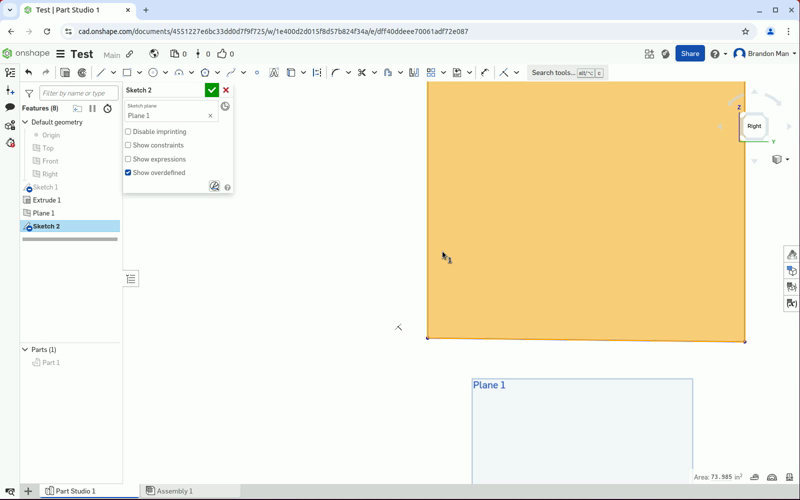
scroll(-6)
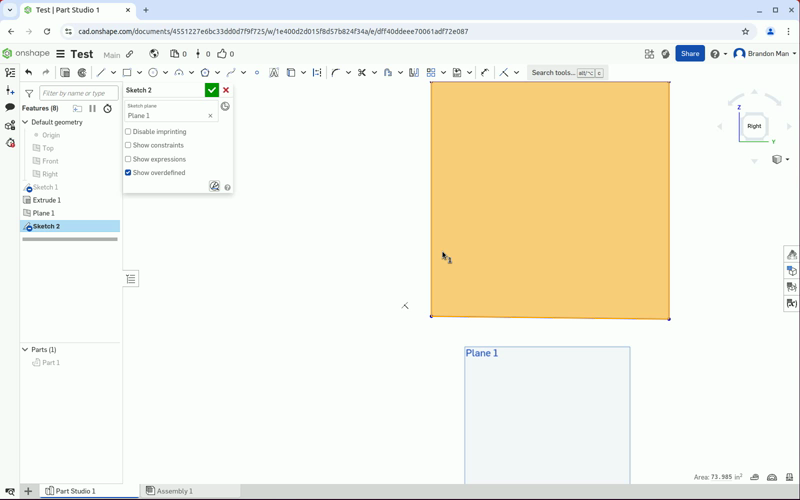
scroll(-6)
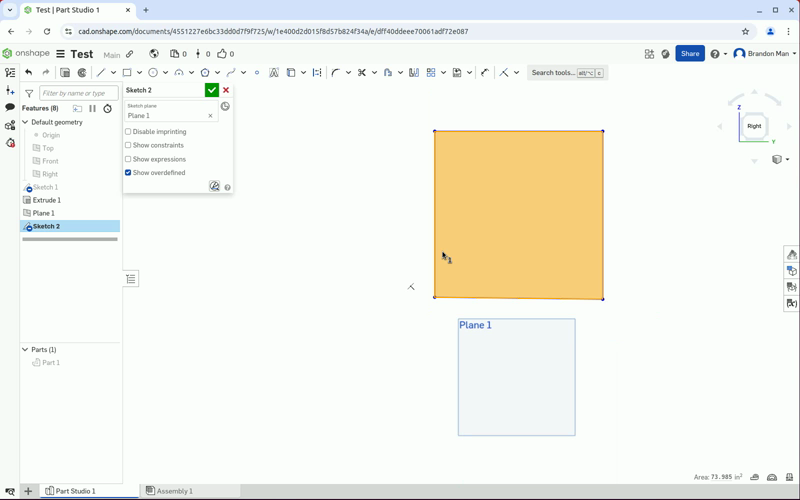
scroll(-6)
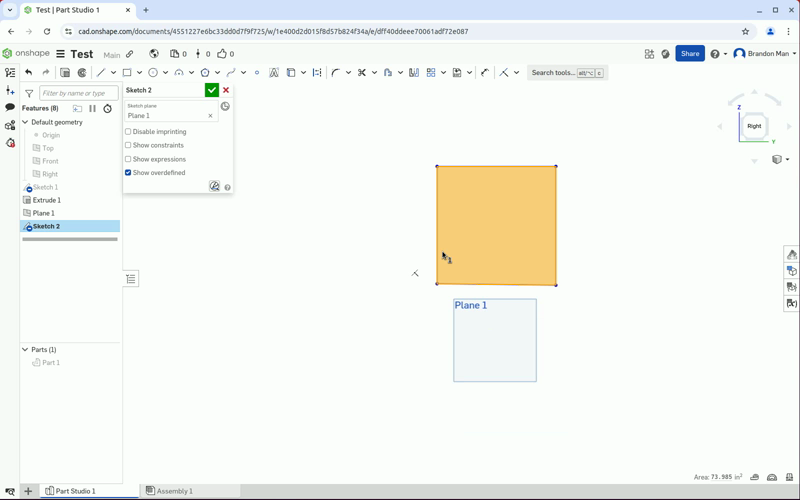
scroll(-6)
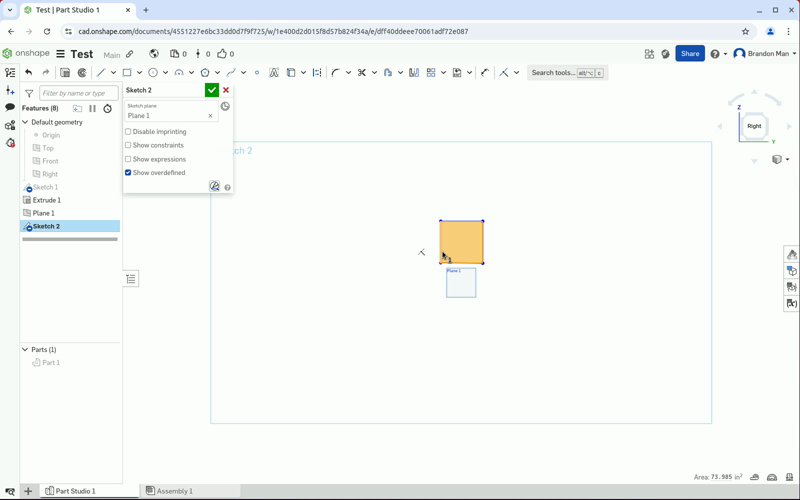
mouse_move(73, 352)
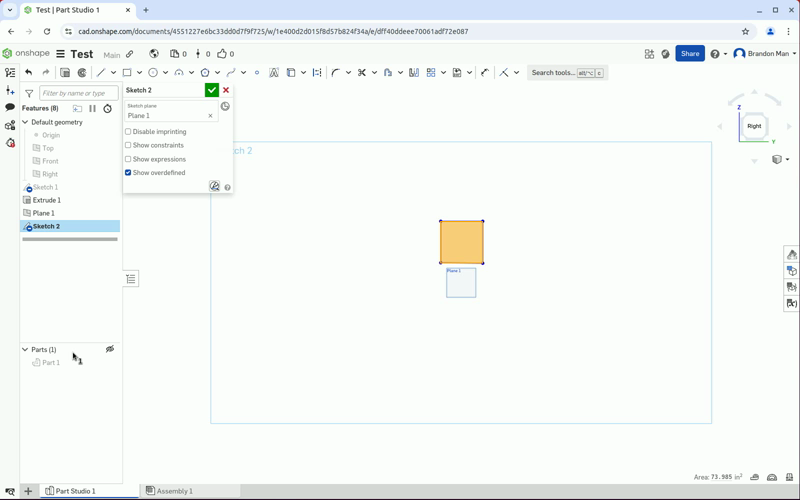
key(shift+y)
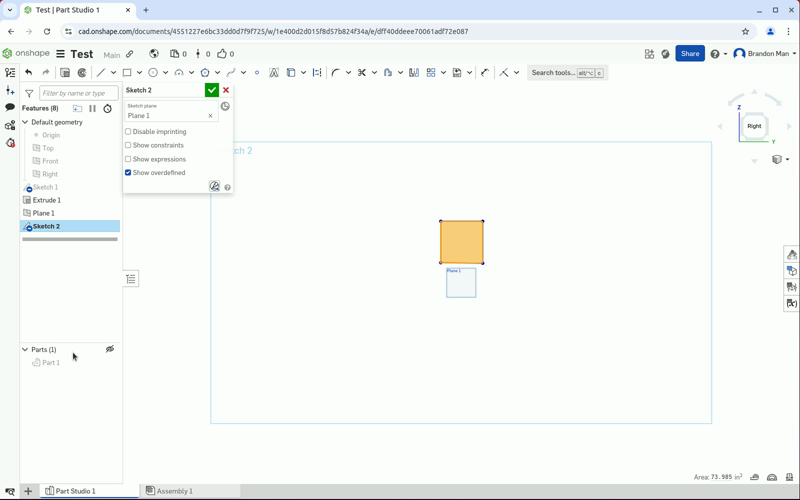
key(shift+e)
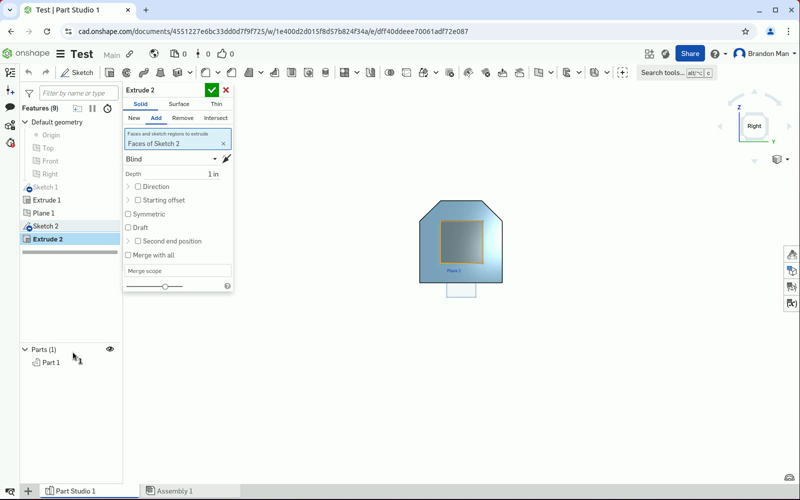
mouse_move(143, 106)
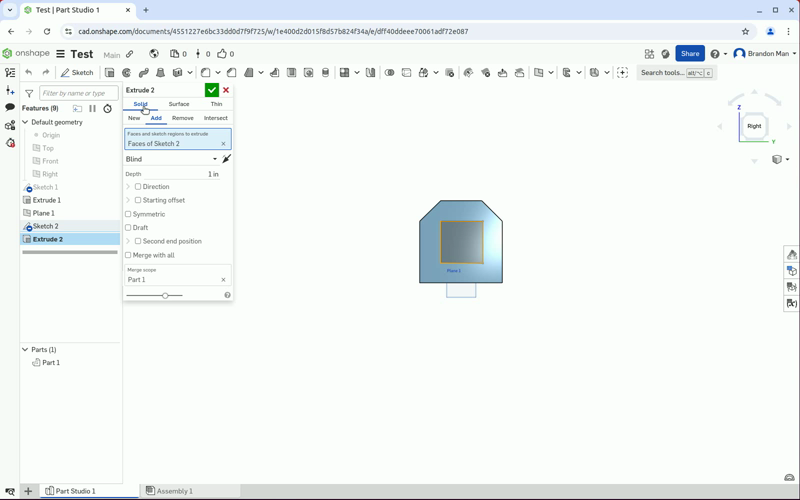
click(143, 106)
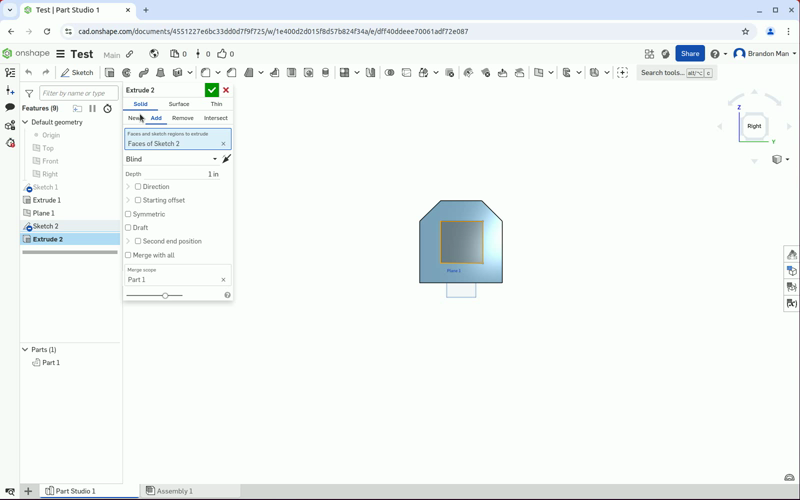
mouse_move(137, 120)
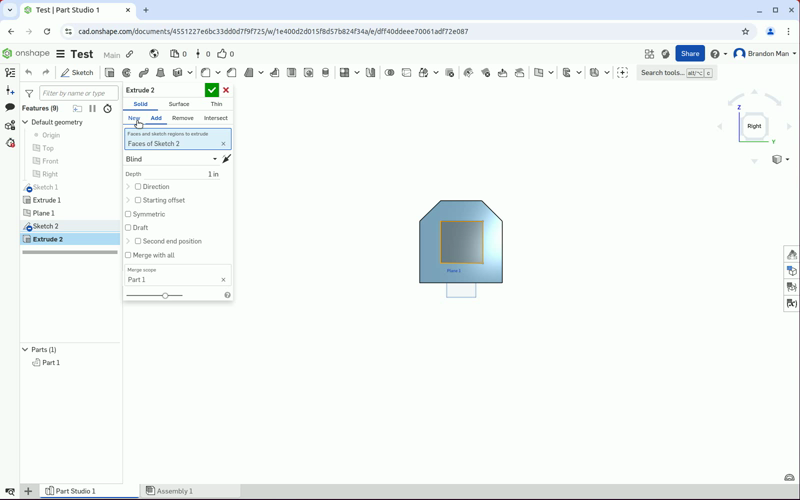
click(137, 120)
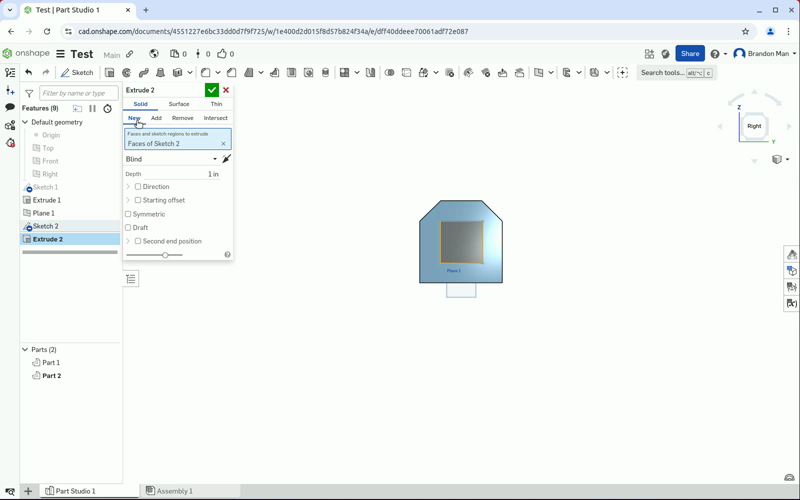
key(tab, 4)
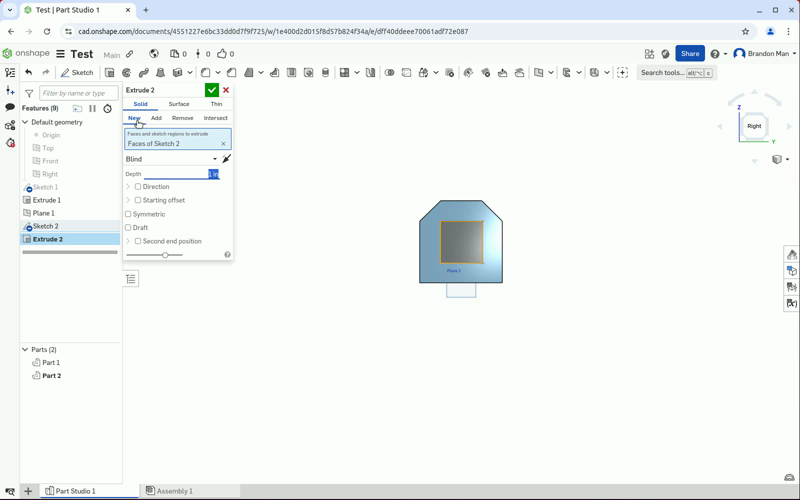
text(8.425)
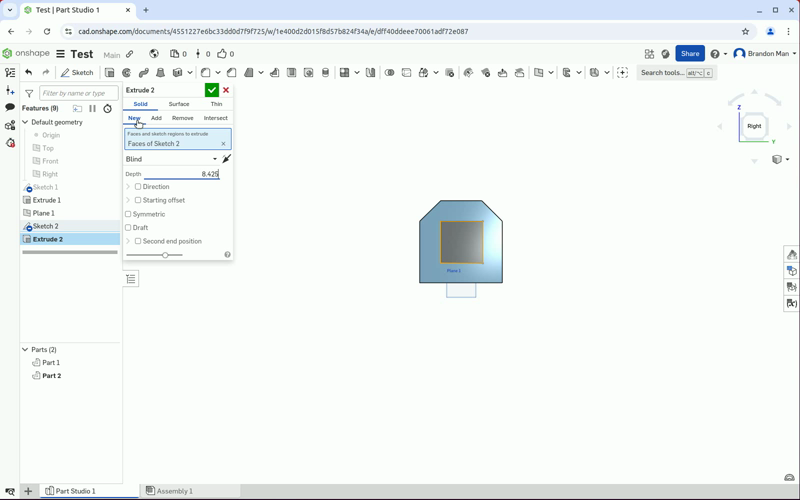
key(enter)
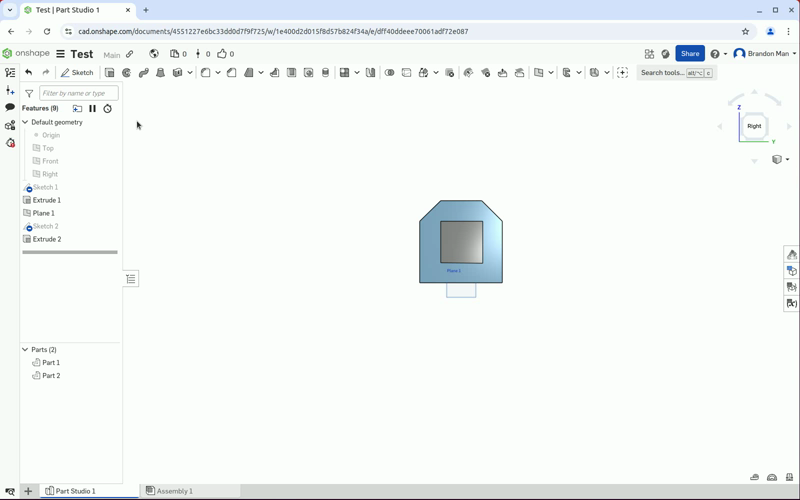
key(shift+h)
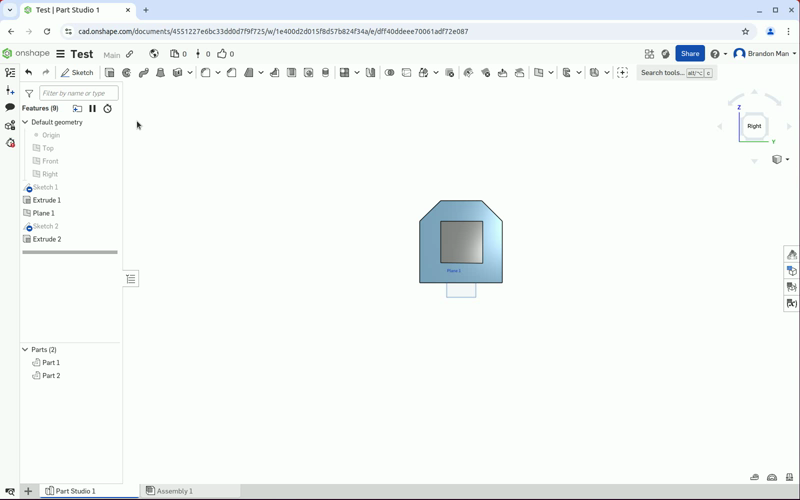
key(shift+h)
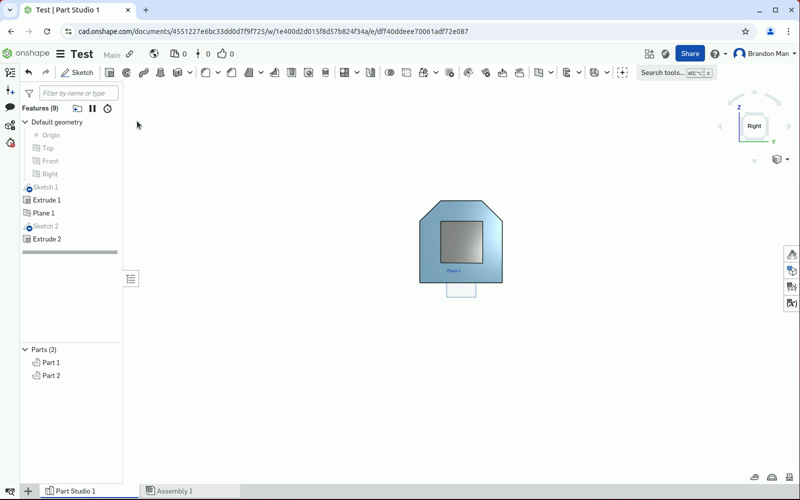
mouse_move(73, 189)
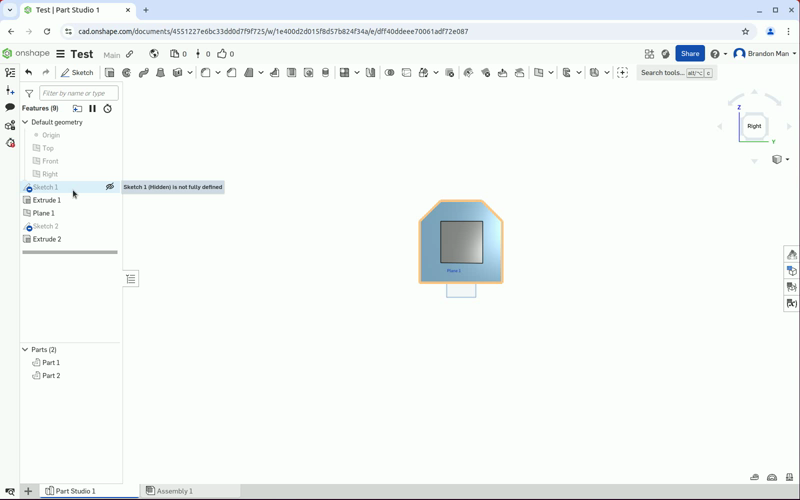
click(73, 189)
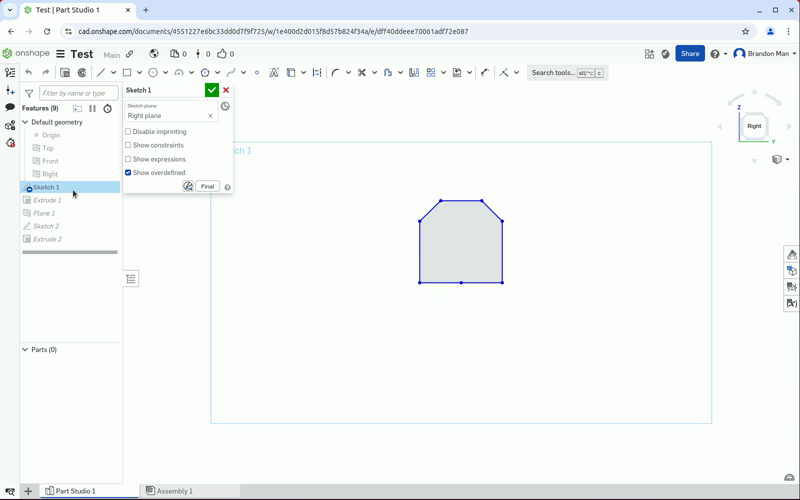
mouse_move(229, 92)
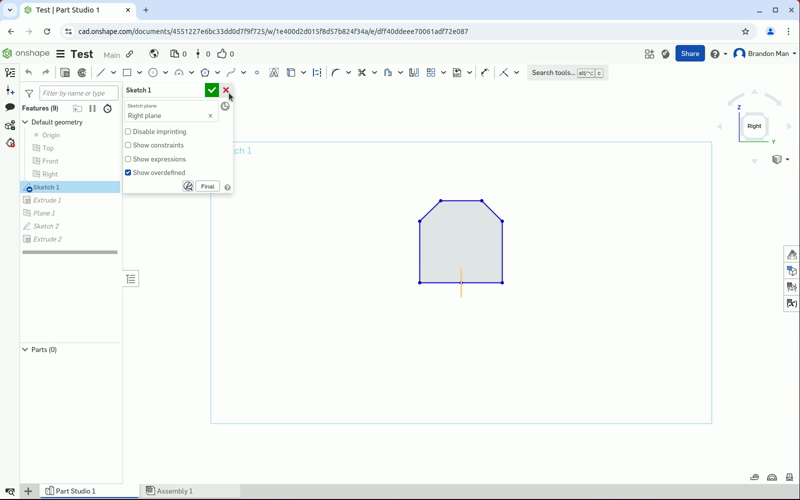
click(229, 92)
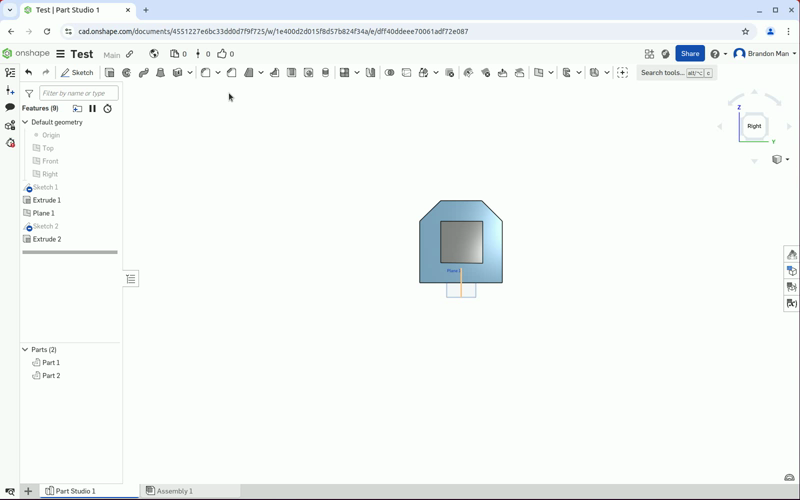
mouse_move(73, 352)
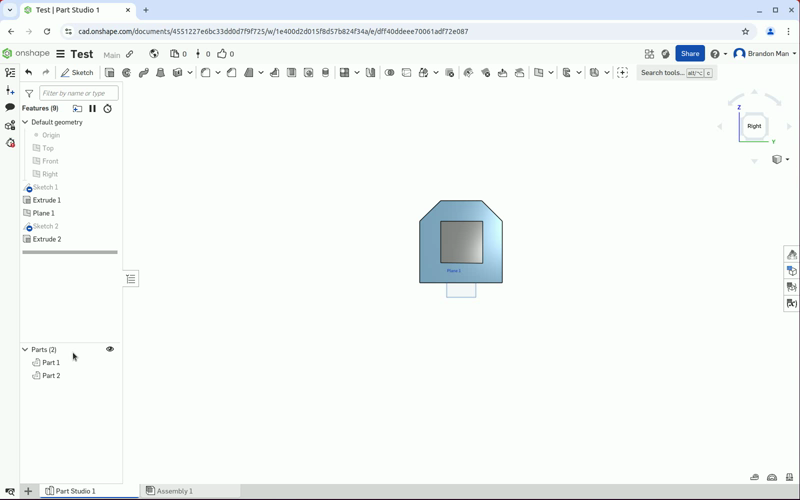
key(y)
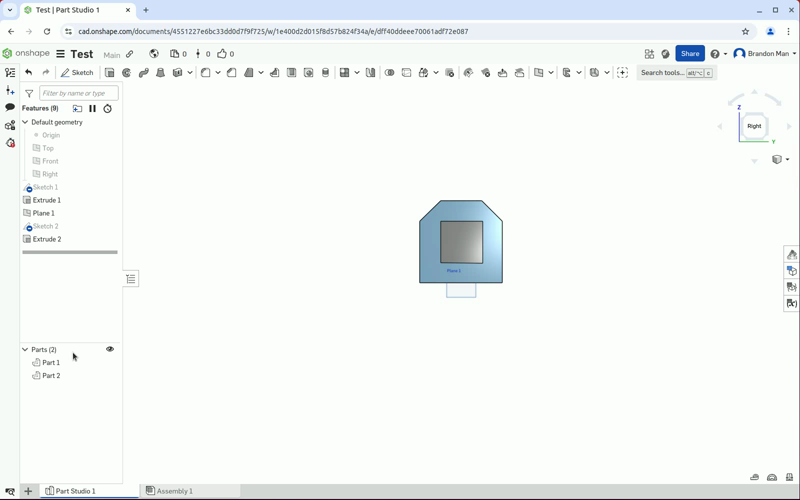
key(shift+p)
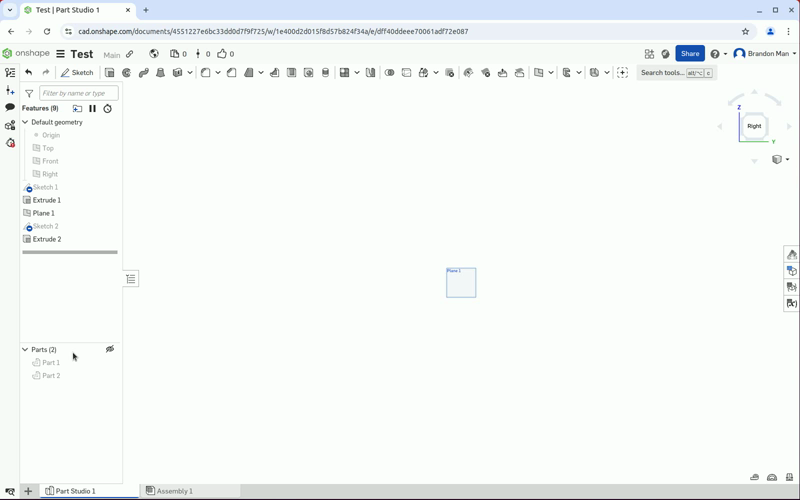
key(space)
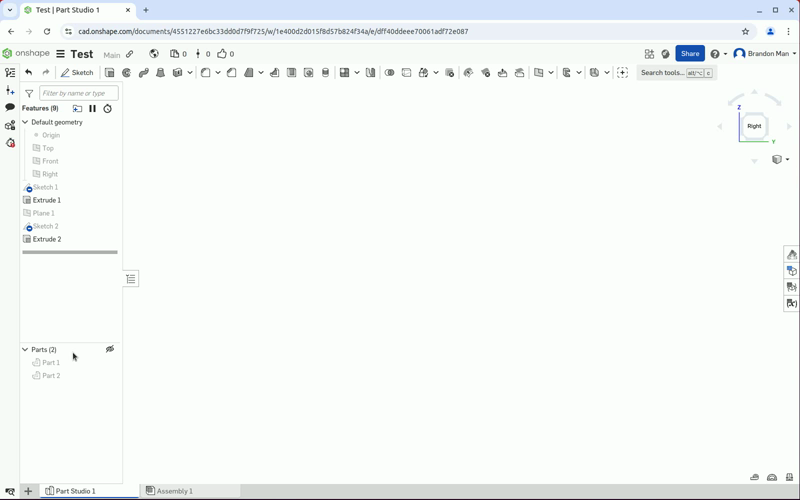
key_down(shift)
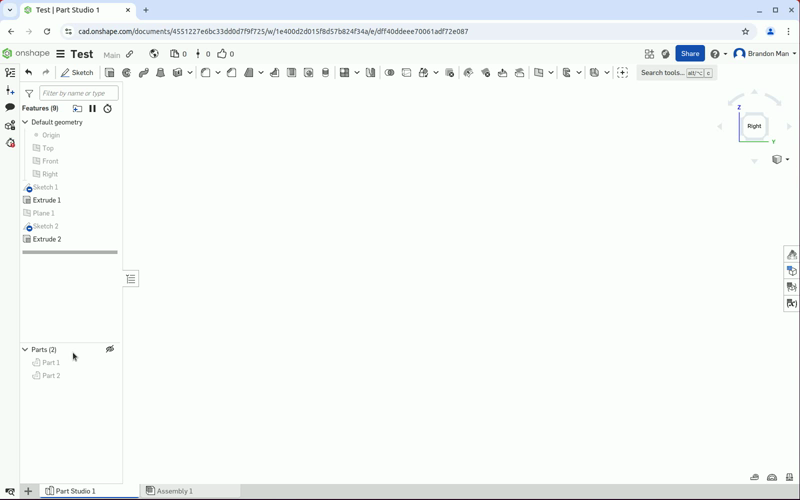
key(right)
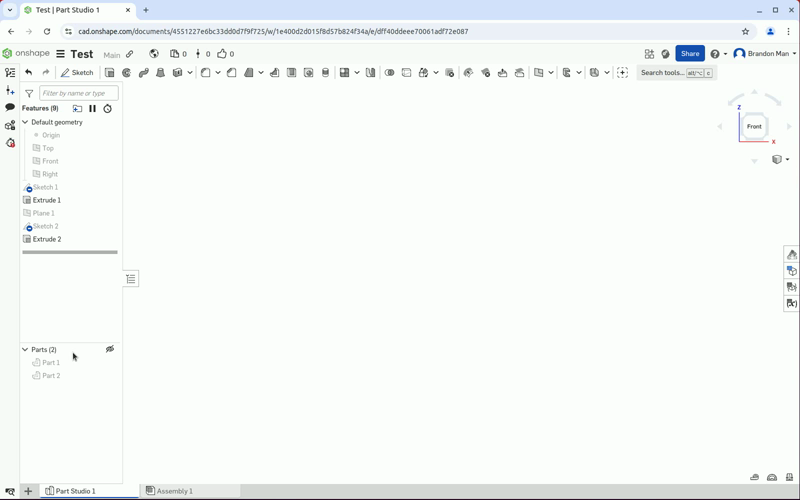
key_up(shift)
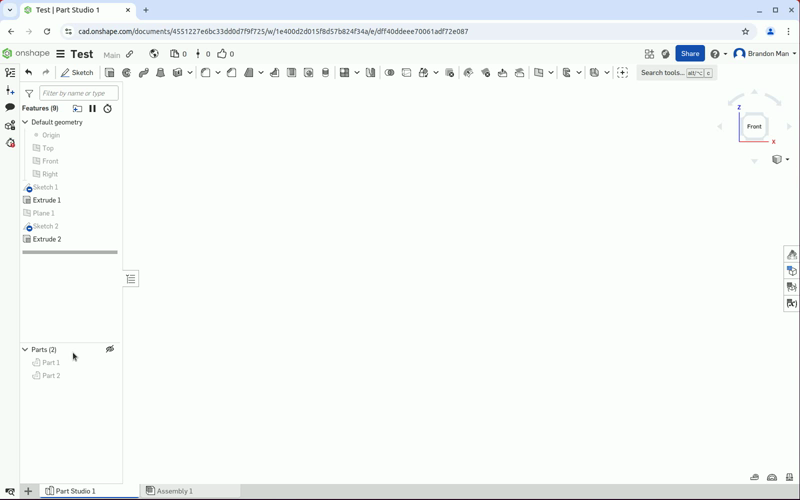
mouse_move(73, 352)
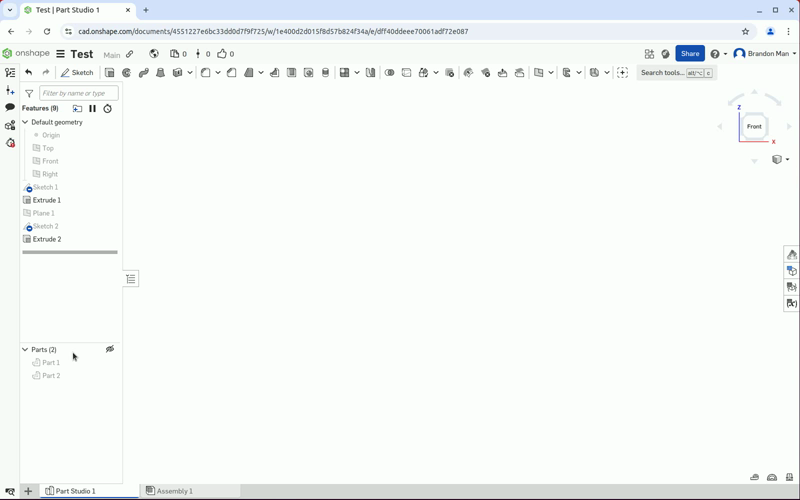
key(shift+y)
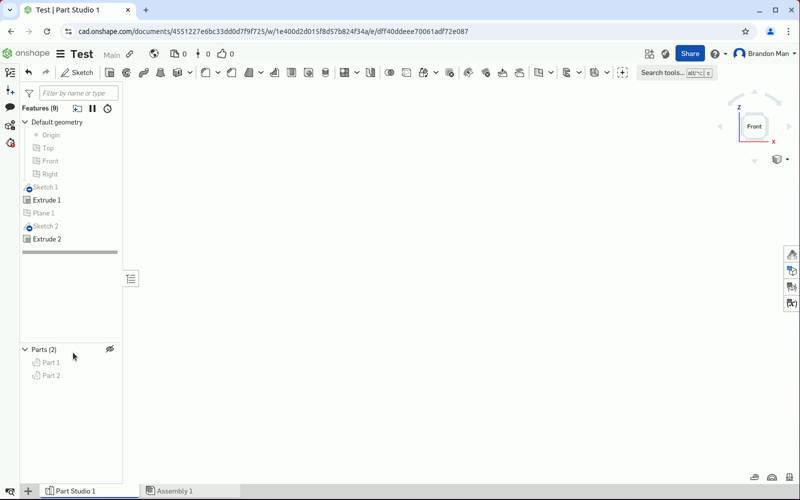
key(shift+s)
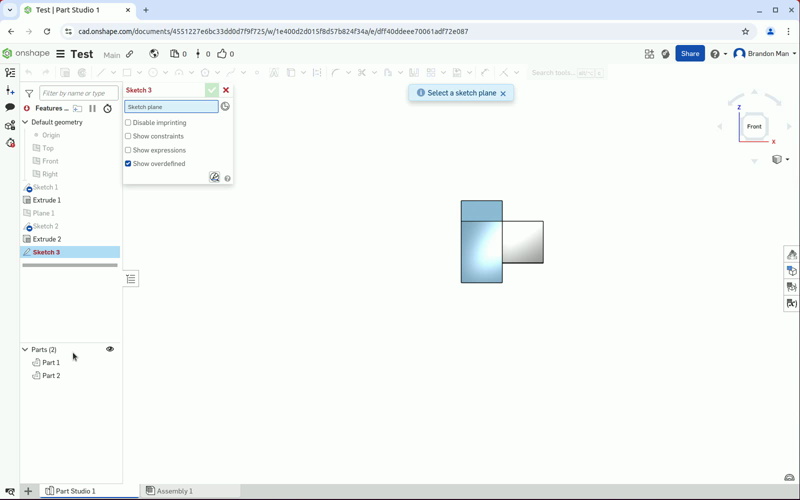
mouse_move(73, 163)
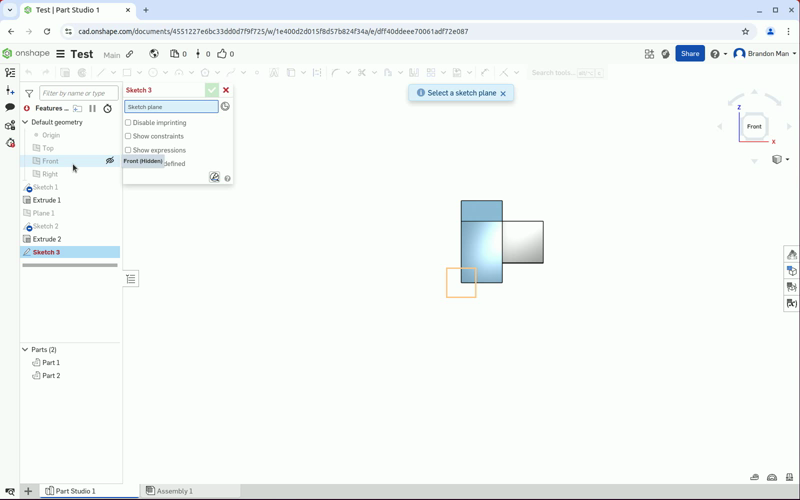
click(73, 163)
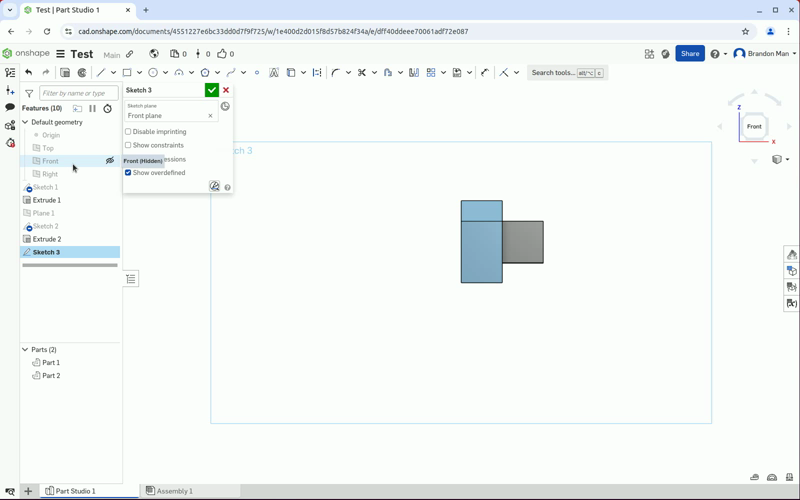
mouse_move(73, 352)
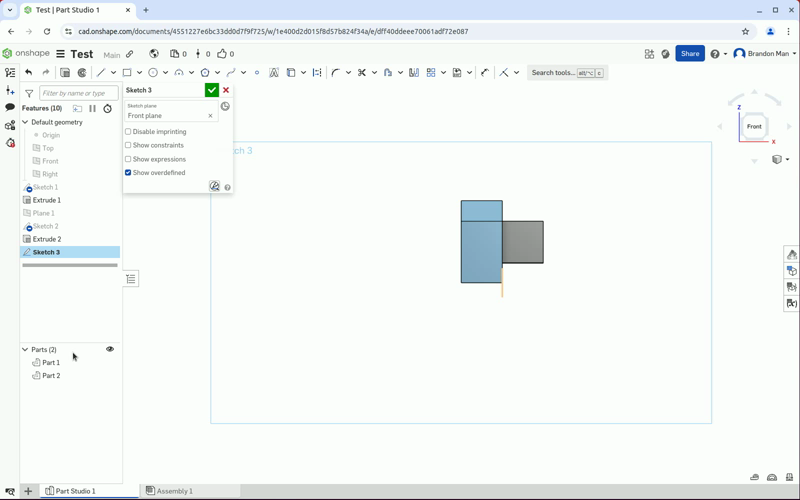
key(y)
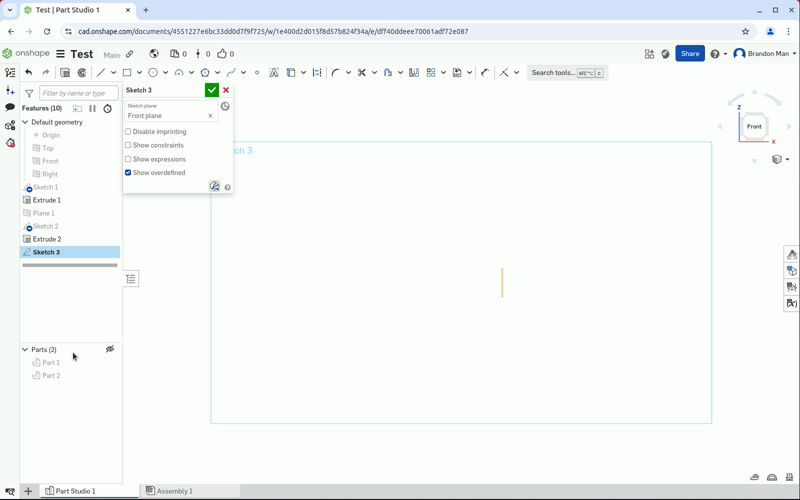
key(c)
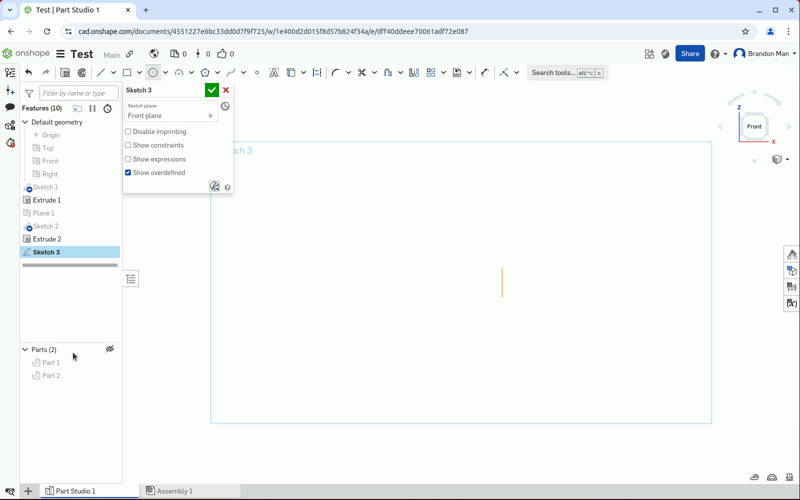
key_down(shift)
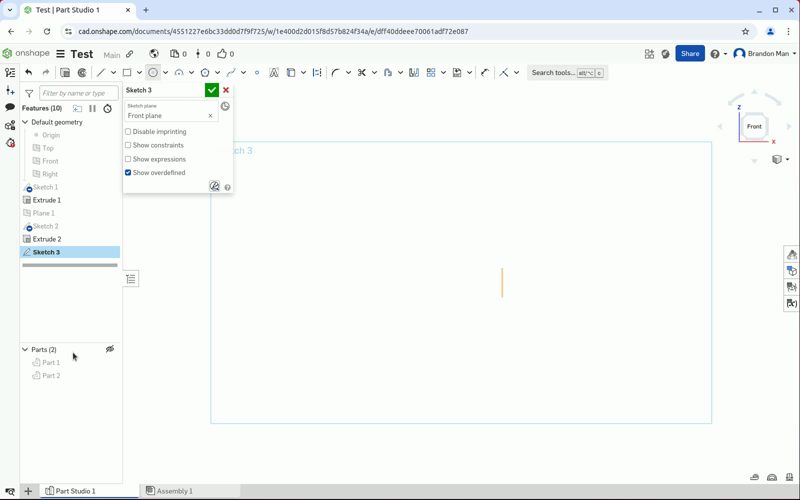
mouse_move(543, 252)
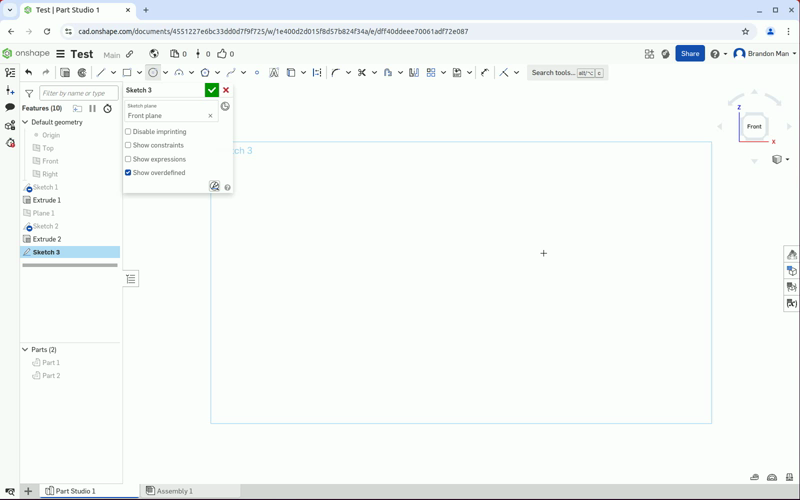
click(543, 252)
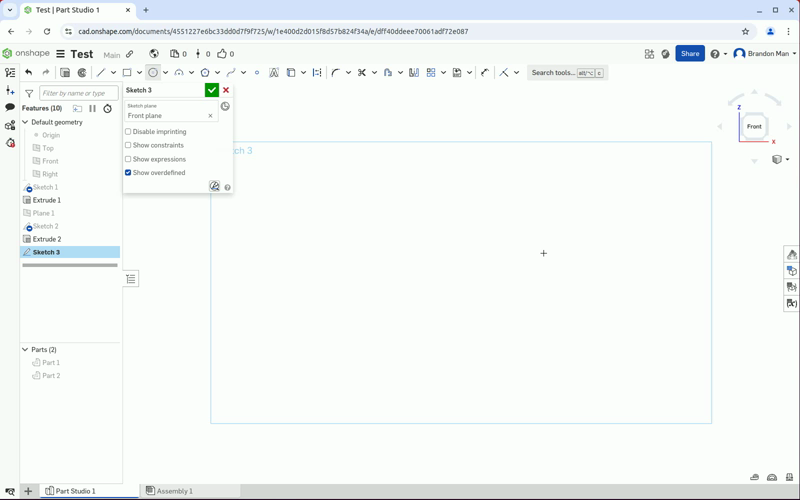
key_up(shift)
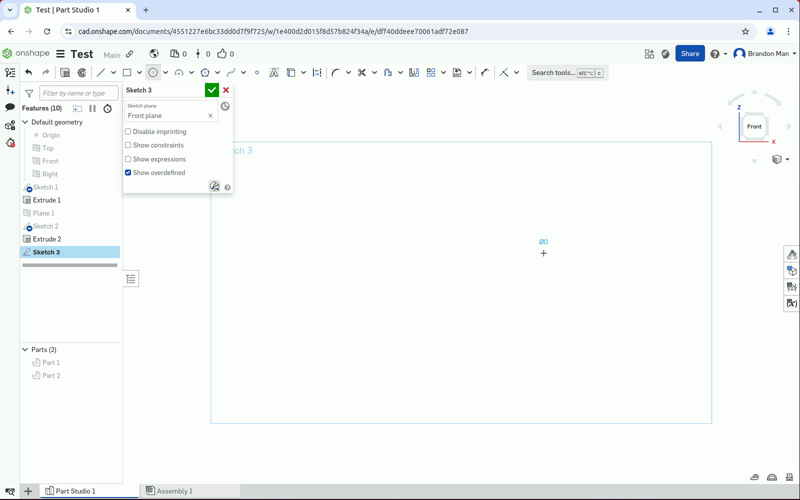
mouse_move(574, 252)
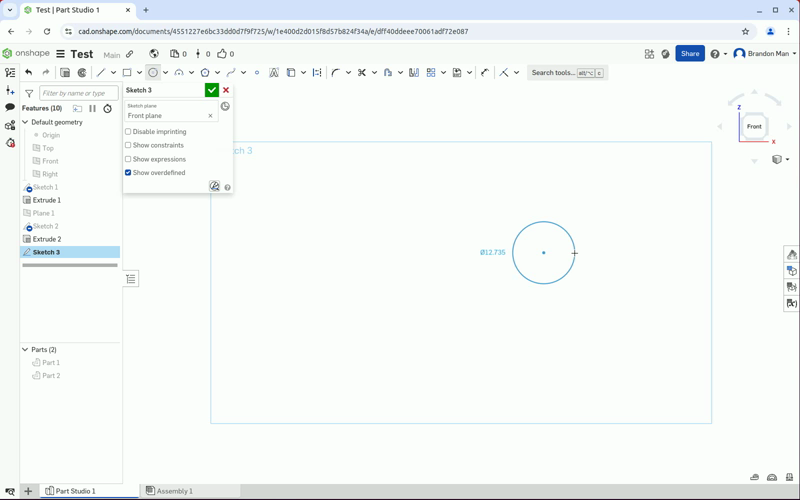
click(574, 252)
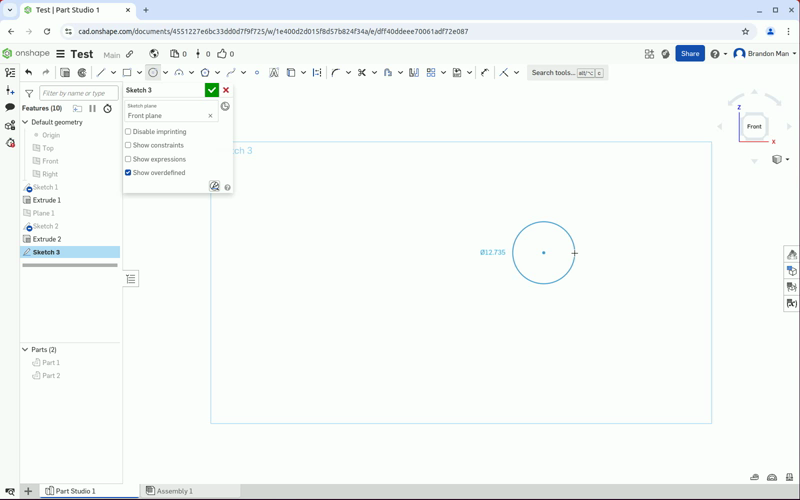
key(esc)
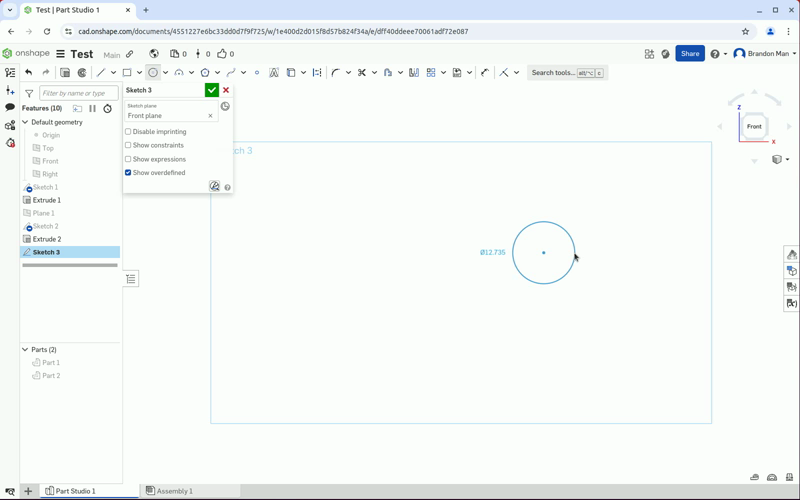
mouse_move(530, 254)
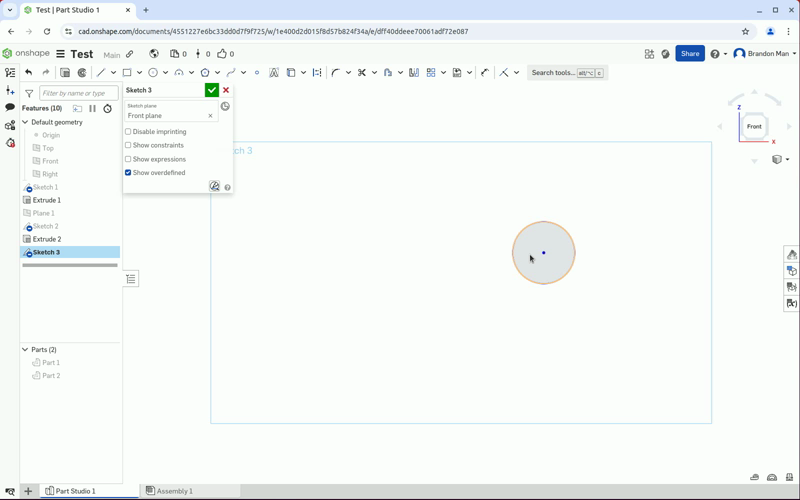
click(530, 254)
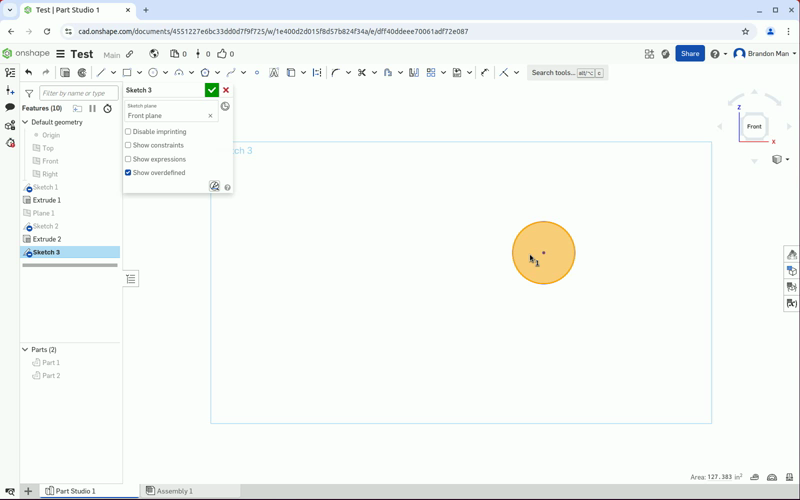
mouse_move(73, 352)
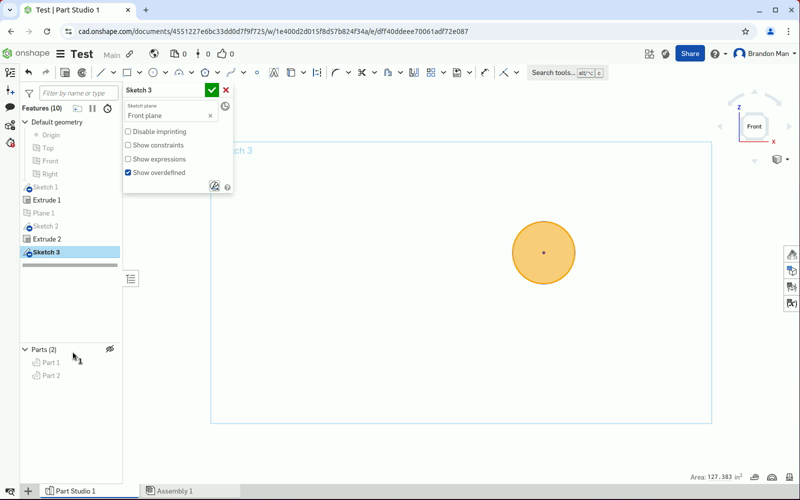
key(shift+y)
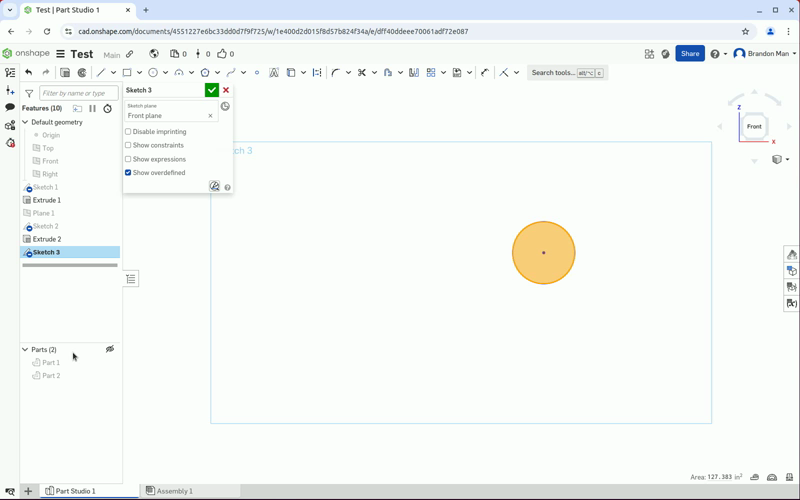
key(shift+e)
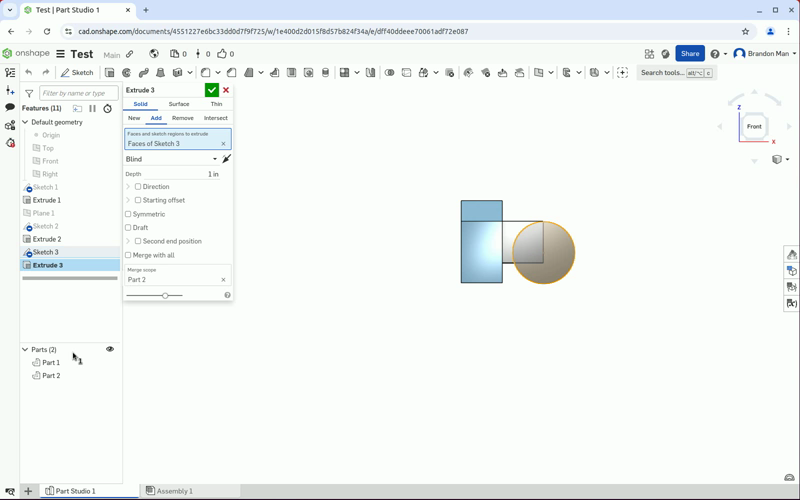
mouse_move(143, 106)
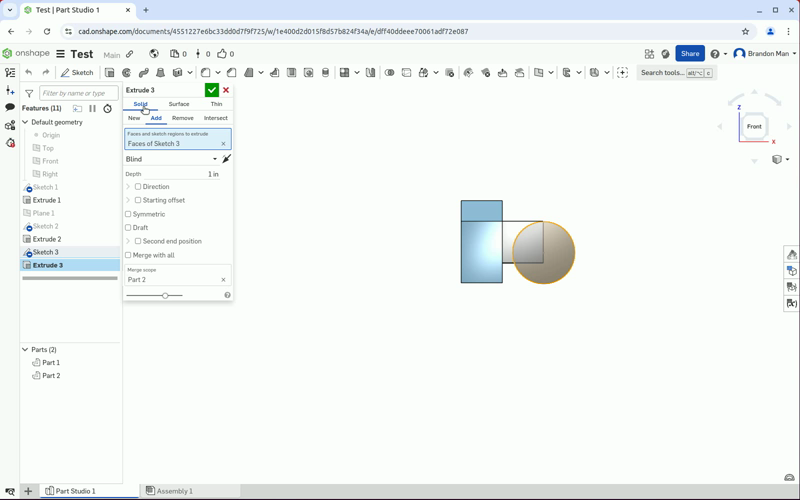
click(143, 106)
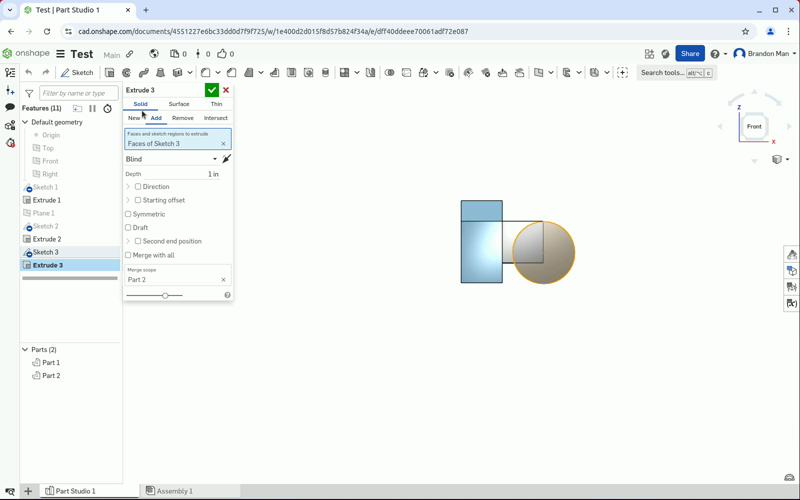
mouse_move(137, 120)
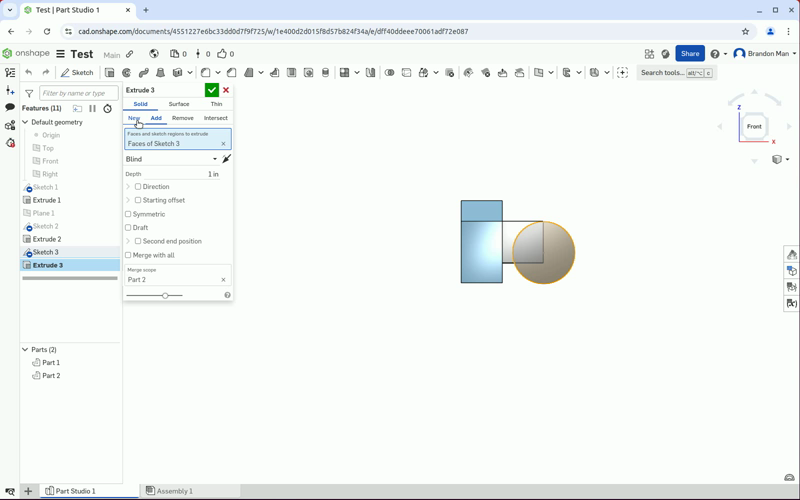
click(137, 120)
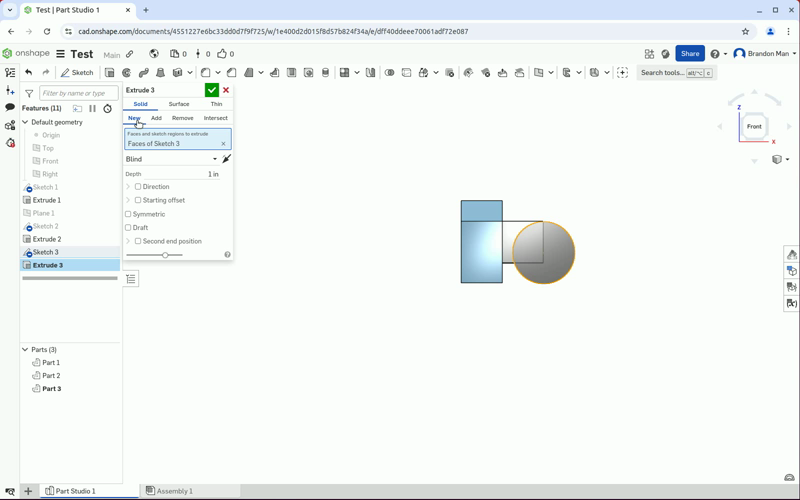
key(tab, 4)
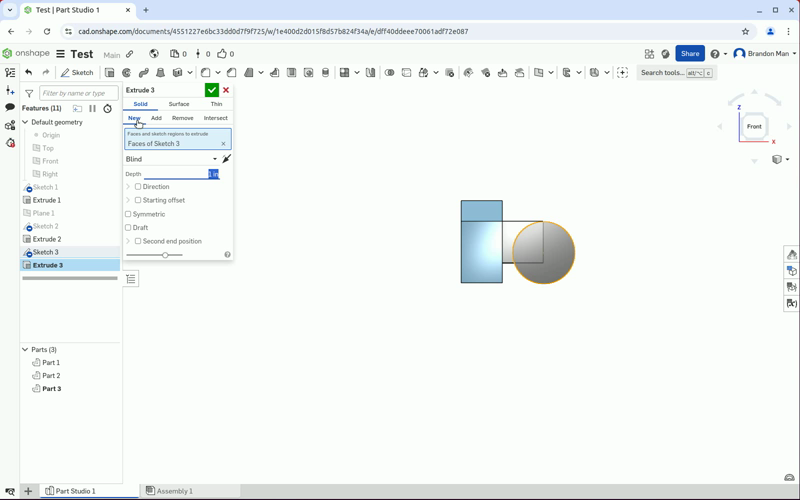
text(16.85)
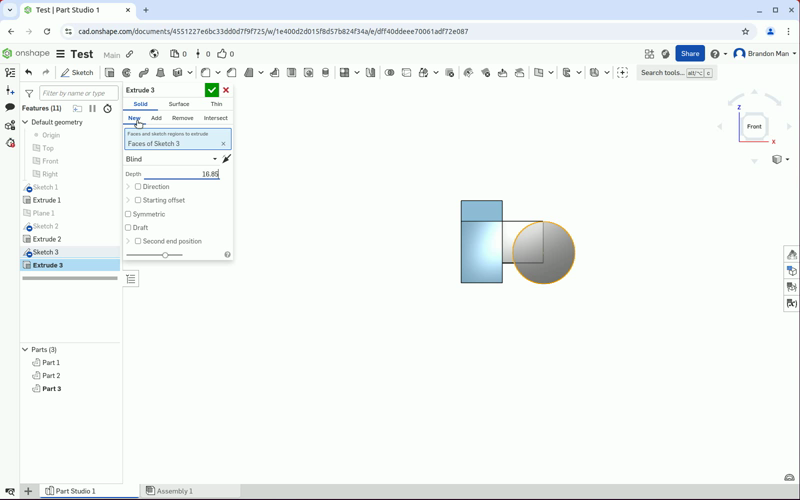
key(tab, 3)
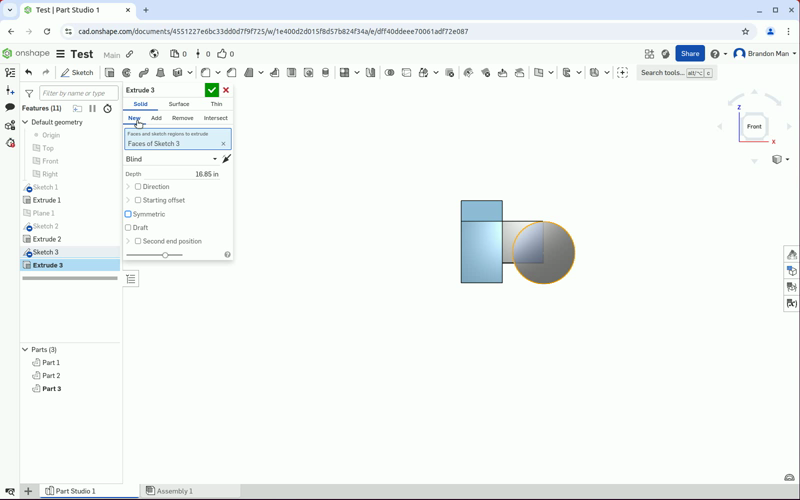
key(space)
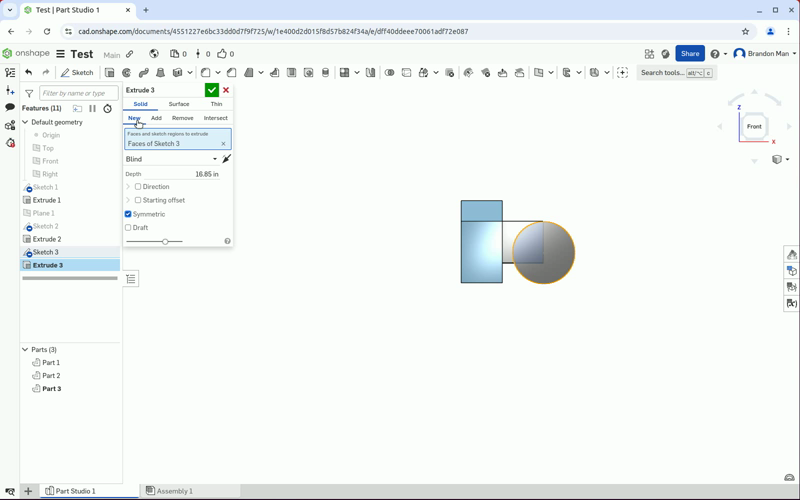
key(enter)
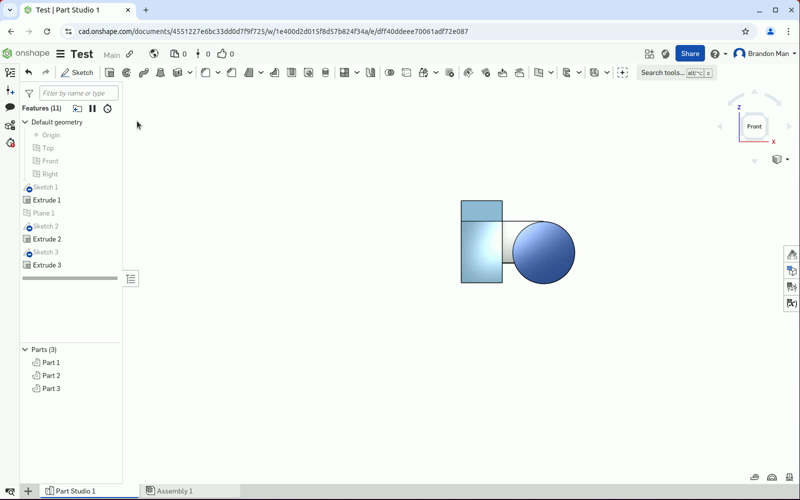
key(shift+h)
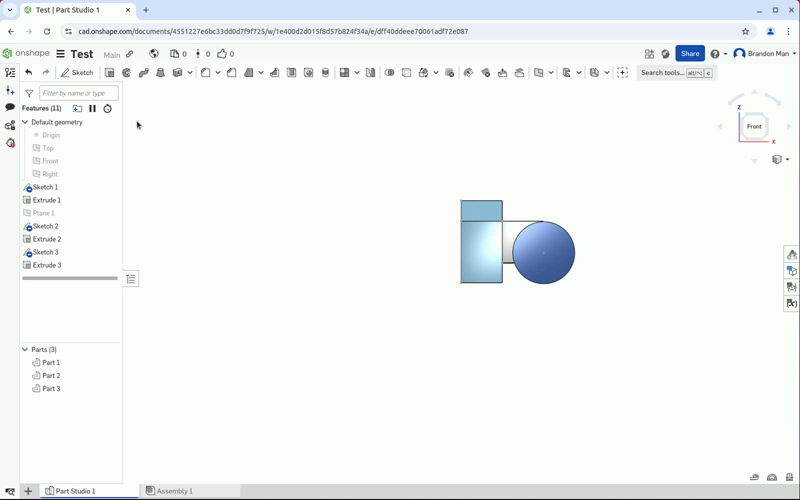
key(shift+h)
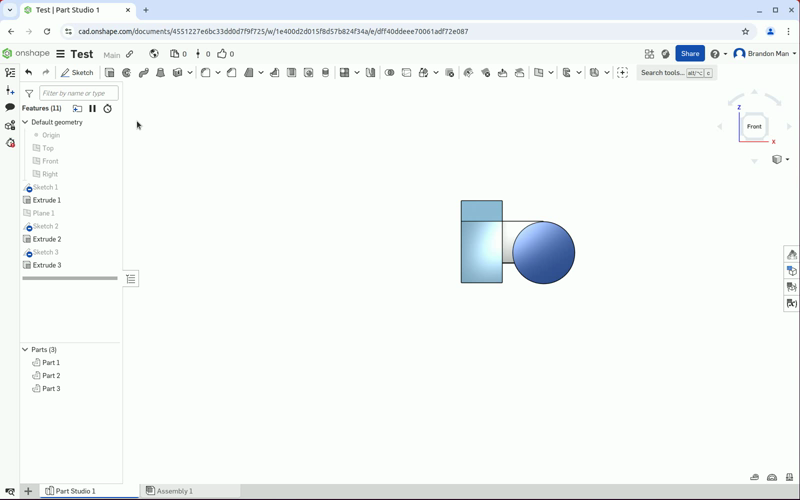
mouse_move(73, 189)
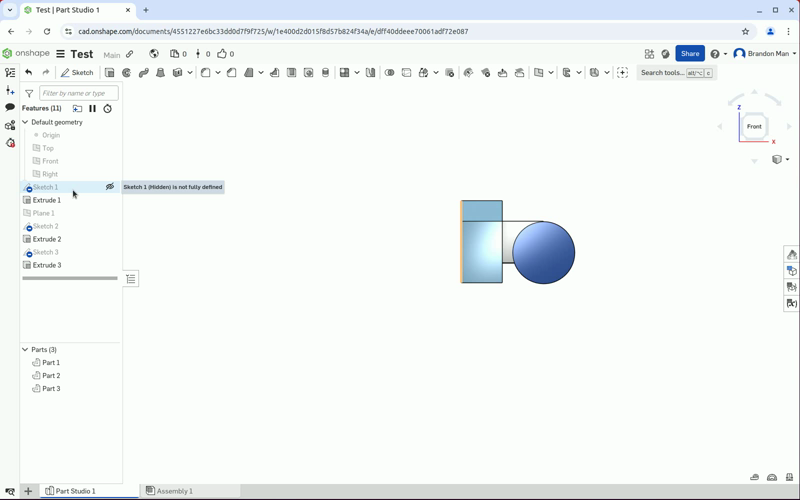
click(73, 189)
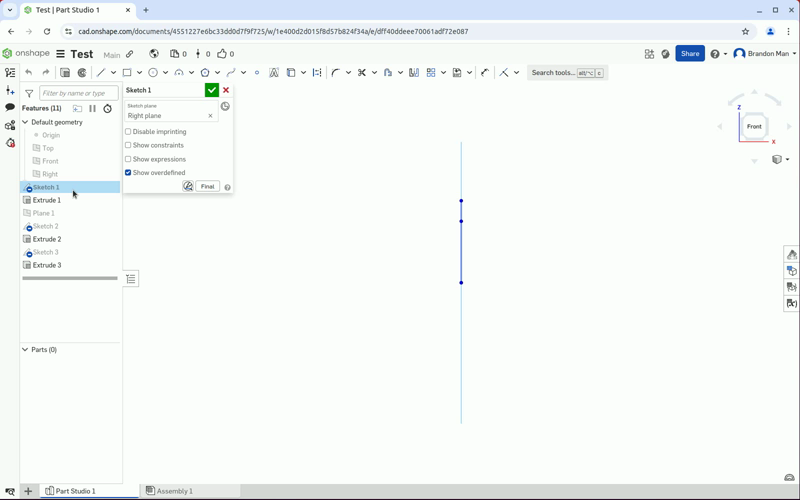
mouse_move(229, 92)
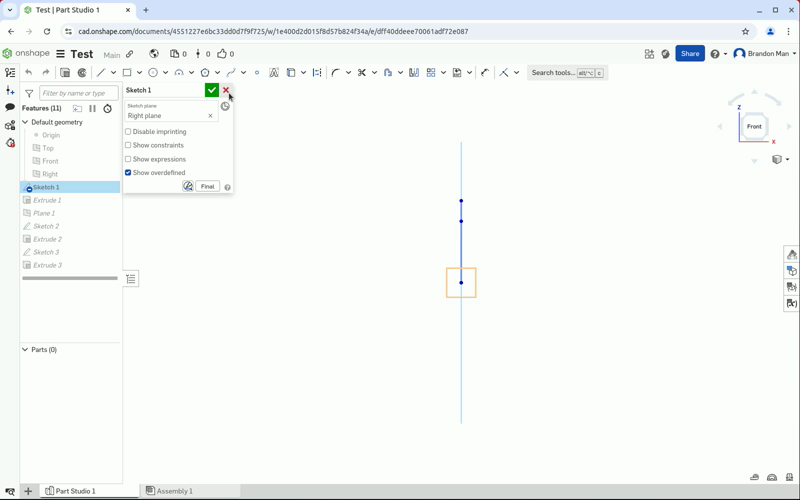
click(229, 92)
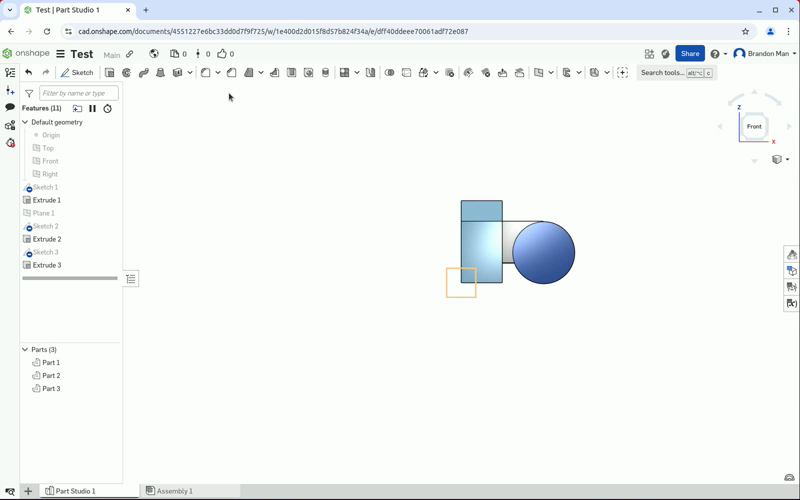
mouse_move(541, 75)
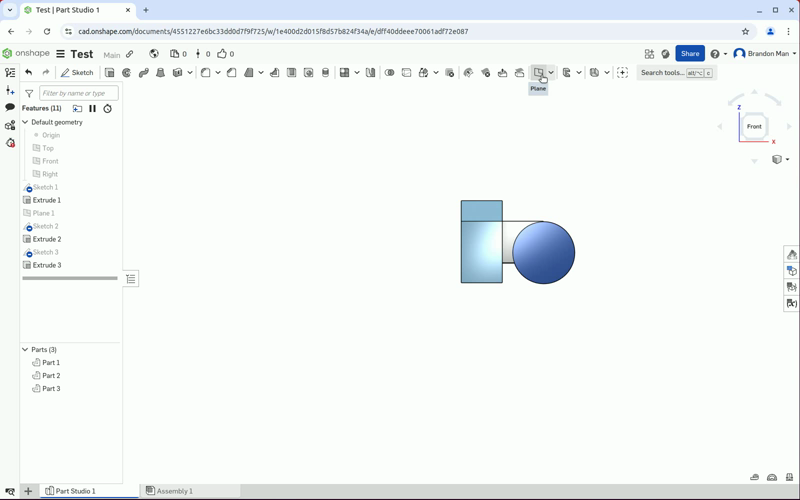
click(541, 75)
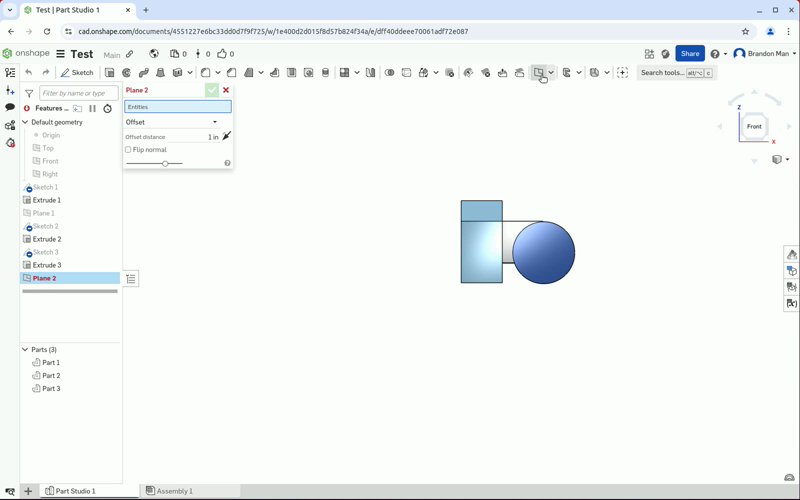
mouse_move(73, 163)
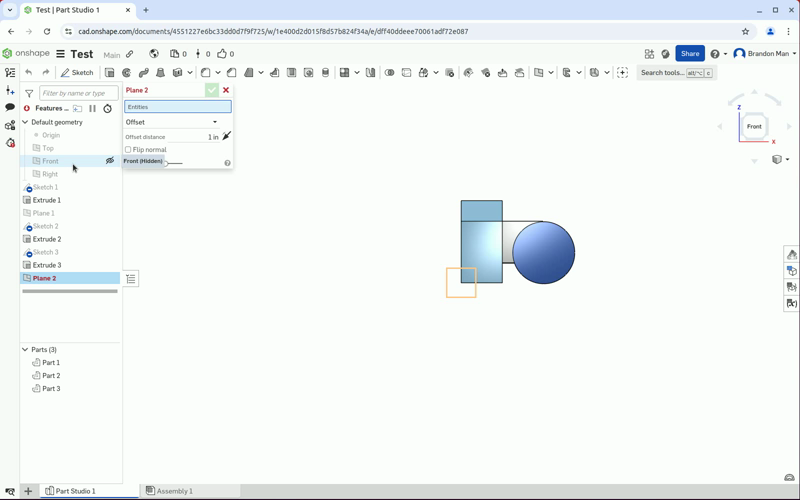
click(73, 163)
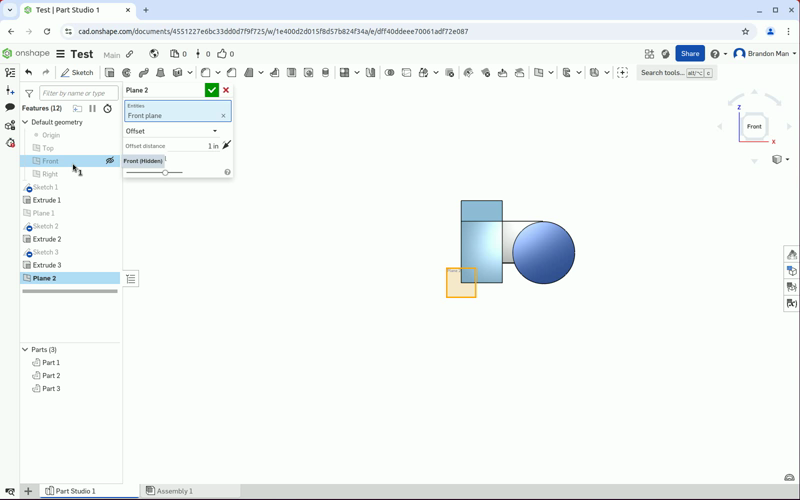
key(tab, 2)
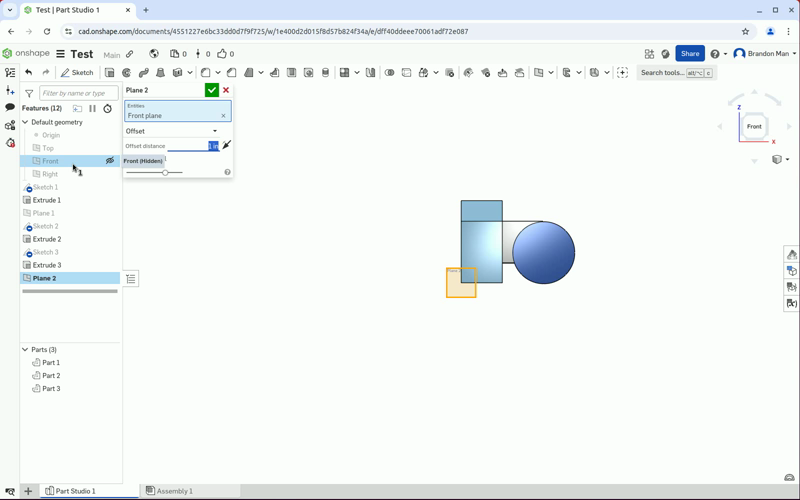
text(8.411)
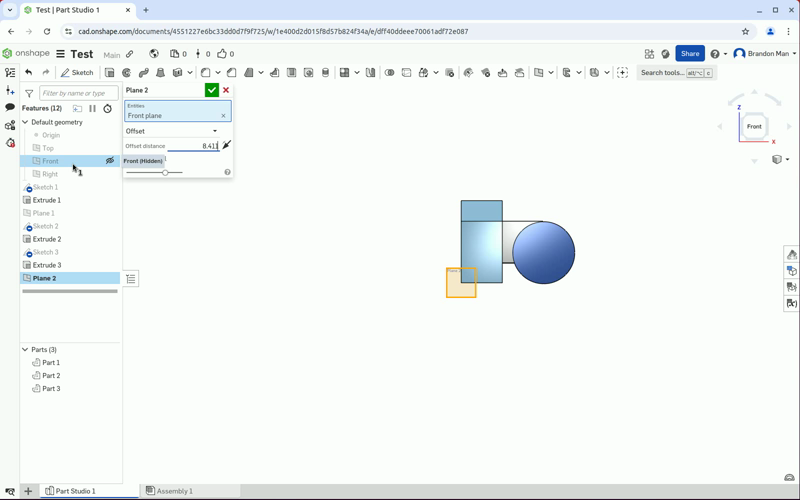
key(enter, 2)
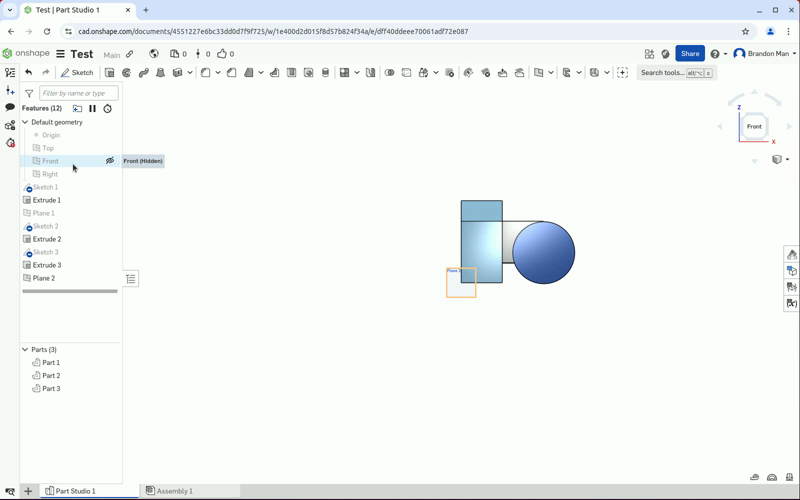
key(shift+s)
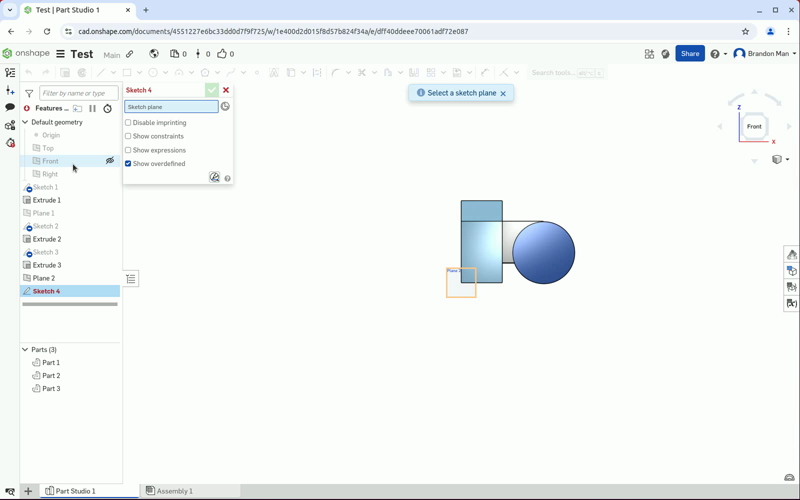
mouse_move(73, 280)
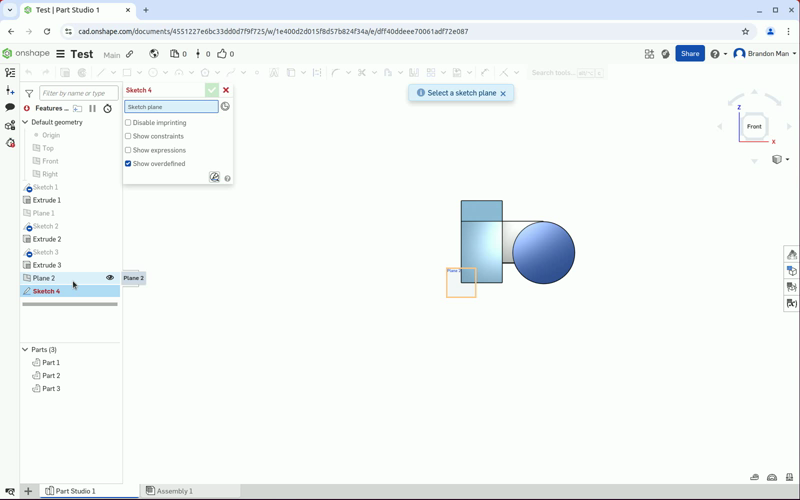
click(73, 280)
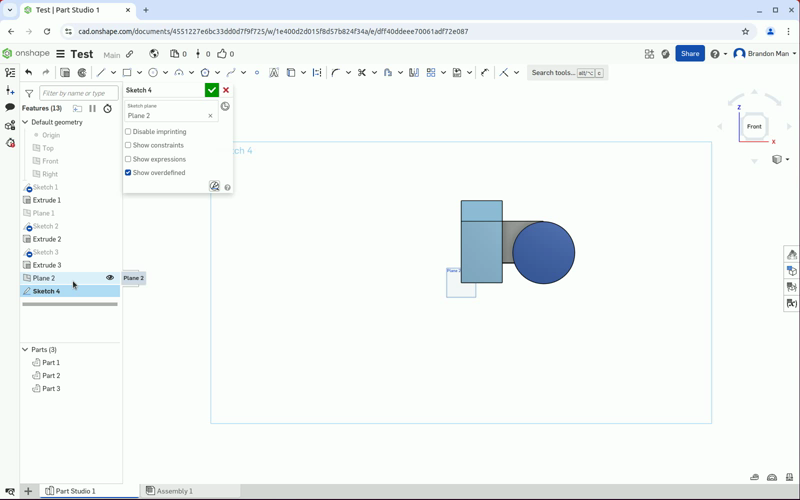
mouse_move(73, 352)
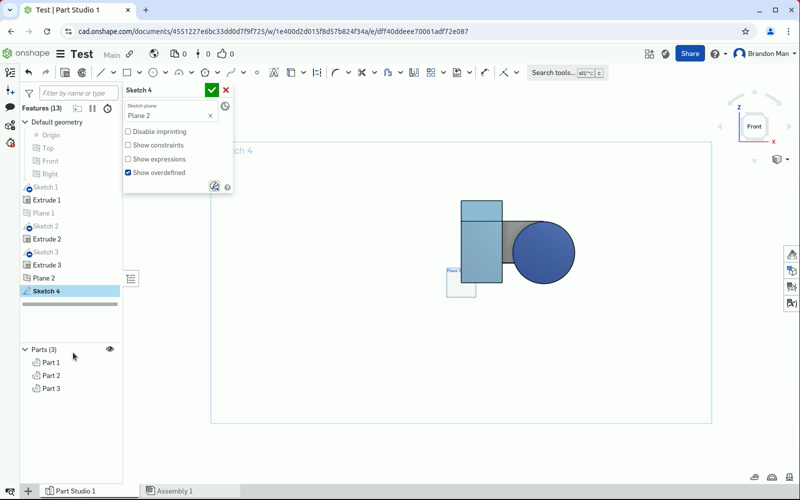
key(y)
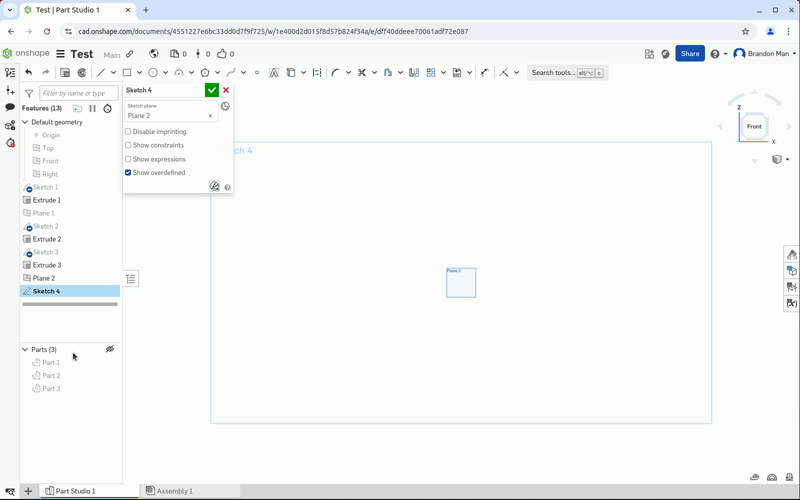
key(c)
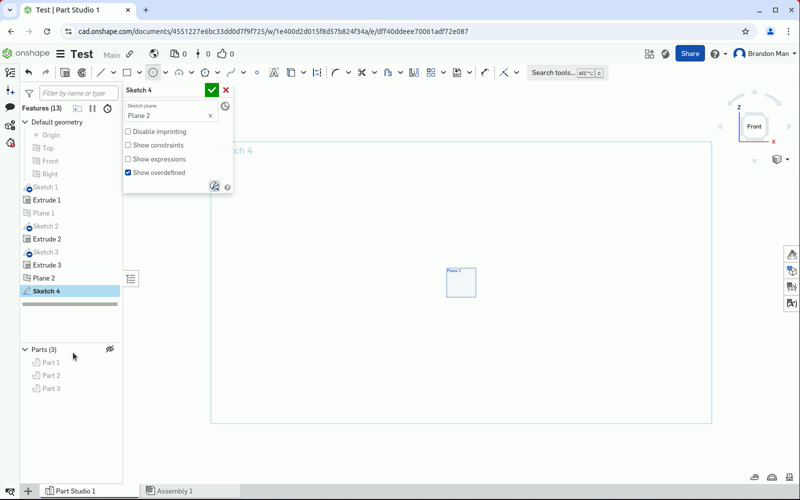
key_down(shift)
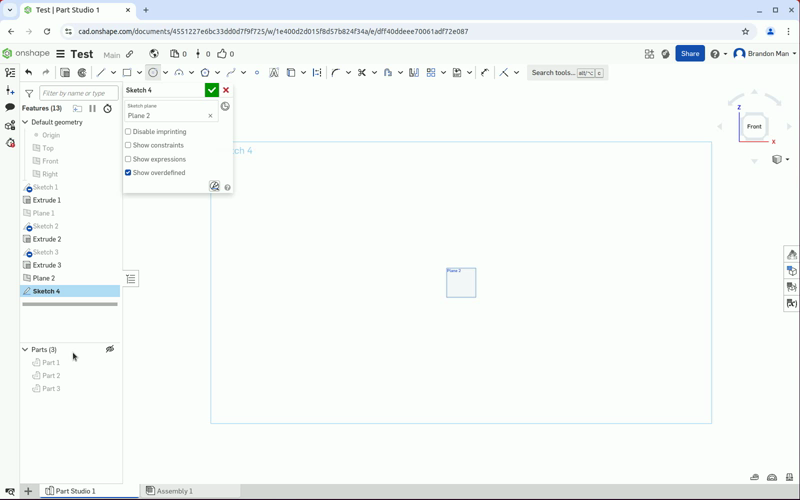
mouse_move(542, 252)
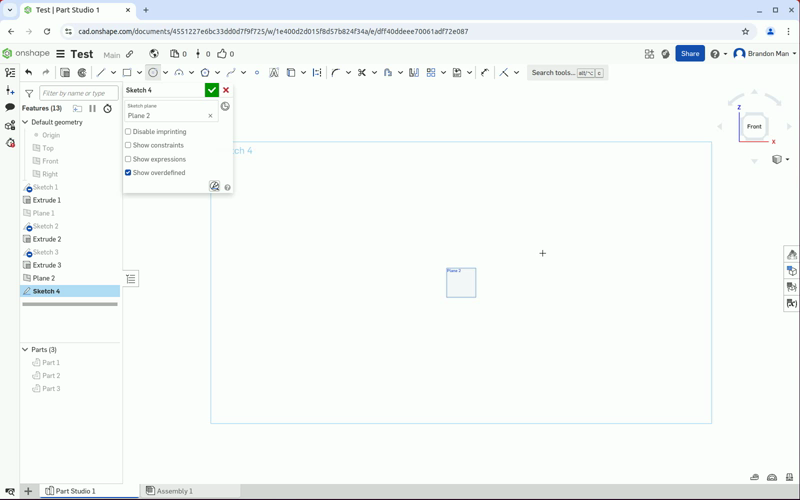
click(542, 252)
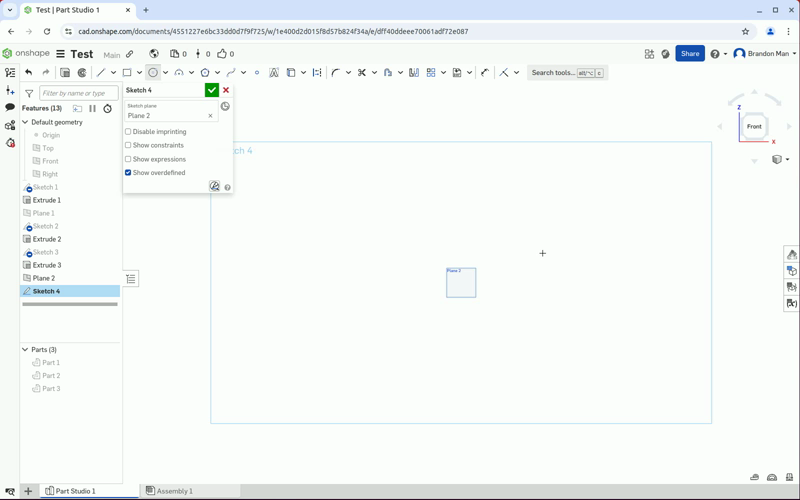
key_up(shift)
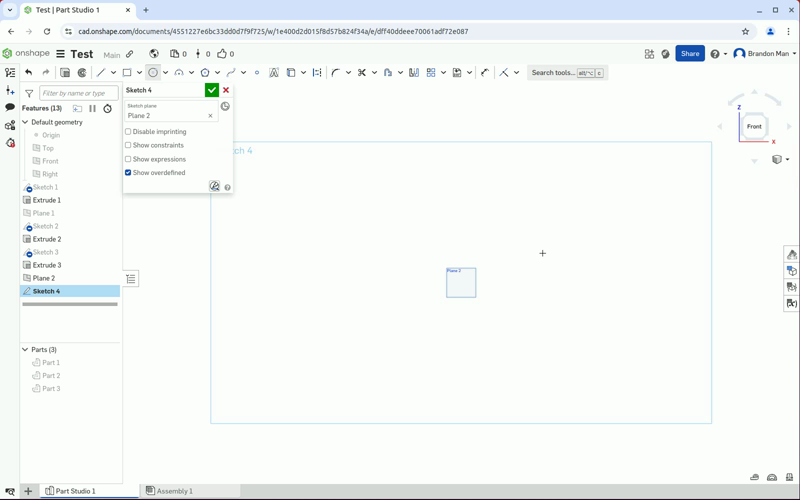
mouse_move(563, 252)
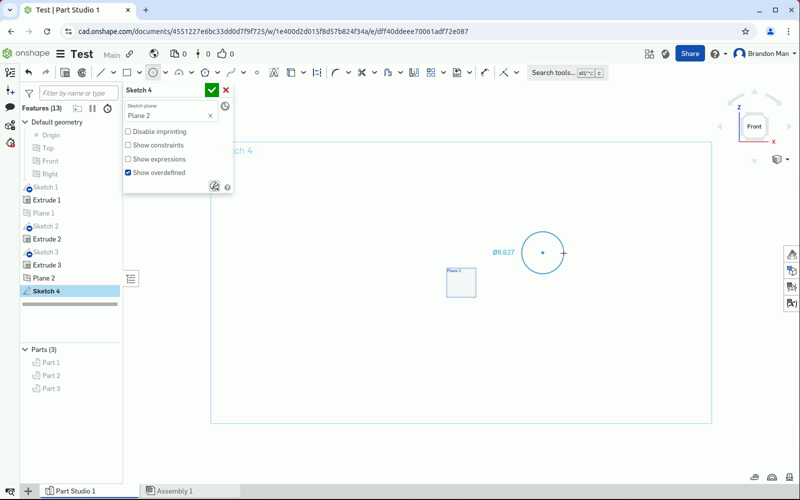
click(563, 252)
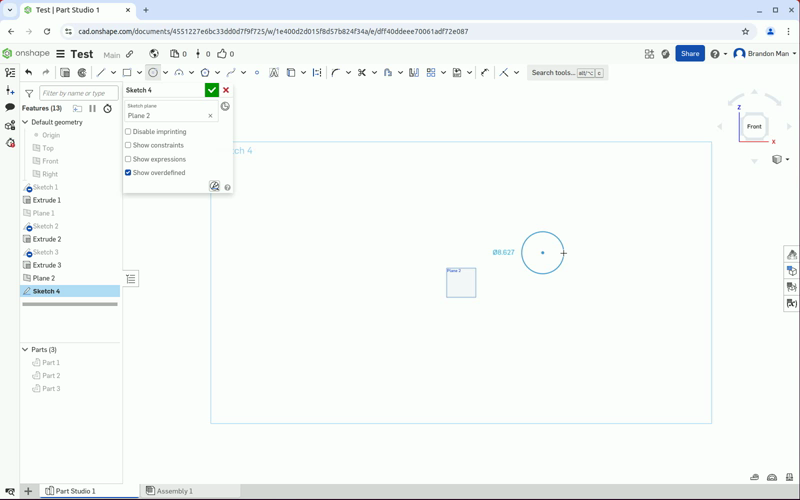
key(esc)
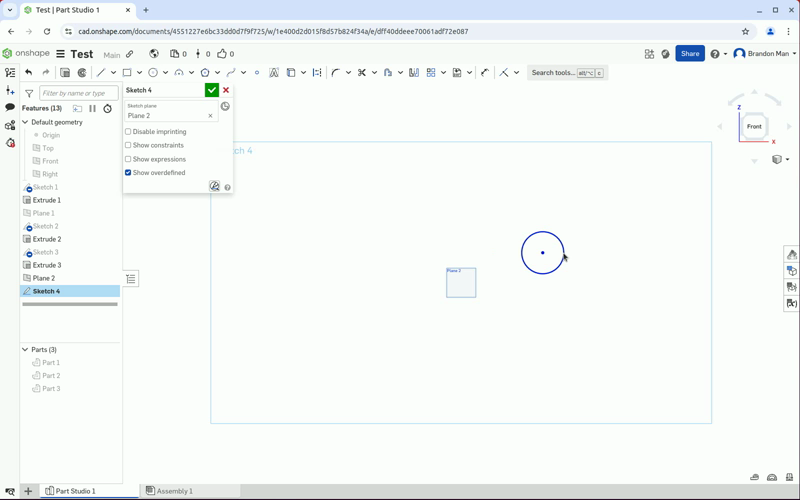
mouse_move(549, 251)
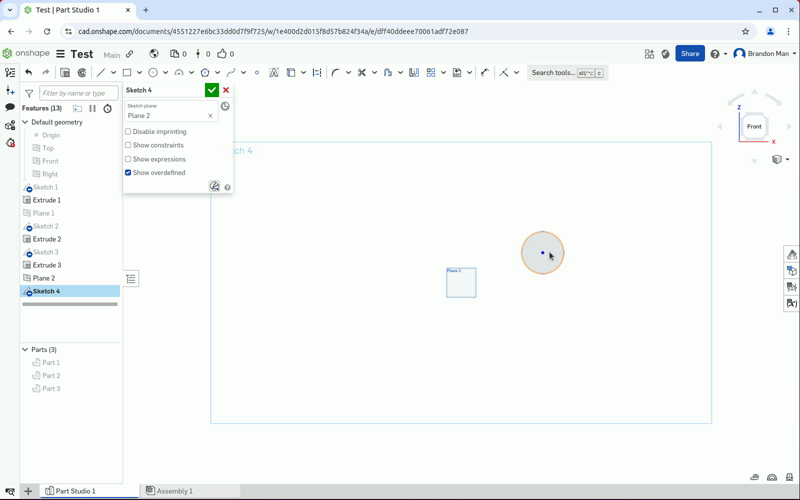
scroll(6)
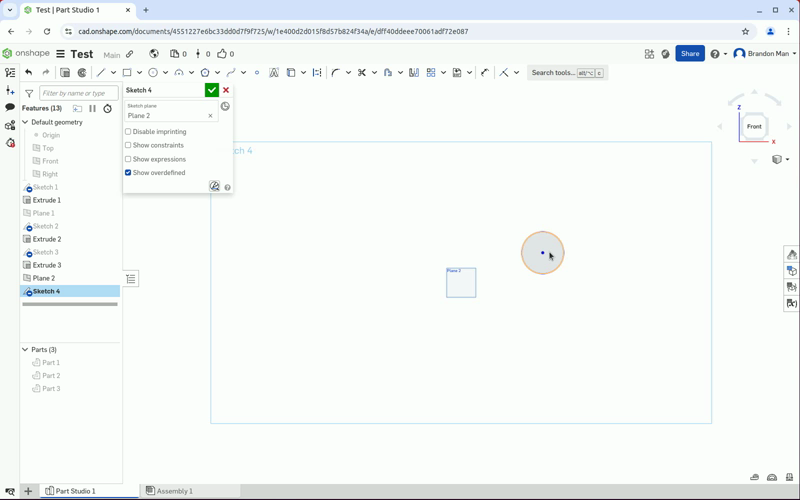
scroll(6)
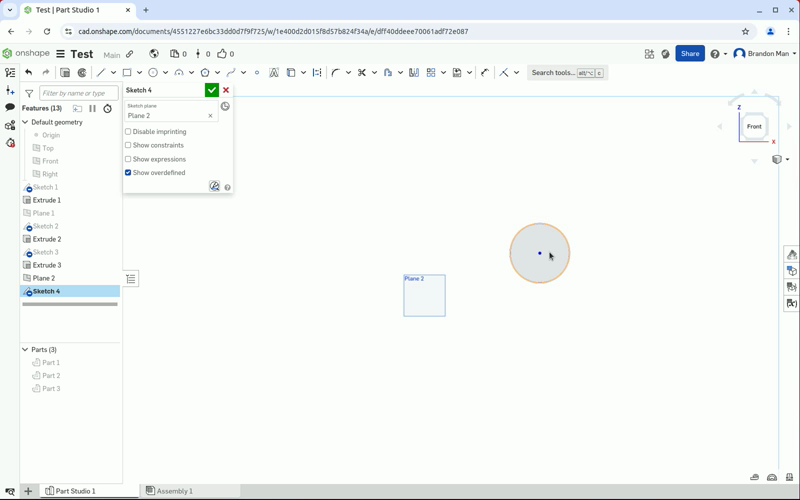
scroll(6)
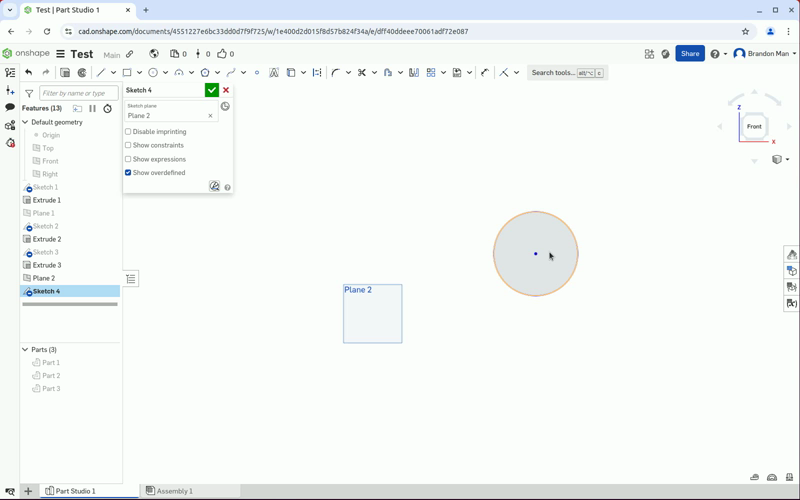
scroll(6)
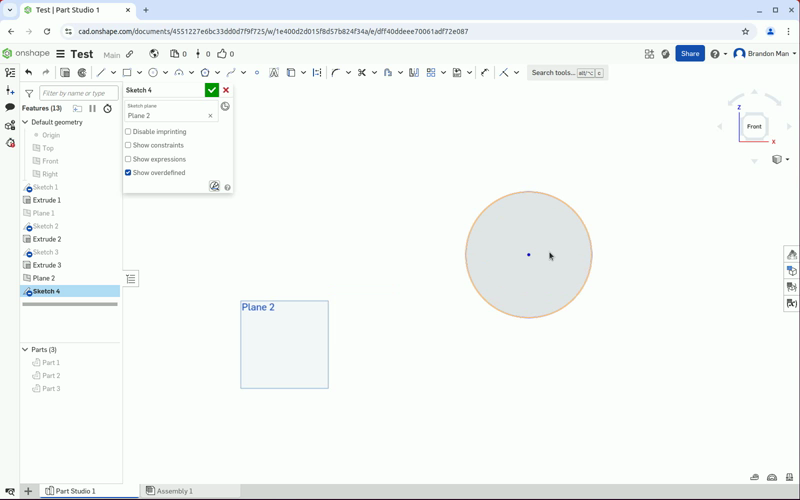
scroll(6)
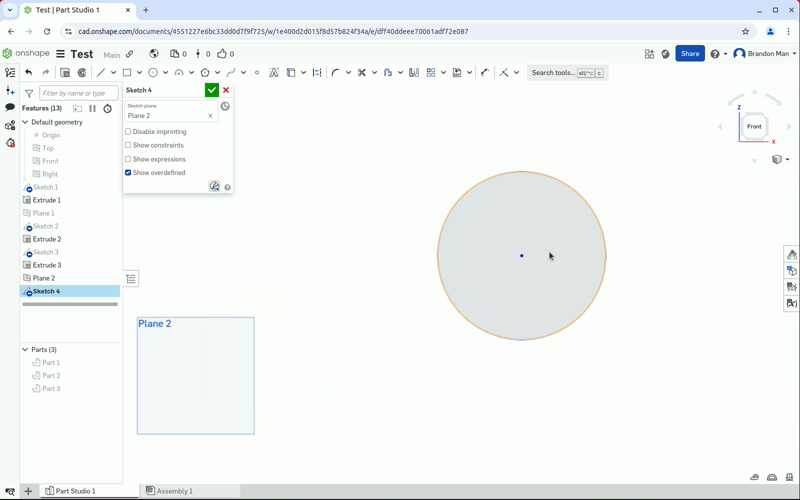
scroll(6)
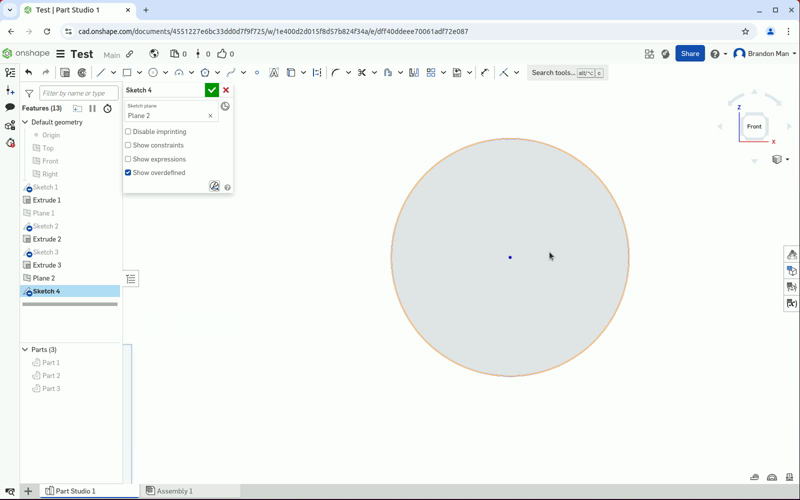
scroll(6)
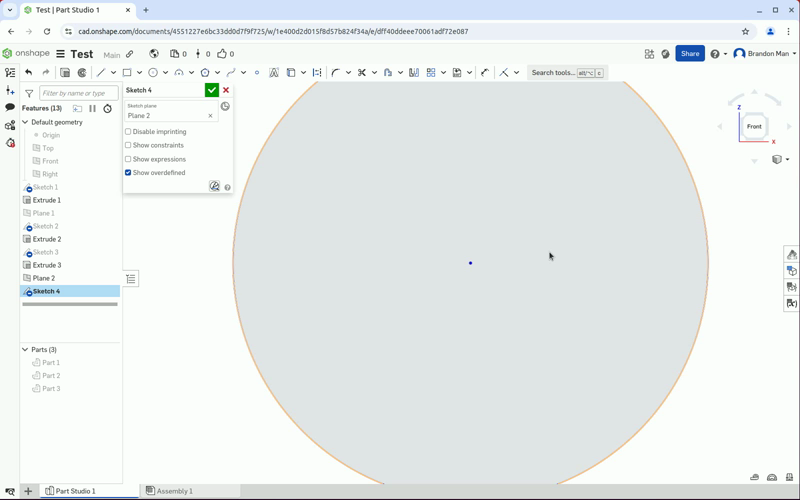
click(549, 251)
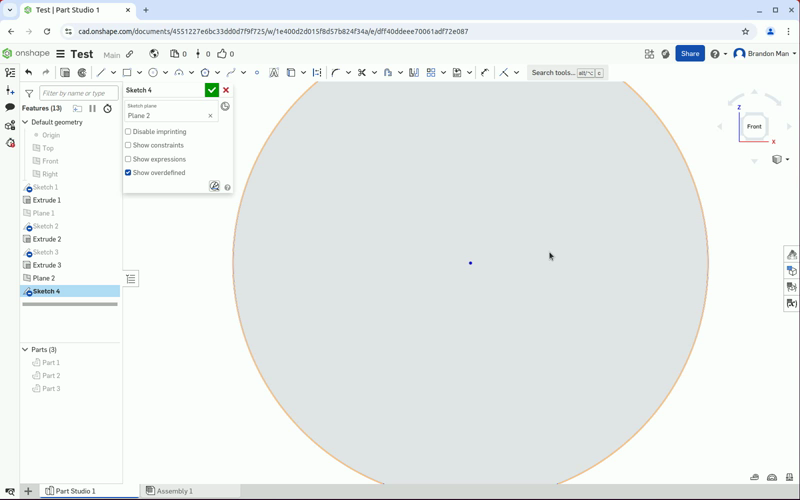
scroll(-6)
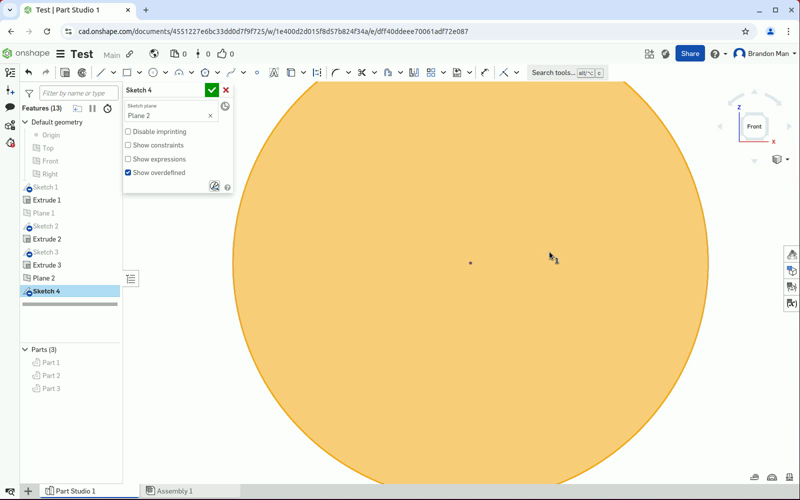
scroll(-6)
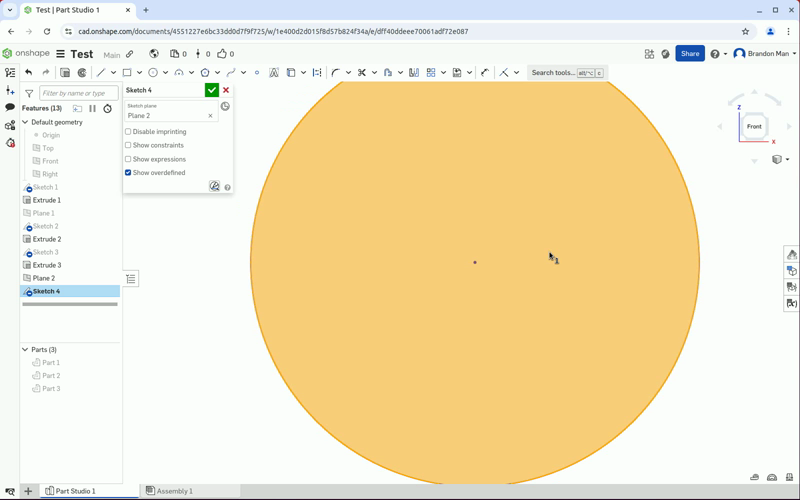
scroll(-6)
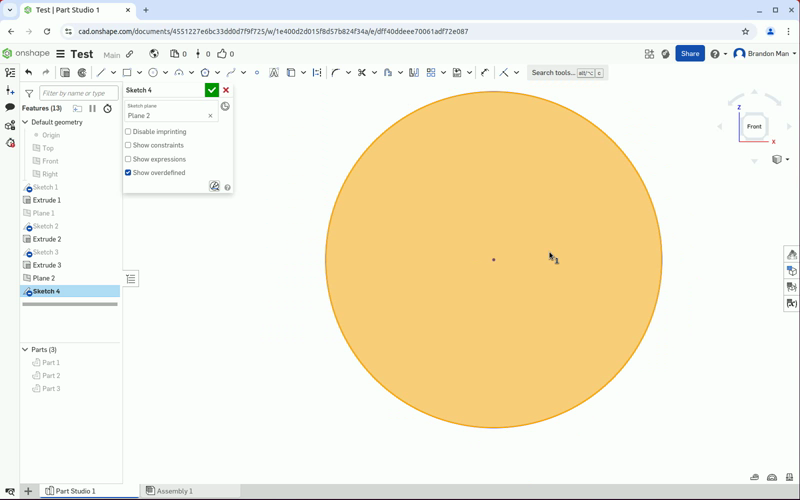
scroll(-6)
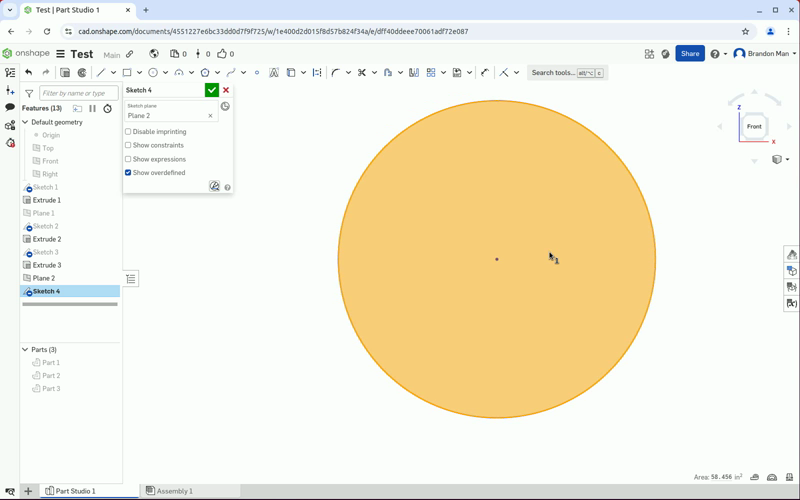
scroll(-6)
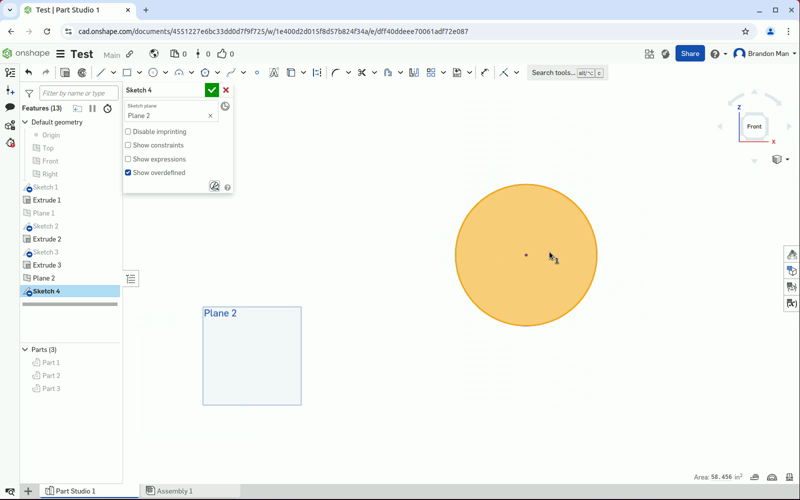
scroll(-6)
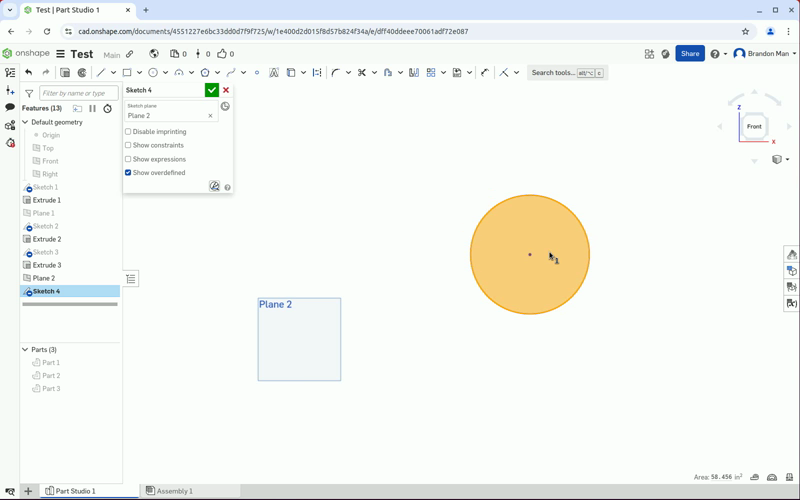
scroll(-6)
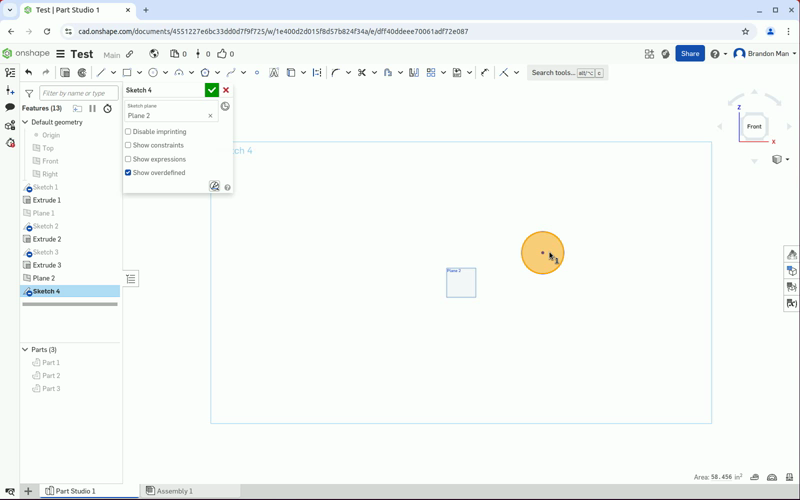
mouse_move(73, 352)
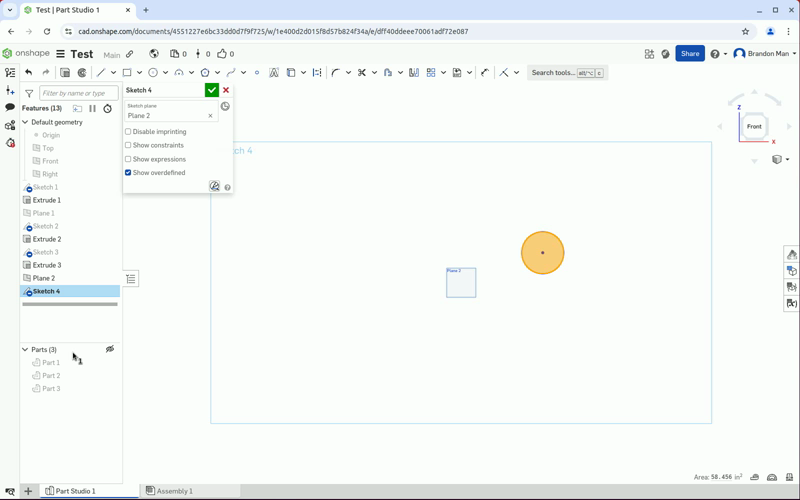
key(shift+y)
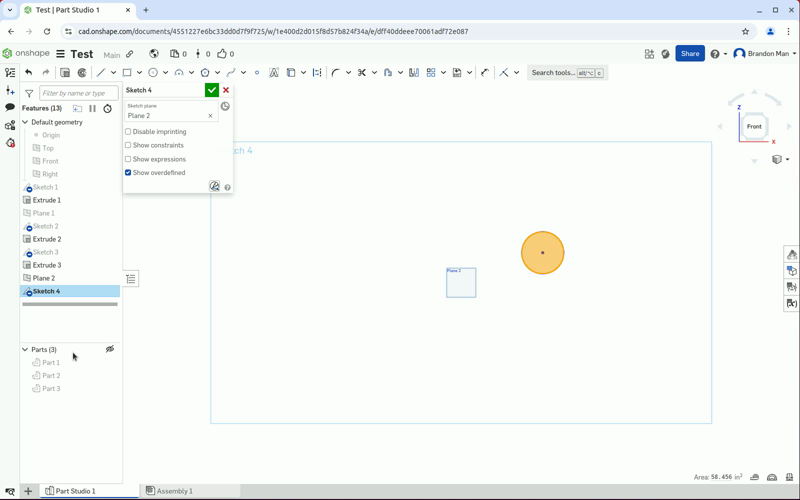
key(shift+e)
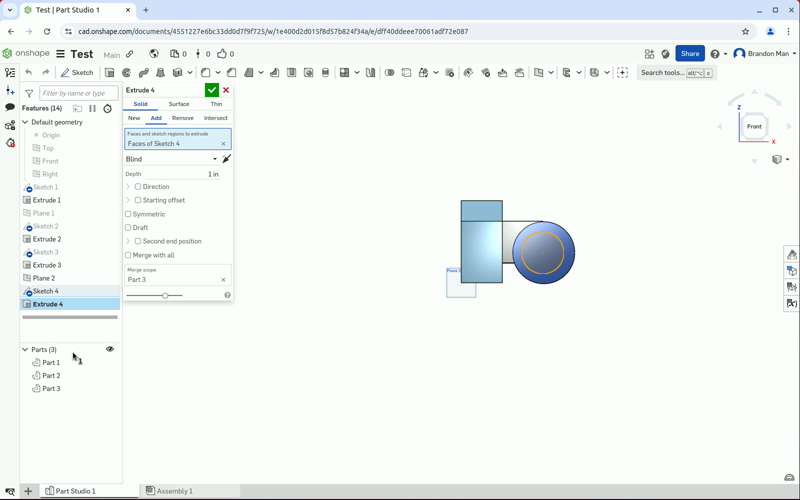
mouse_move(143, 106)
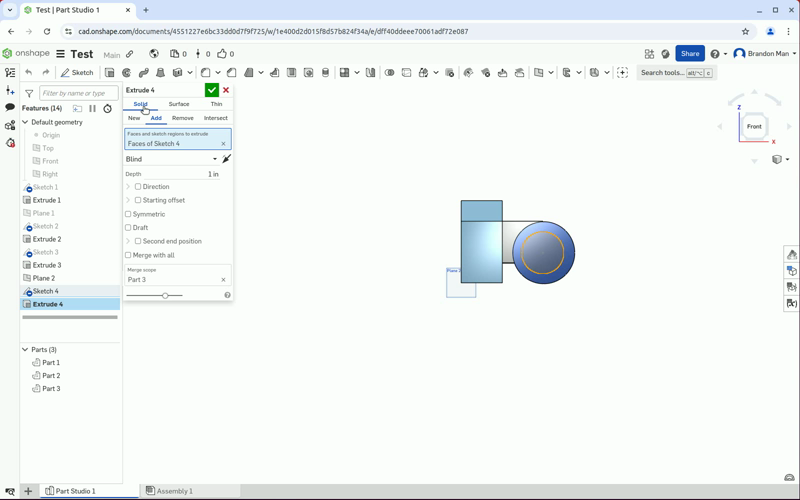
click(143, 106)
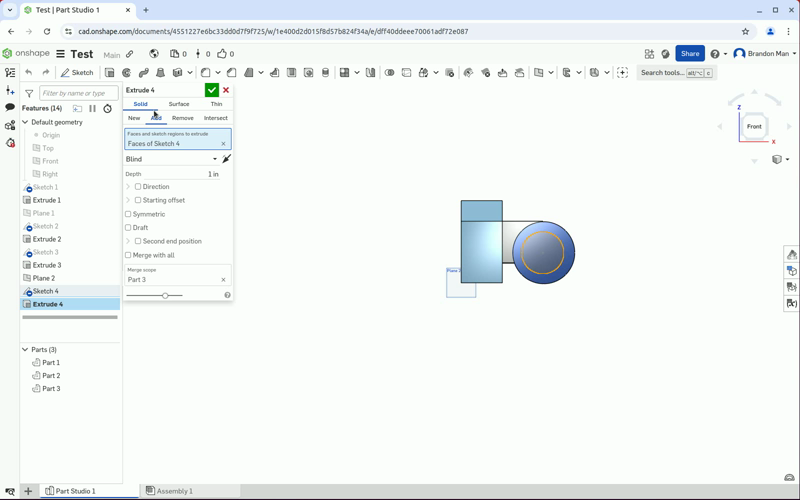
mouse_move(186, 120)
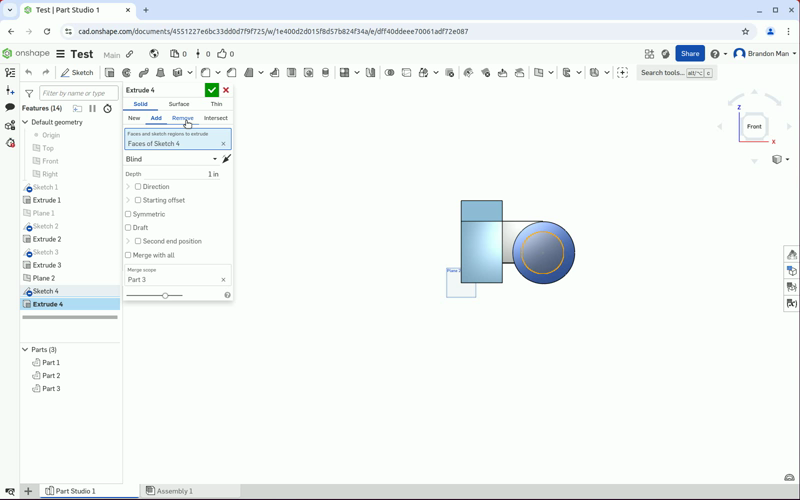
click(186, 120)
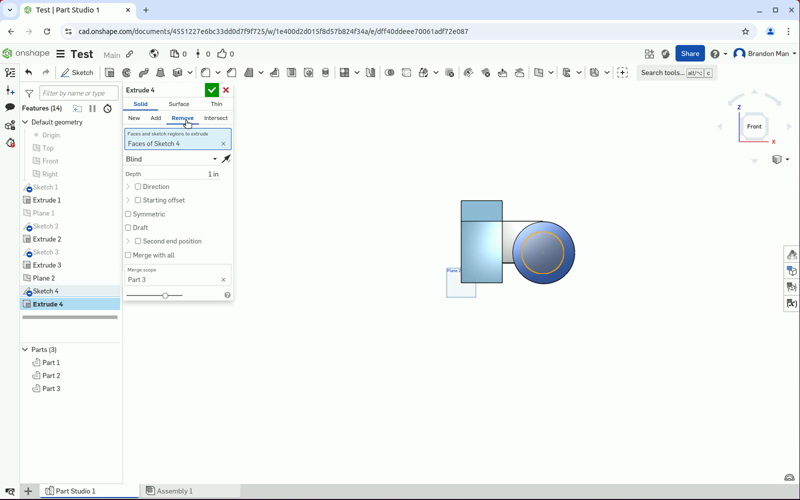
key(tab, 4)
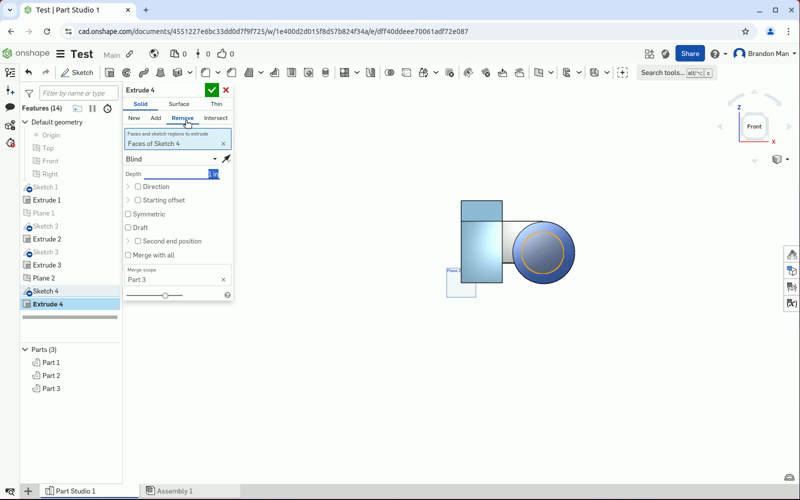
text(30.811)
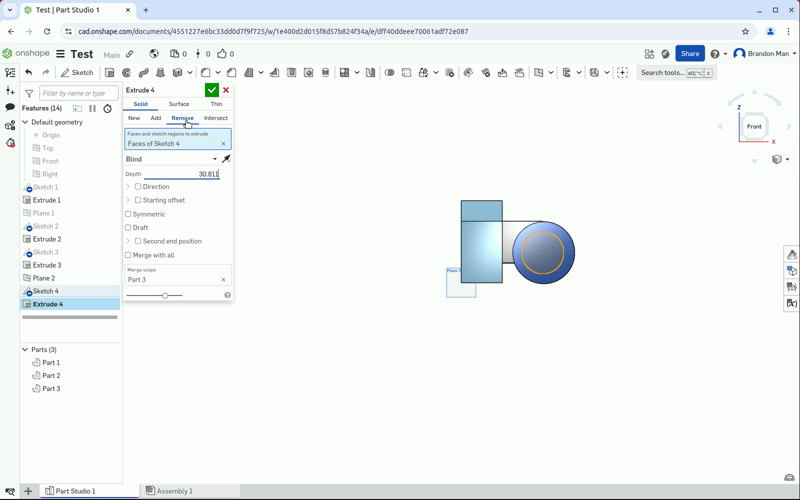
key(tab, 6)
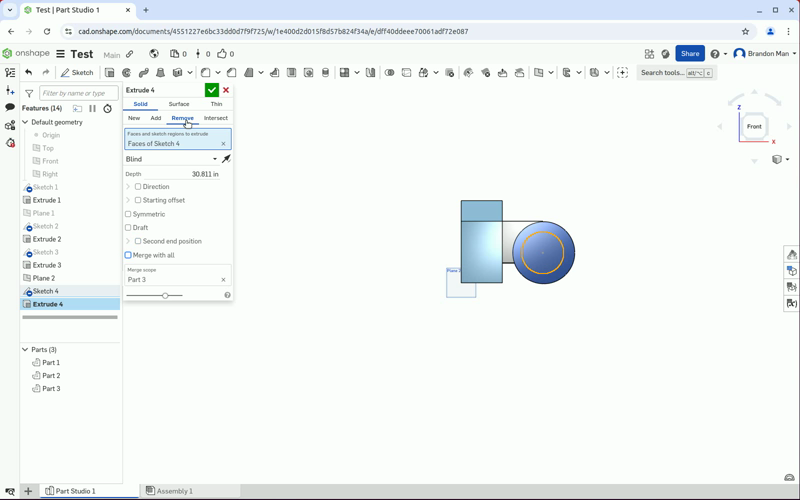
key(space)
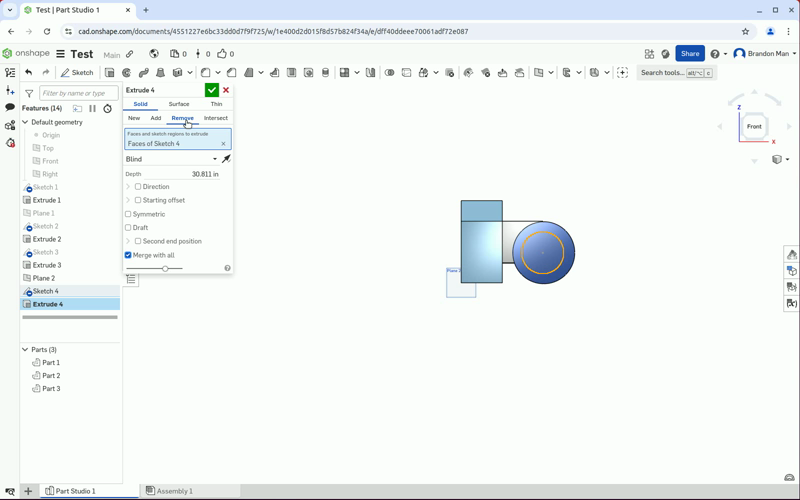
key(enter)
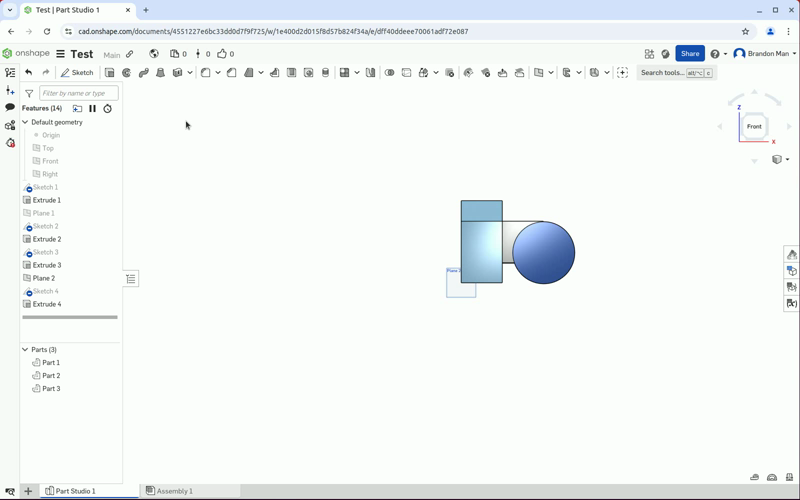
key(shift+h)
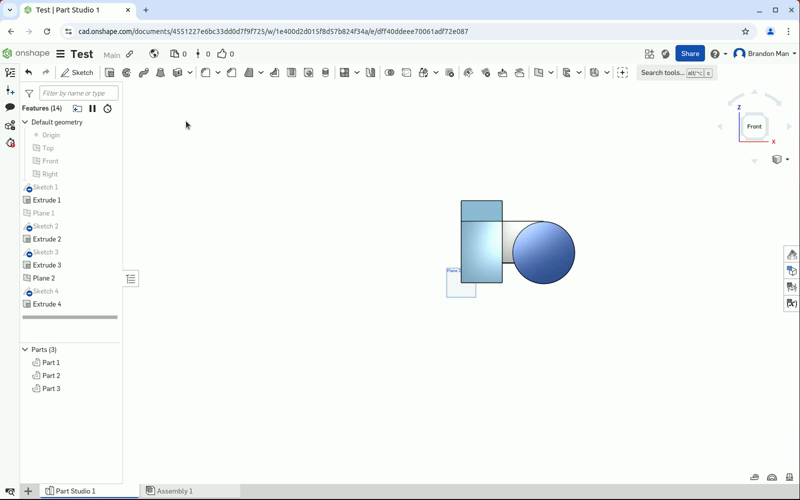
key(shift+h)
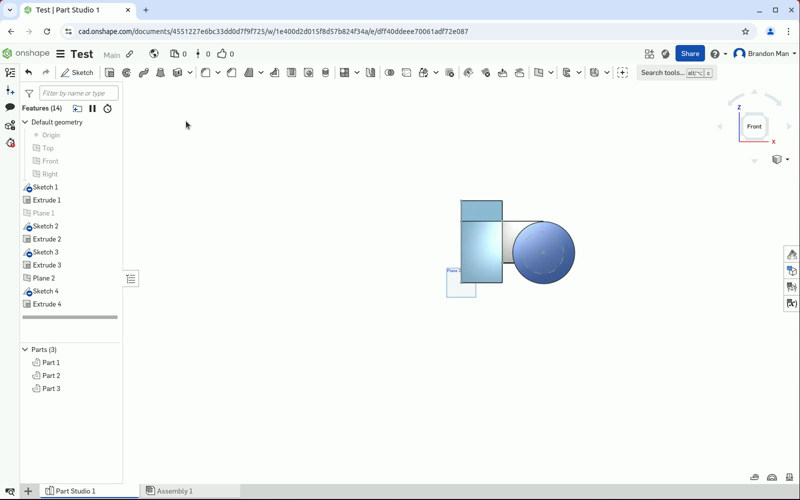
key(shift+7)
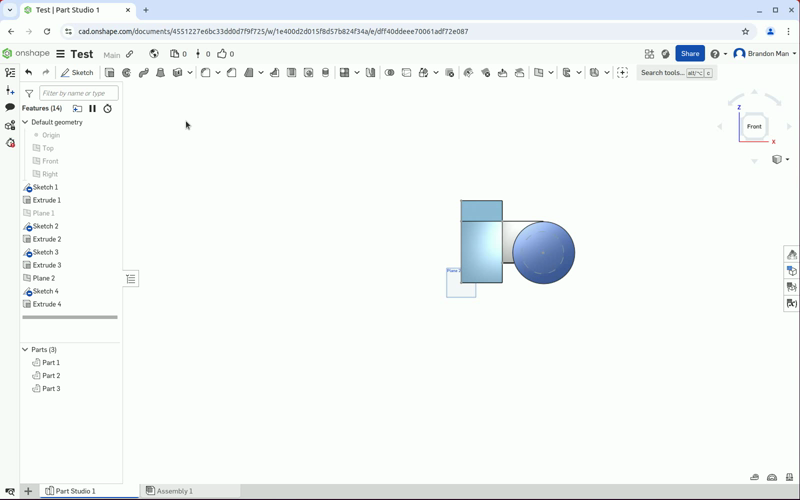
key(left, 2)
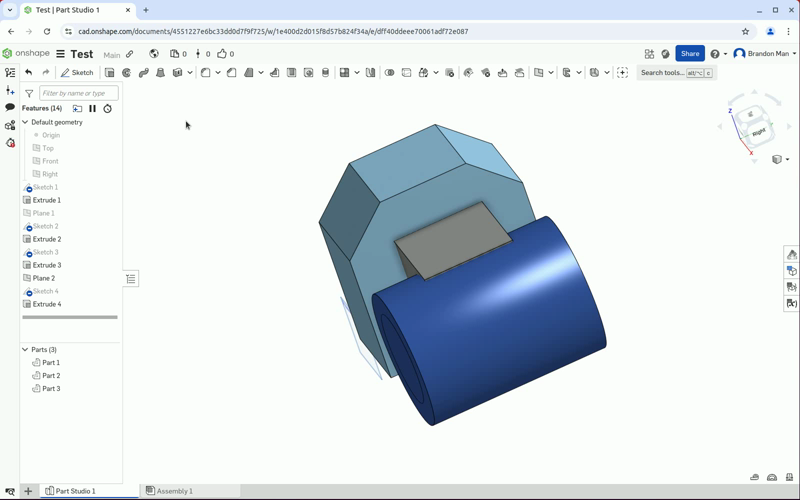
key(down, 2)
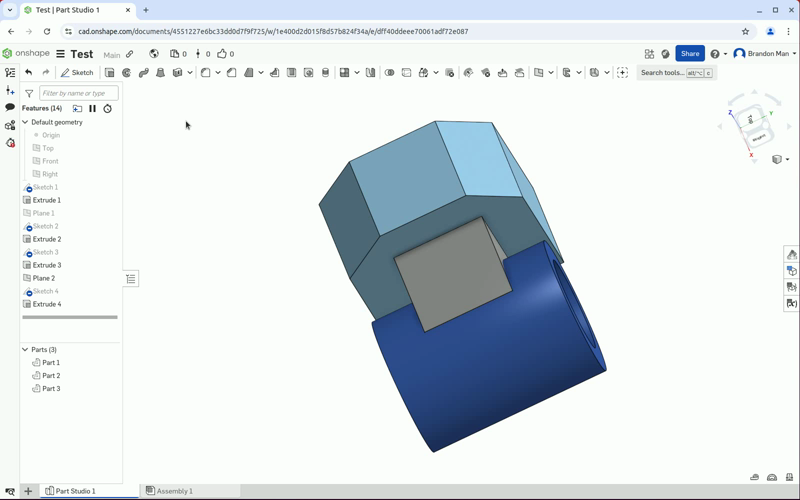
key(up, 2)
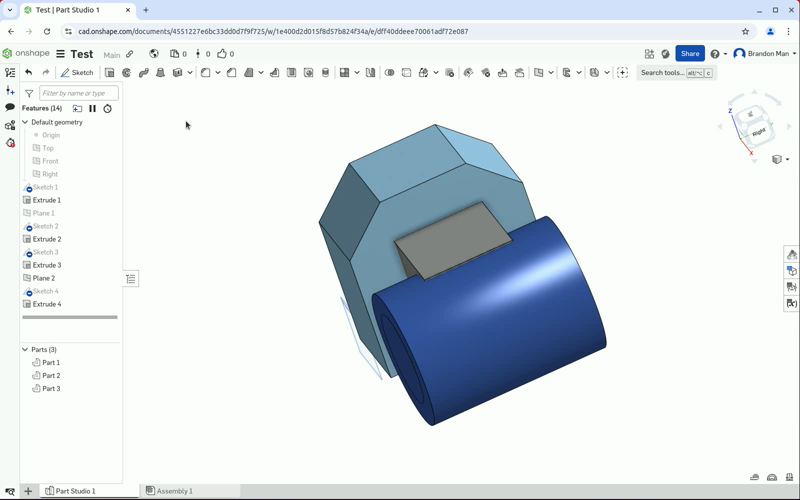
key(right, 2)
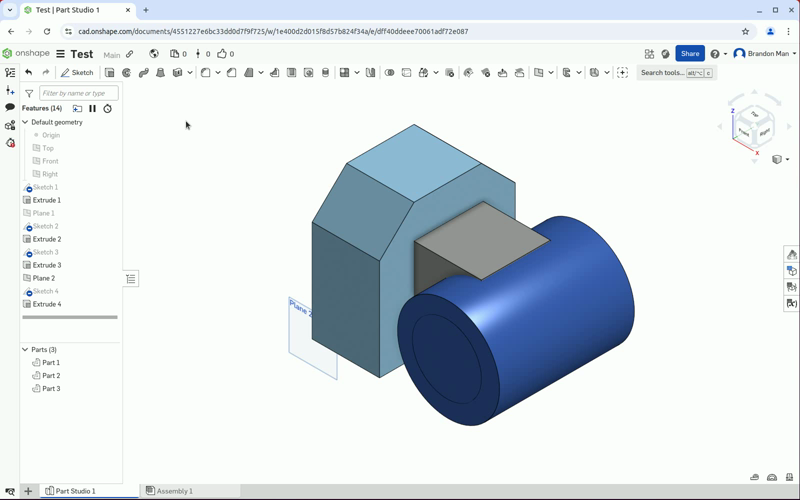
mouse_move(73, 189)
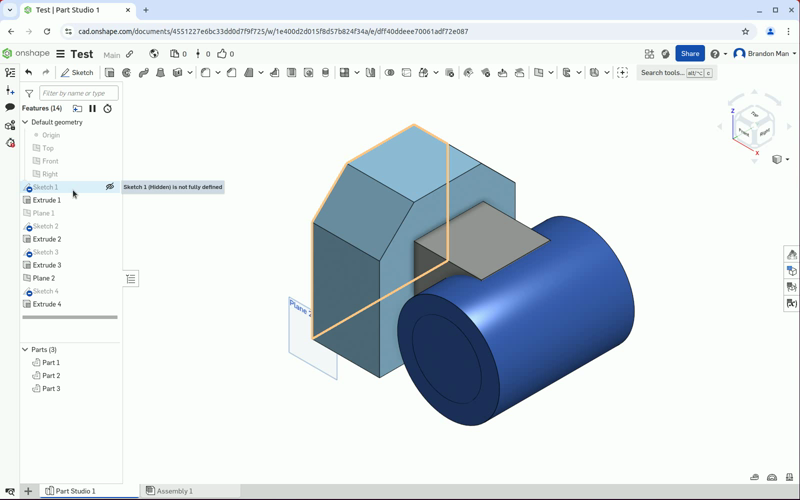
click(73, 189)